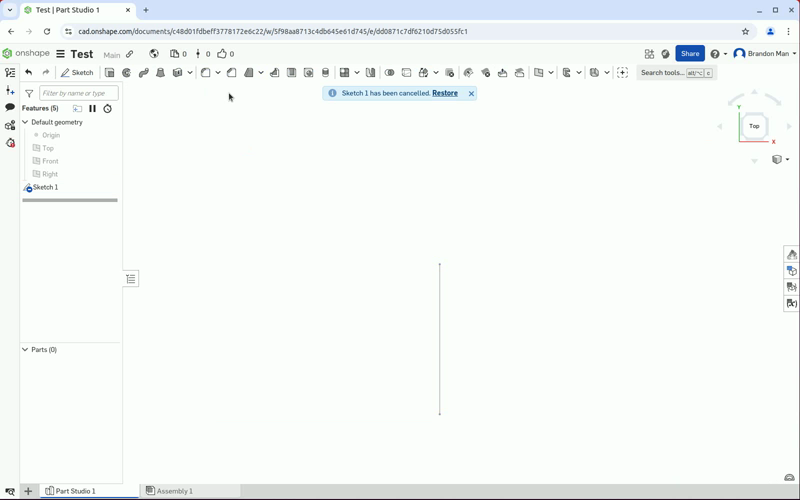
key(shift+h)
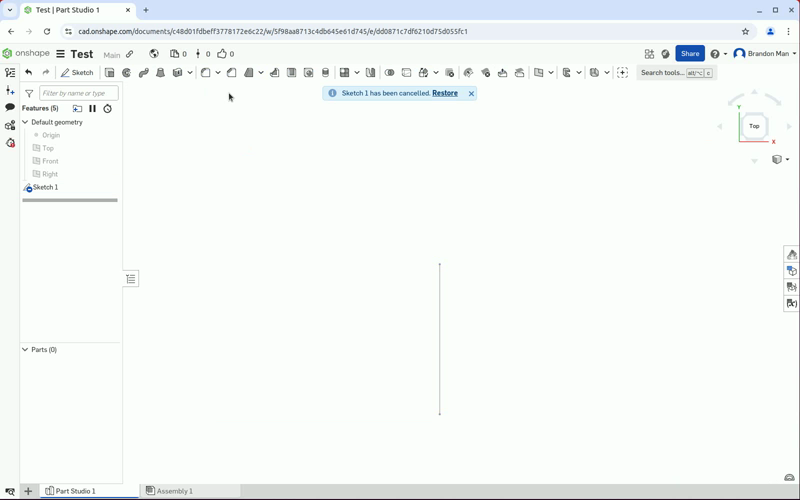
key(shift+s)
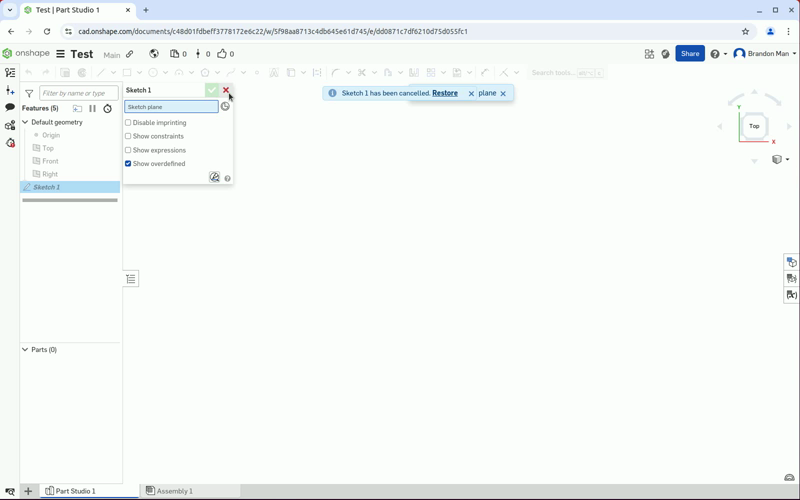
mouse_move(73, 150)
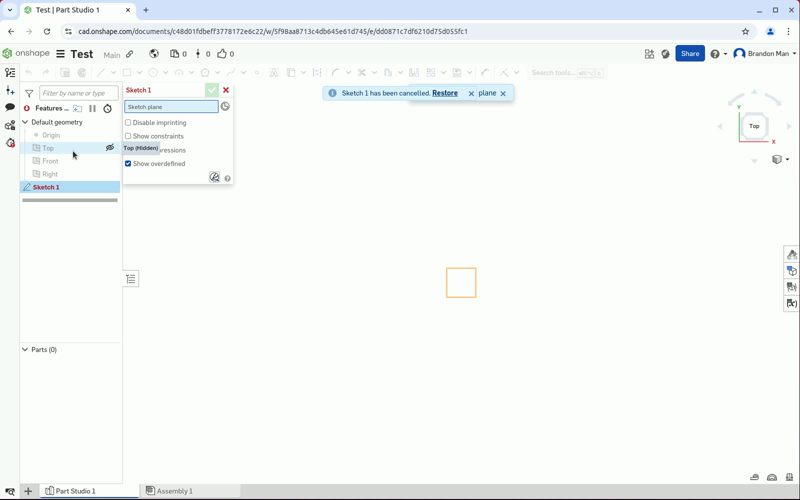
click(73, 150)
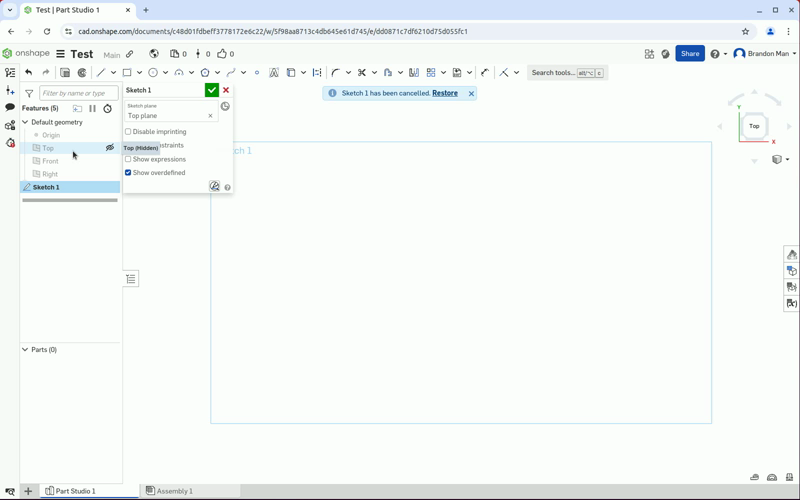
mouse_move(73, 352)
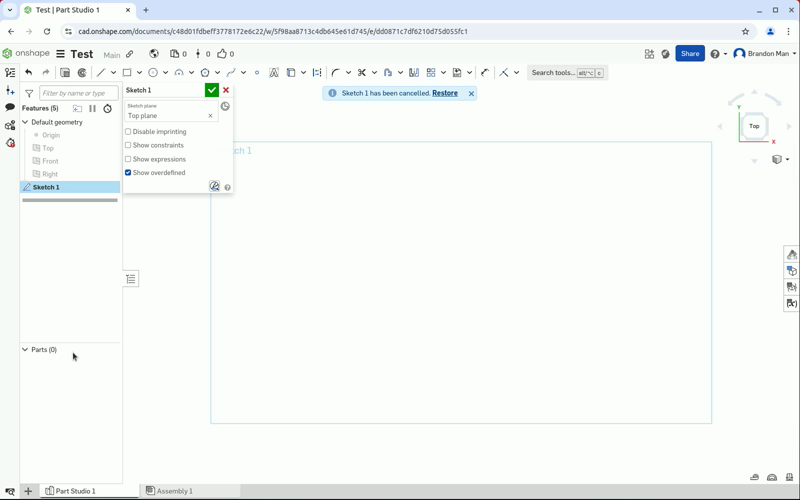
key(y)
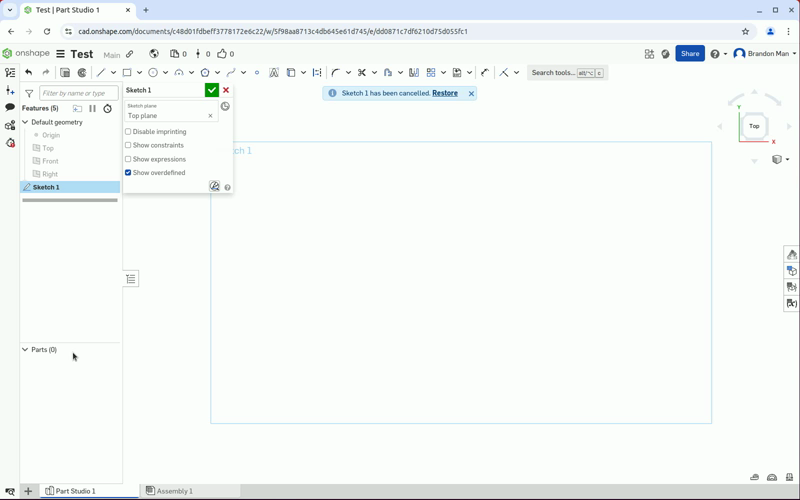
key(c)
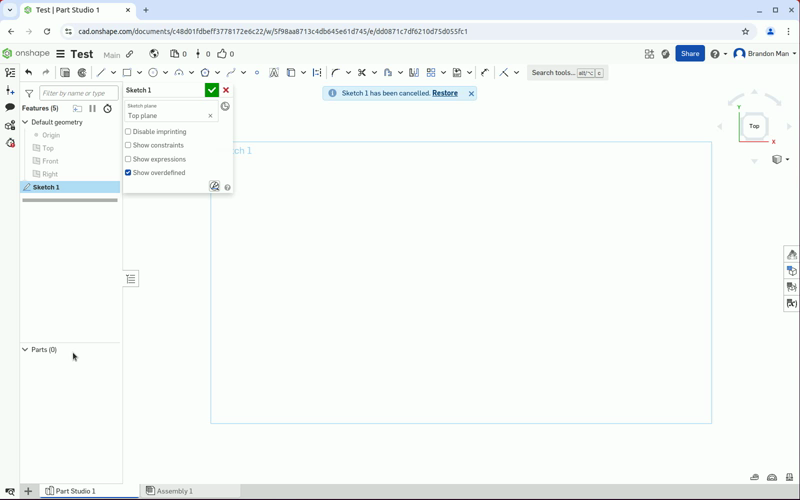
key_down(shift)
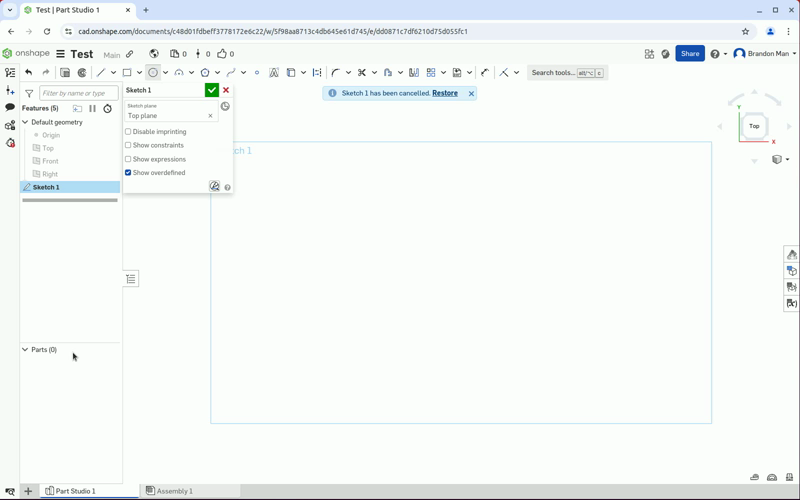
mouse_move(461, 282)
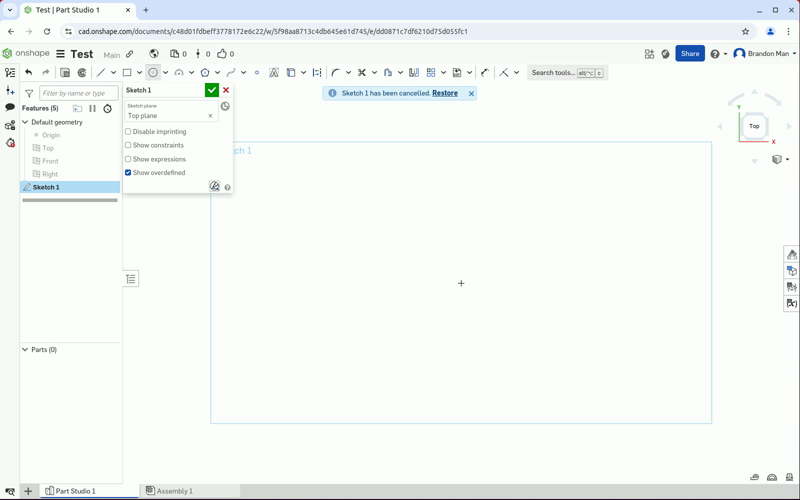
click(461, 282)
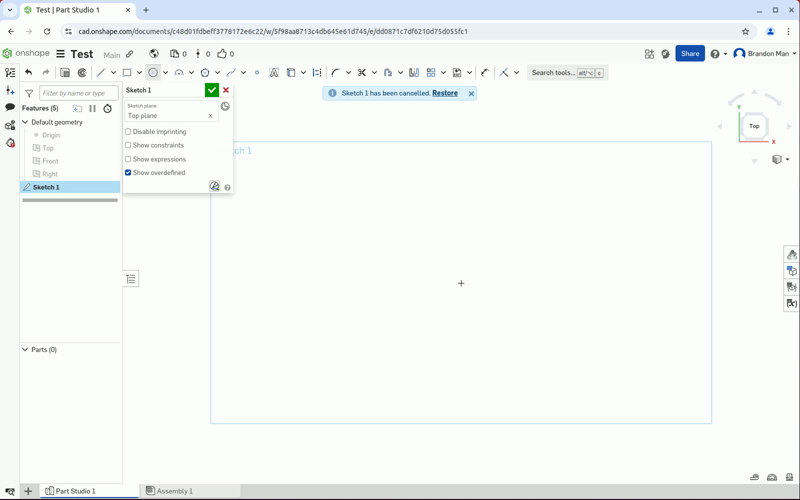
key_up(shift)
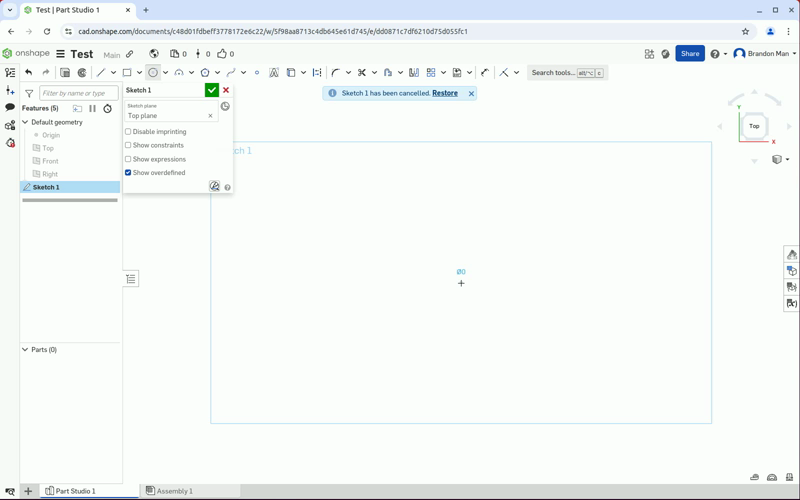
mouse_move(574, 282)
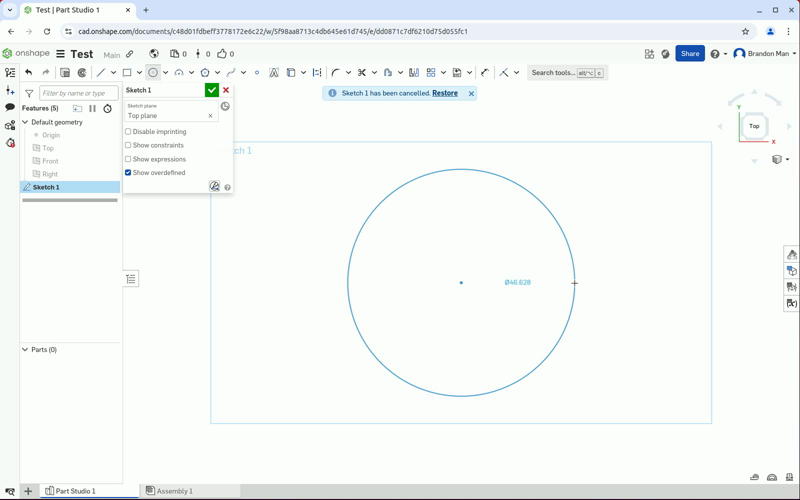
click(574, 282)
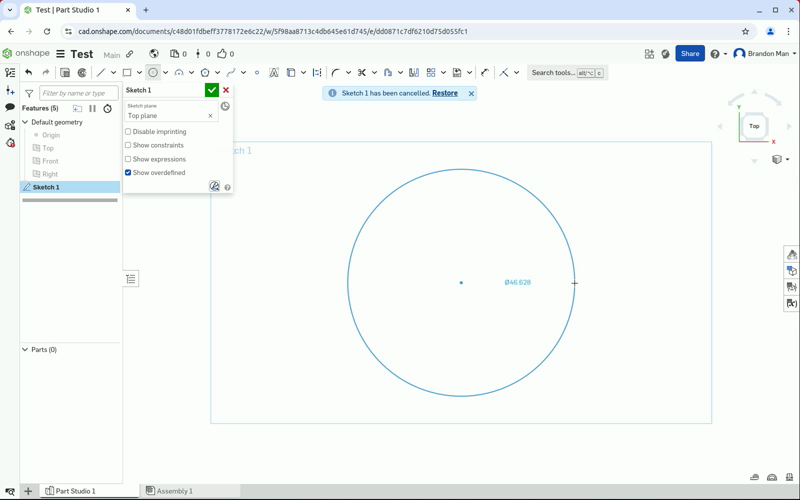
key(esc)
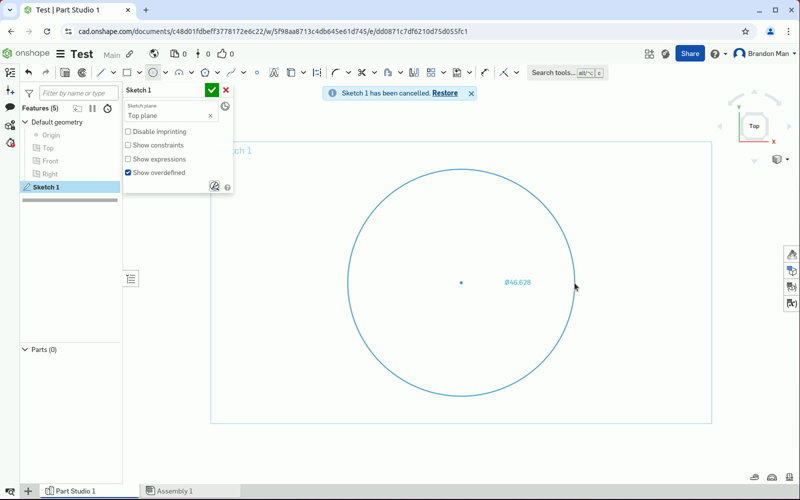
key(c)
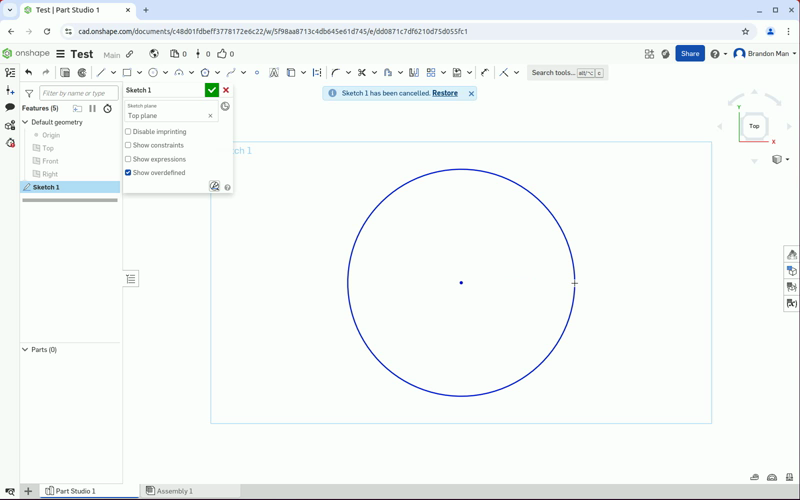
key_down(shift)
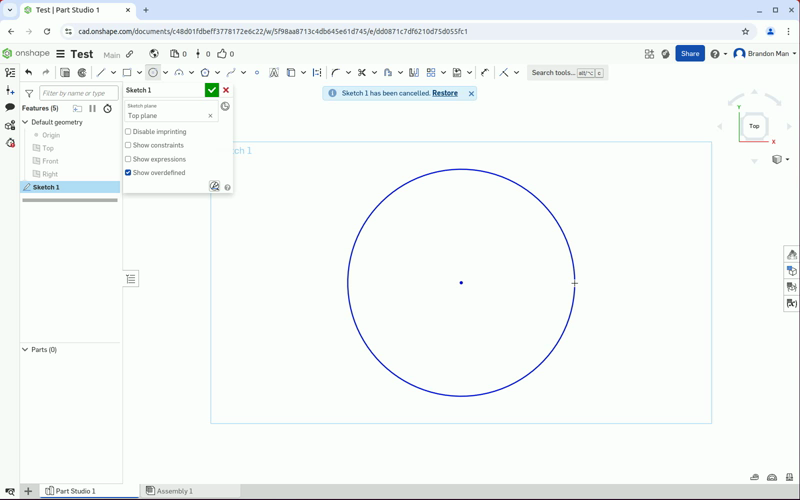
mouse_move(461, 282)
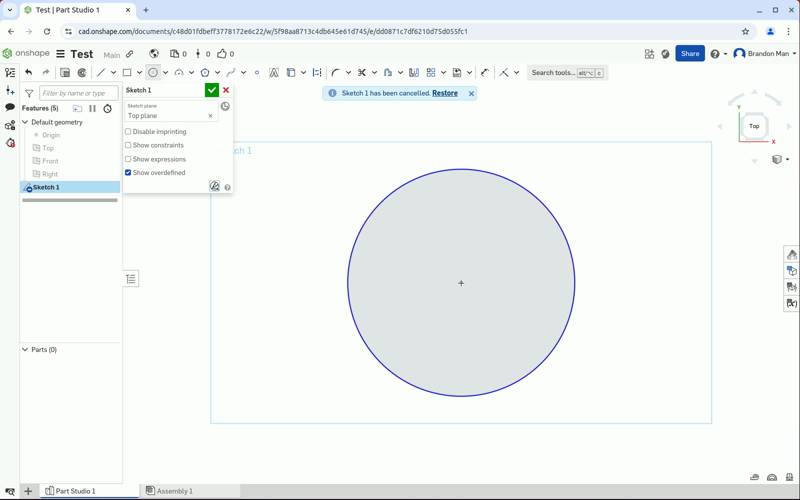
click(461, 282)
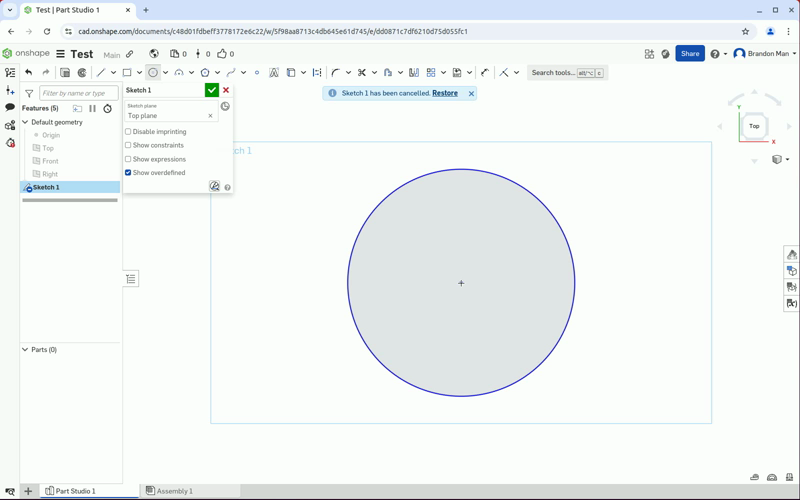
key_up(shift)
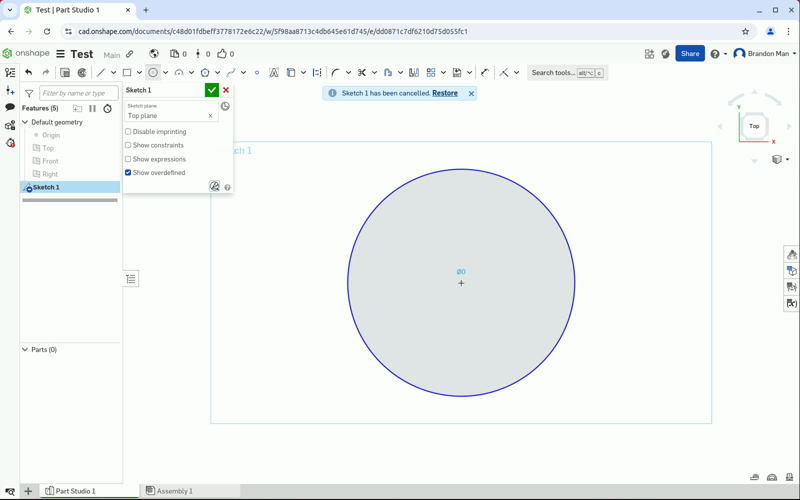
mouse_move(503, 282)
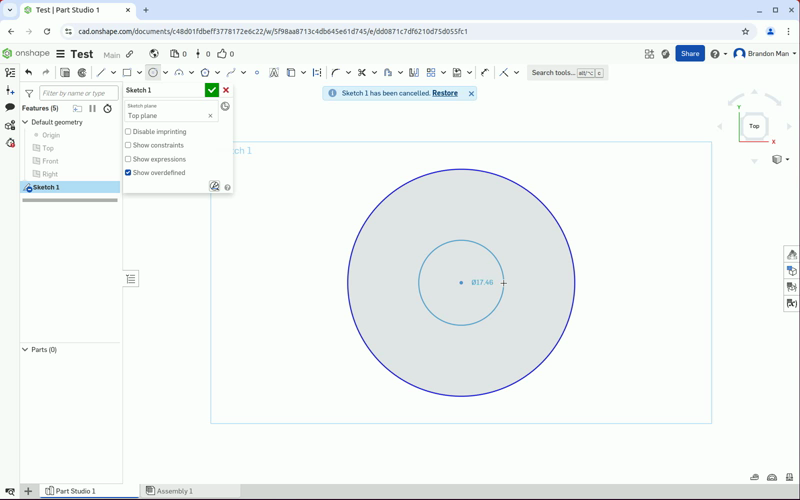
click(503, 282)
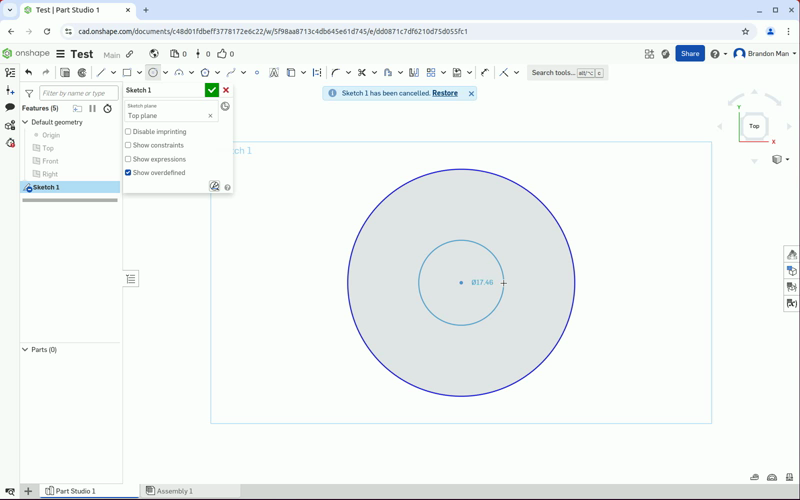
key(esc)
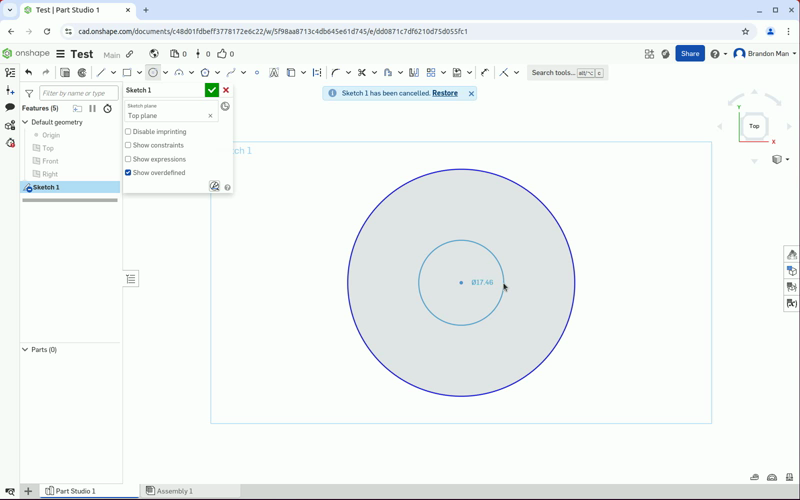
mouse_move(430, 215)
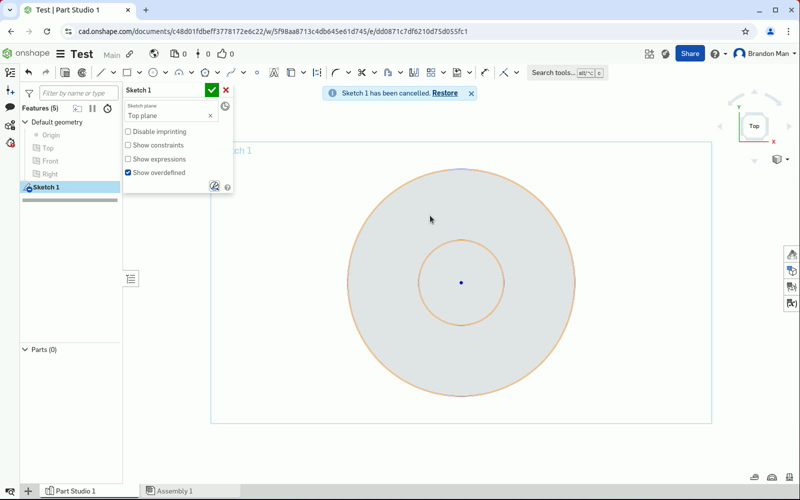
click(430, 215)
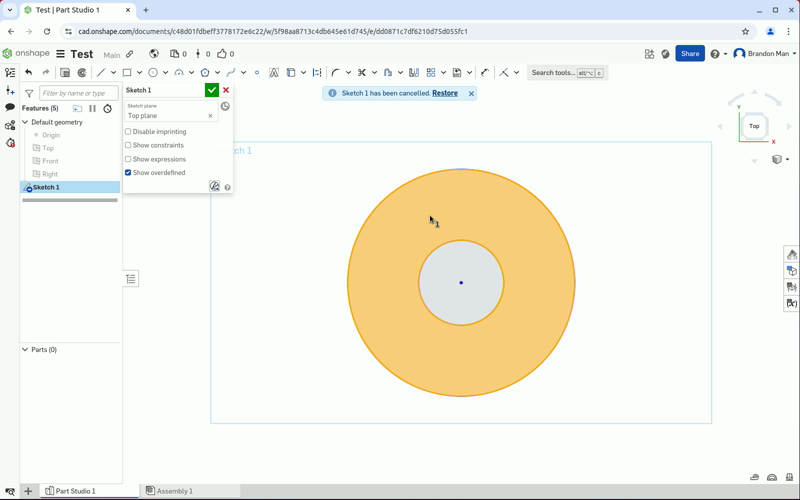
mouse_move(73, 352)
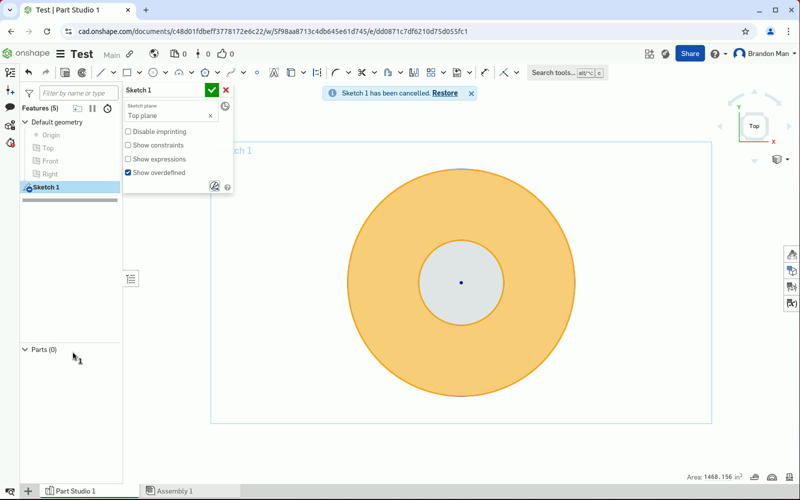
key(shift+y)
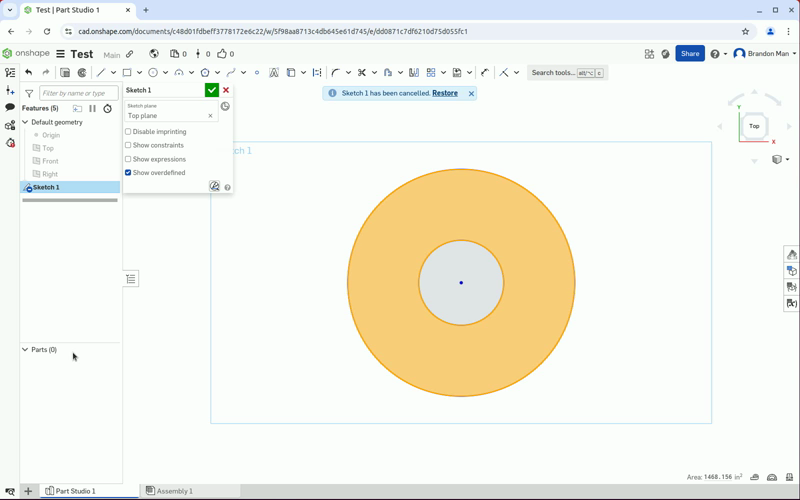
key(shift+e)
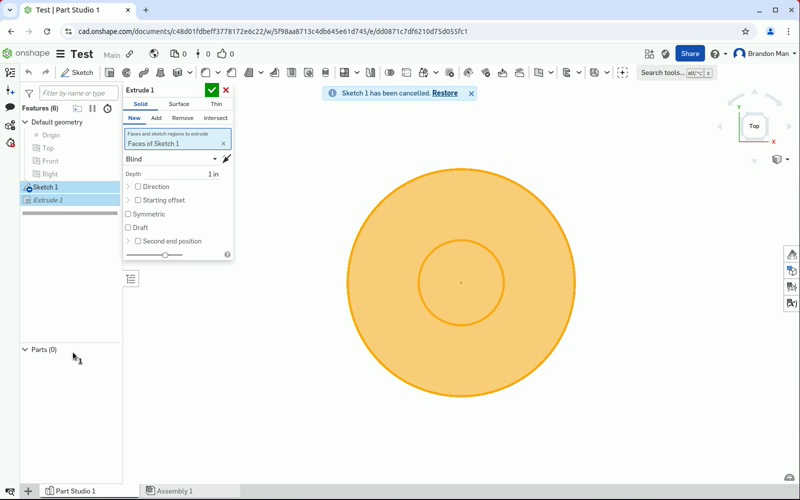
mouse_move(143, 106)
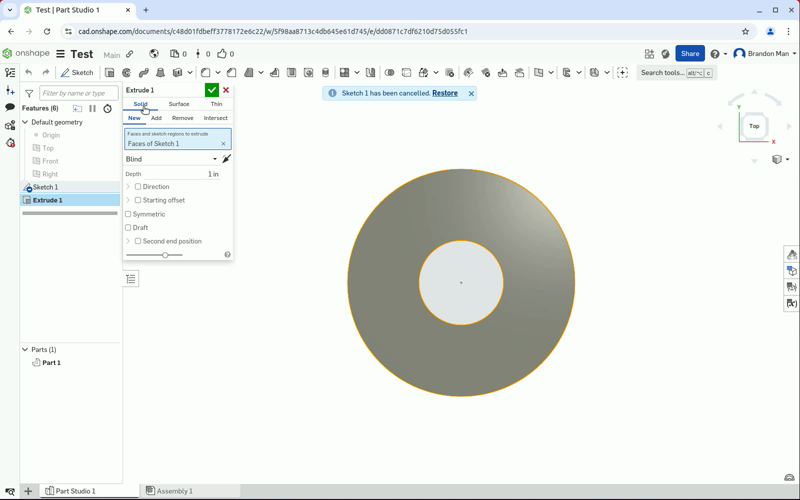
click(143, 106)
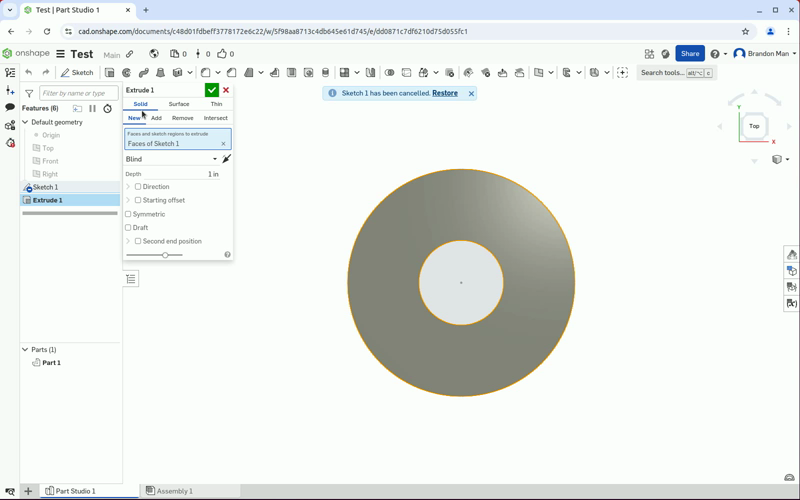
mouse_move(137, 120)
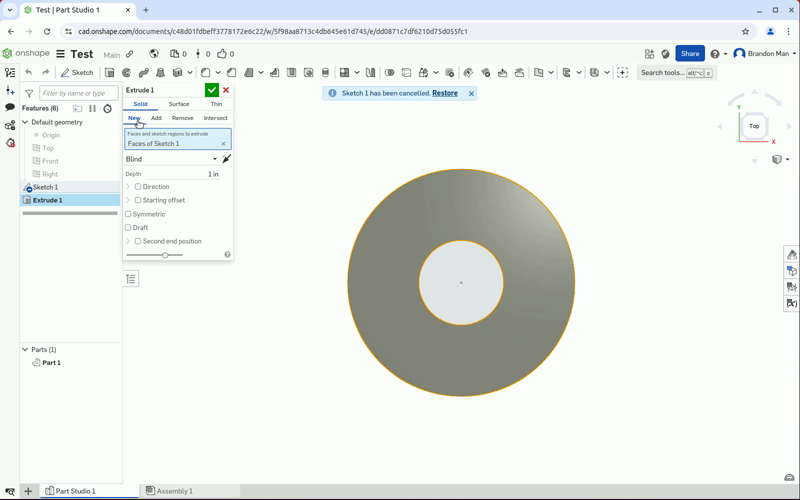
click(137, 120)
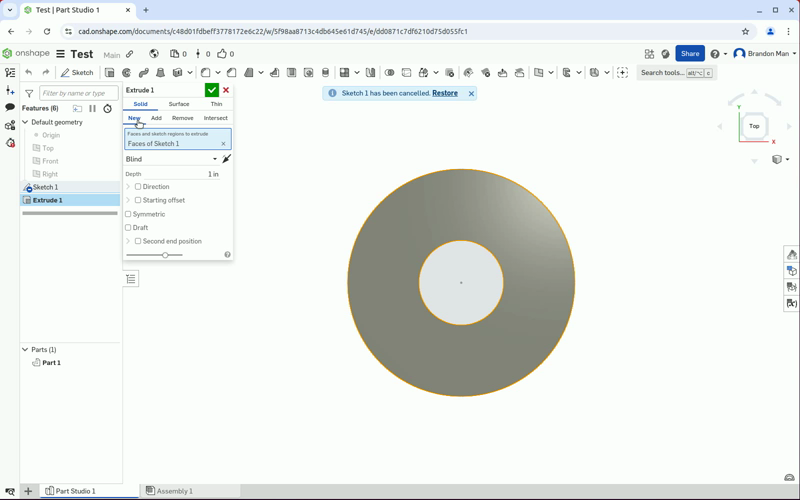
key(tab, 4)
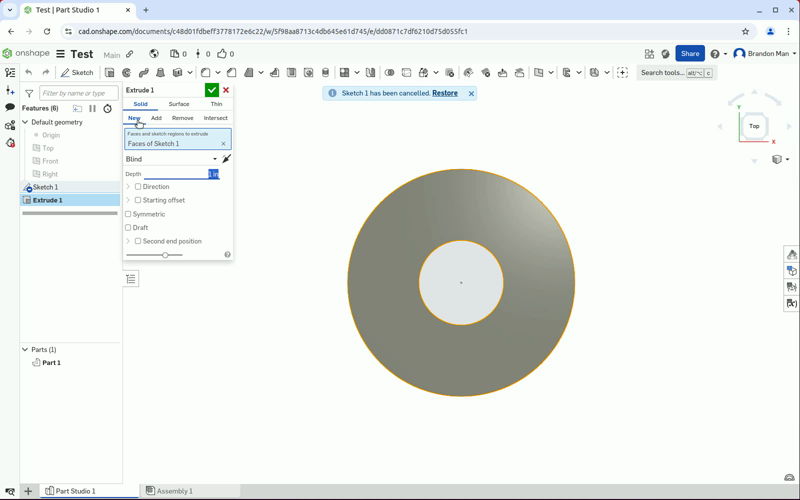
text(1.685)
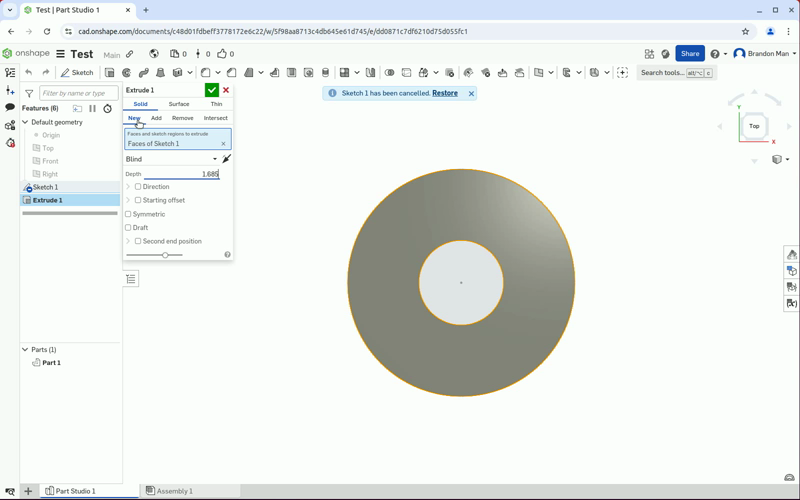
key(enter)
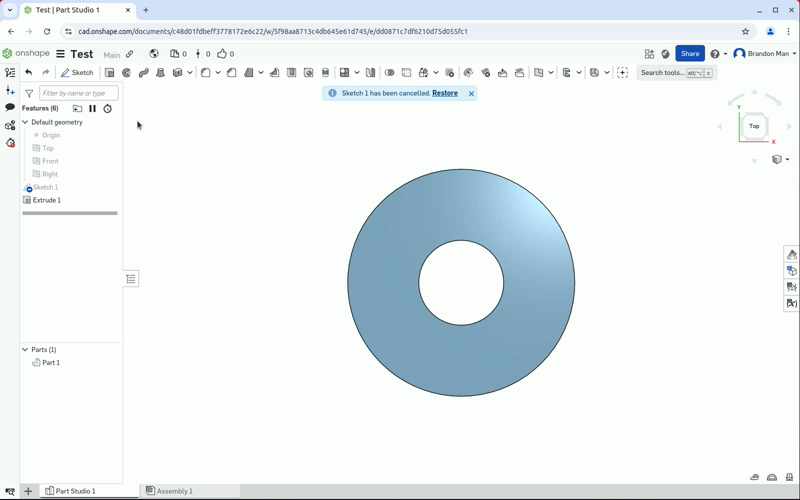
key(shift+h)
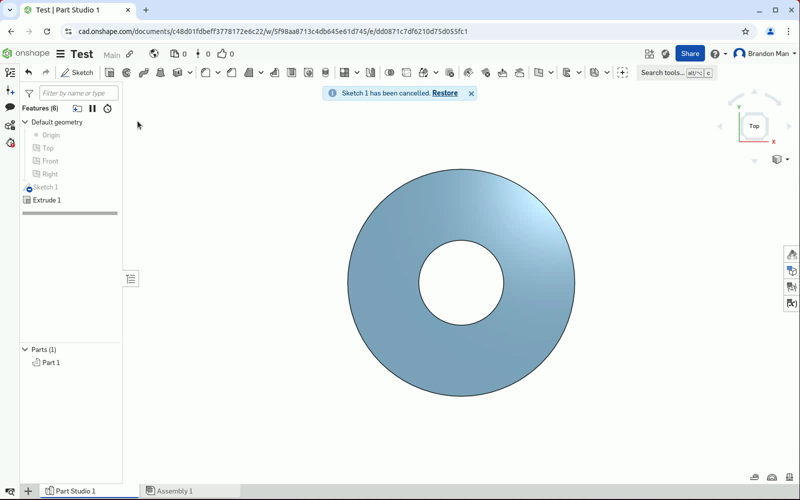
key(shift+h)
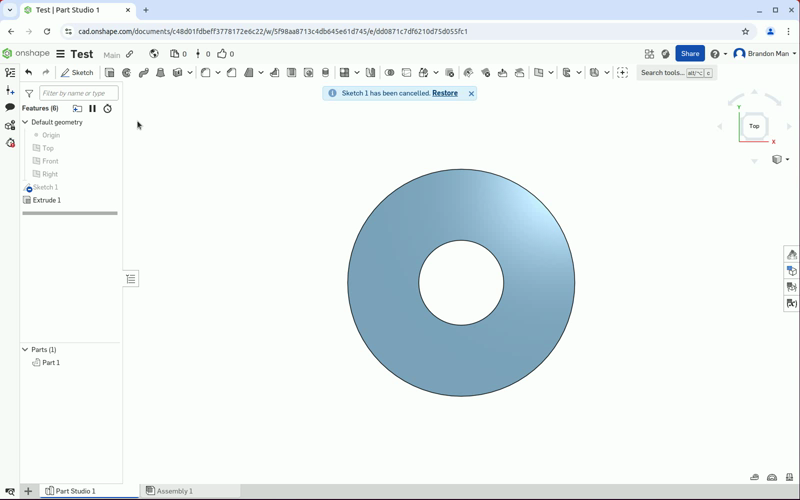
mouse_move(73, 189)
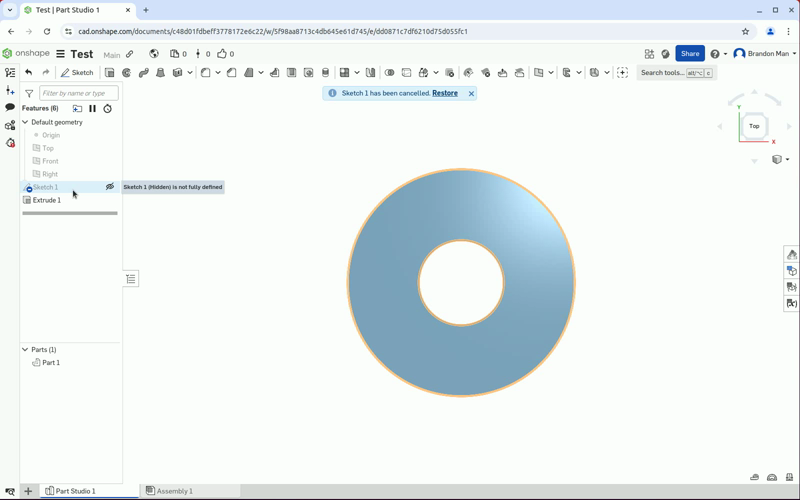
click(73, 189)
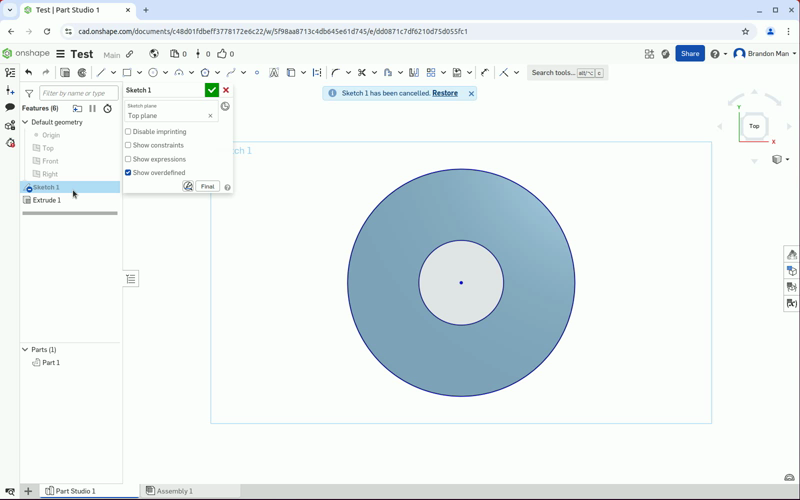
mouse_move(229, 92)
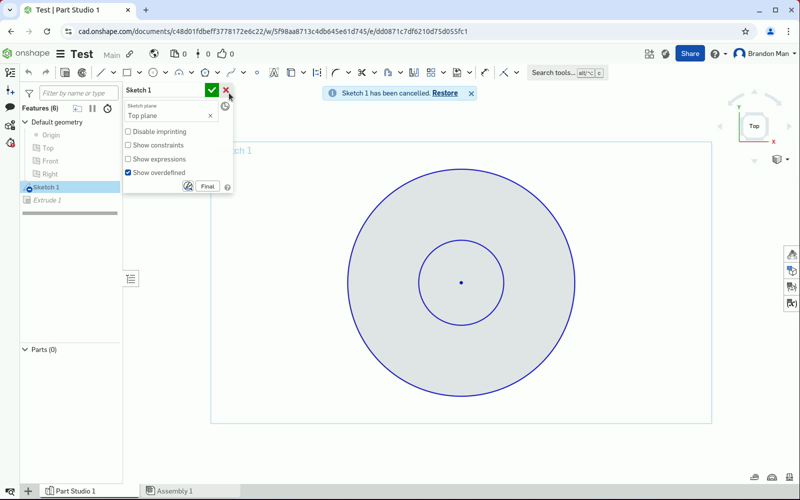
click(229, 92)
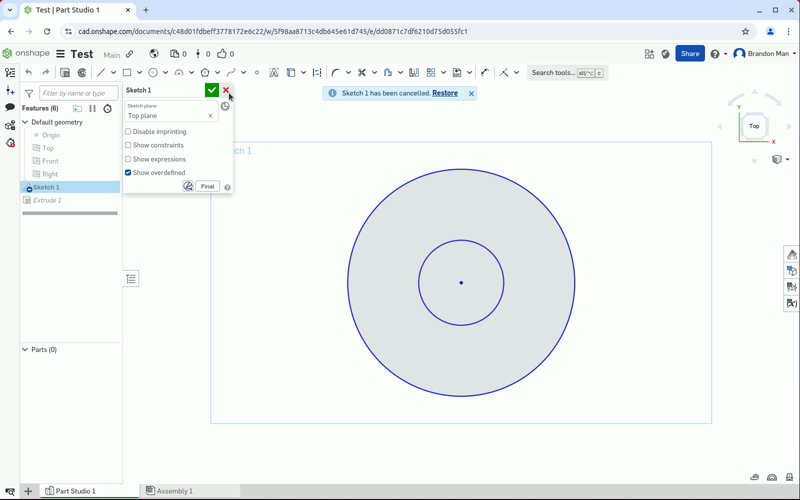
key(shift+s)
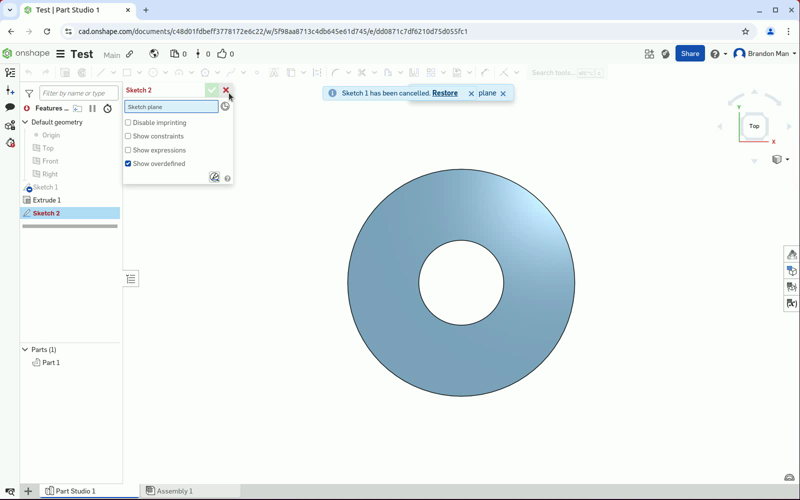
mouse_move(73, 150)
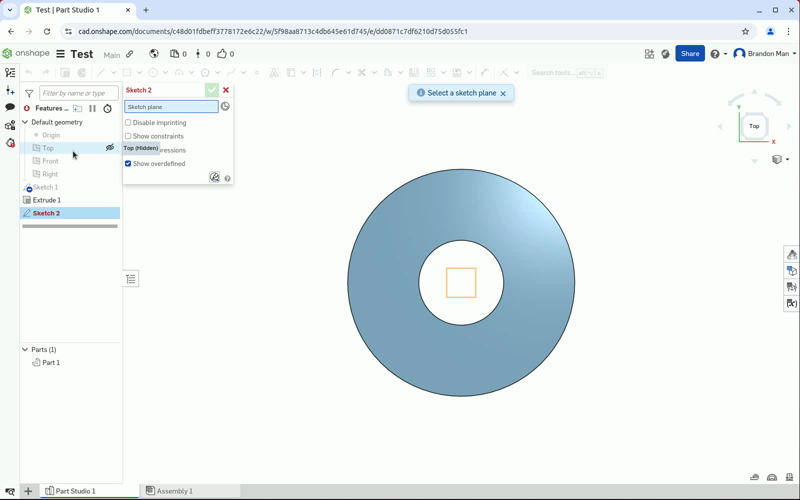
click(73, 150)
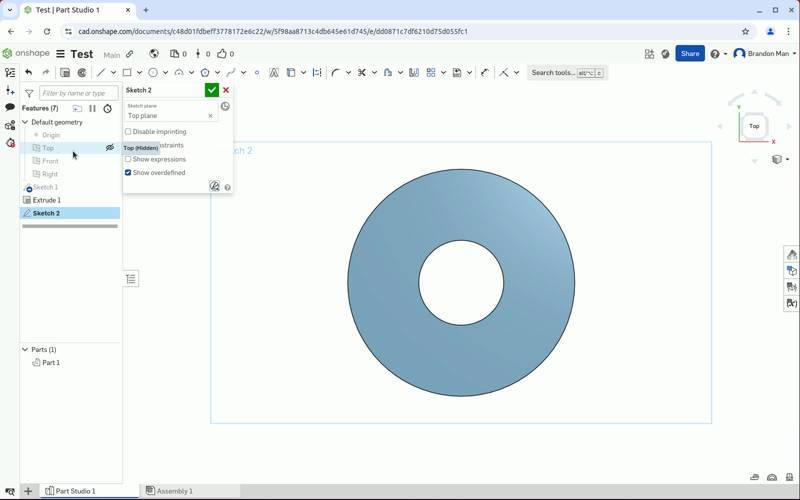
mouse_move(73, 352)
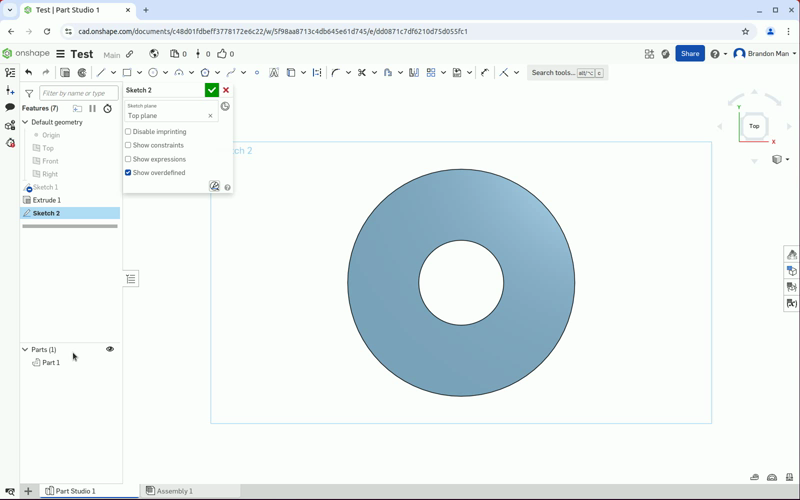
key(y)
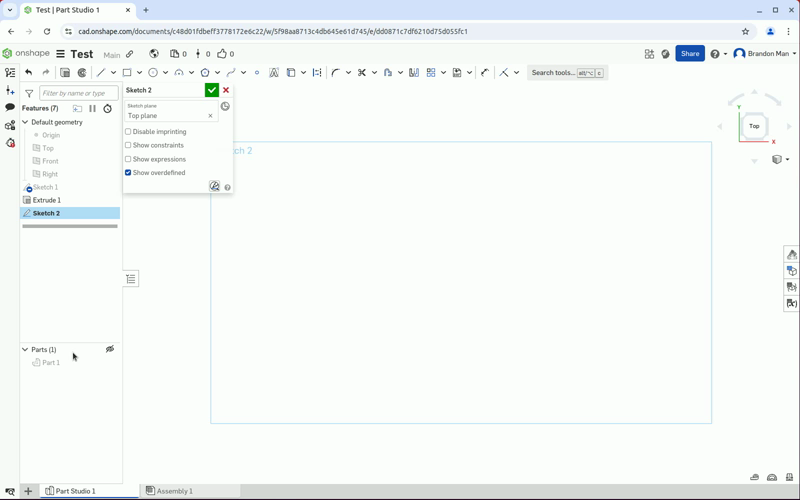
key(c)
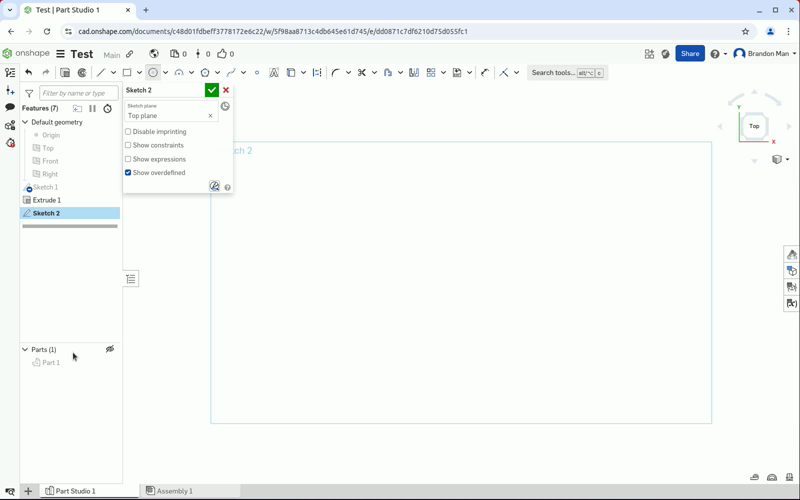
key_down(shift)
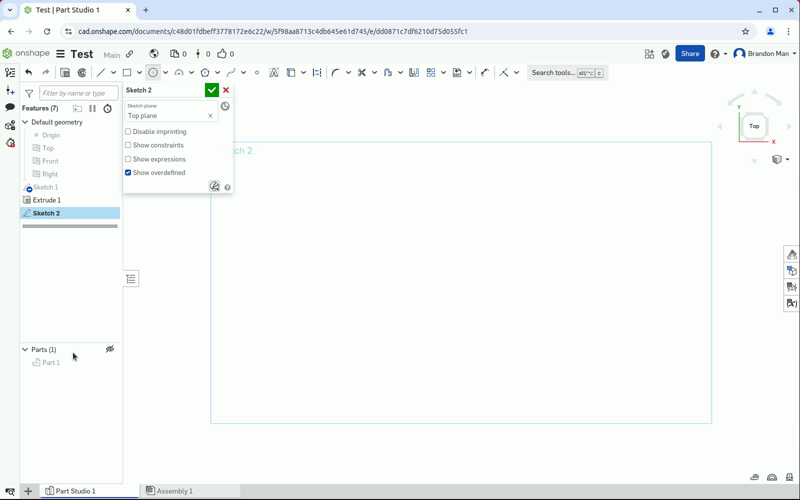
mouse_move(461, 282)
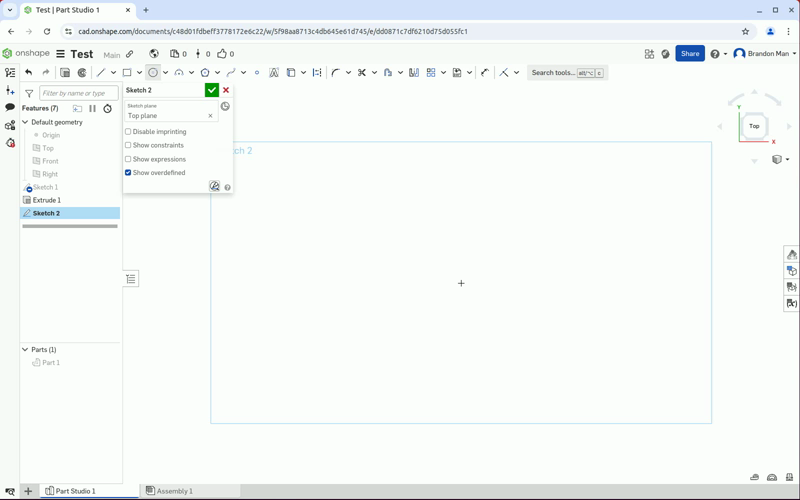
click(461, 282)
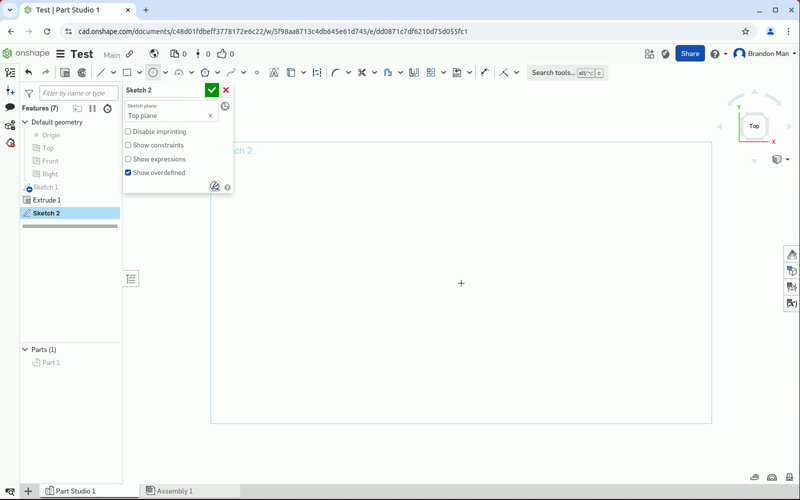
key_up(shift)
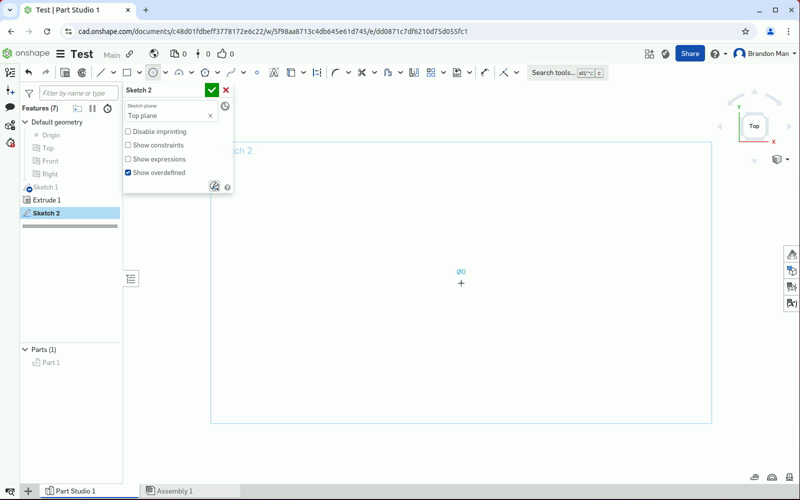
mouse_move(494, 282)
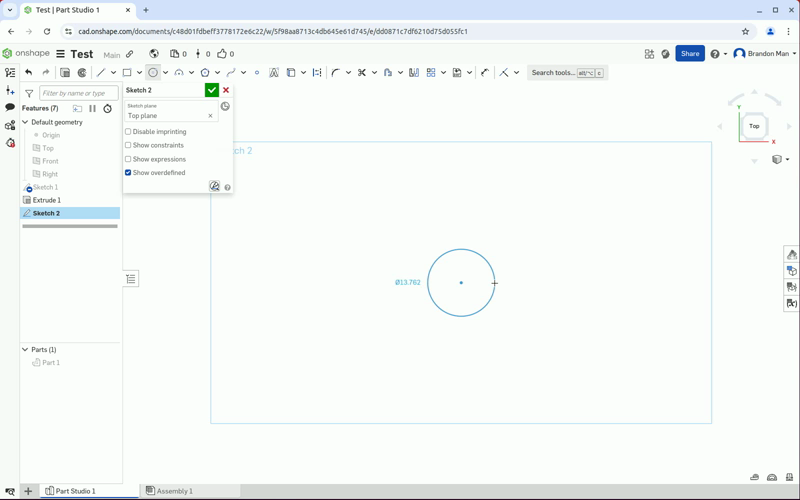
click(494, 282)
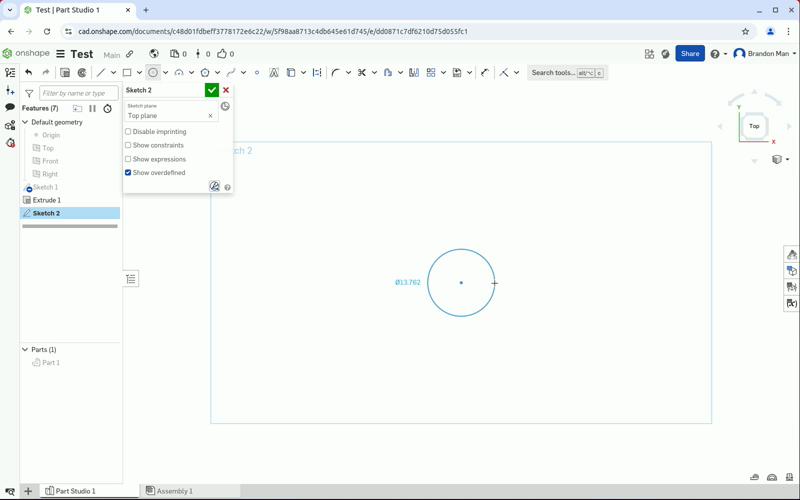
key(esc)
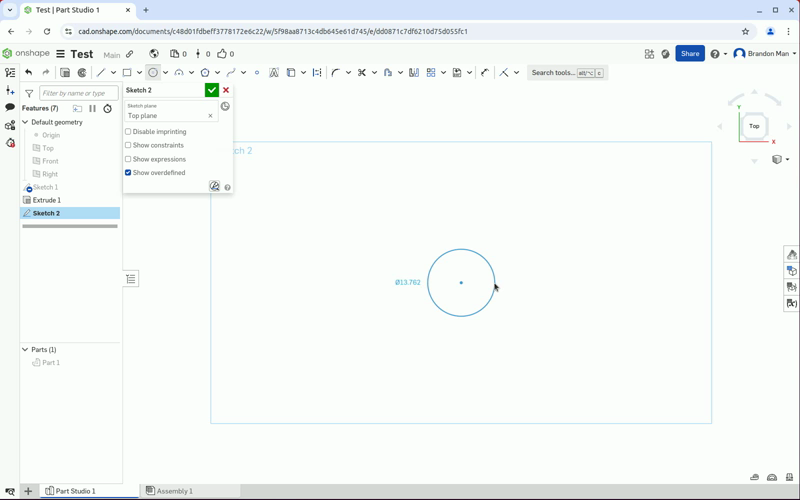
key(c)
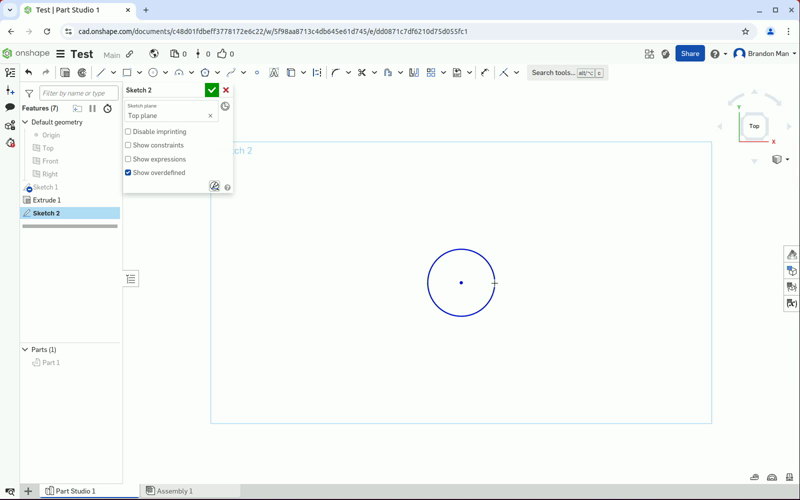
key_down(shift)
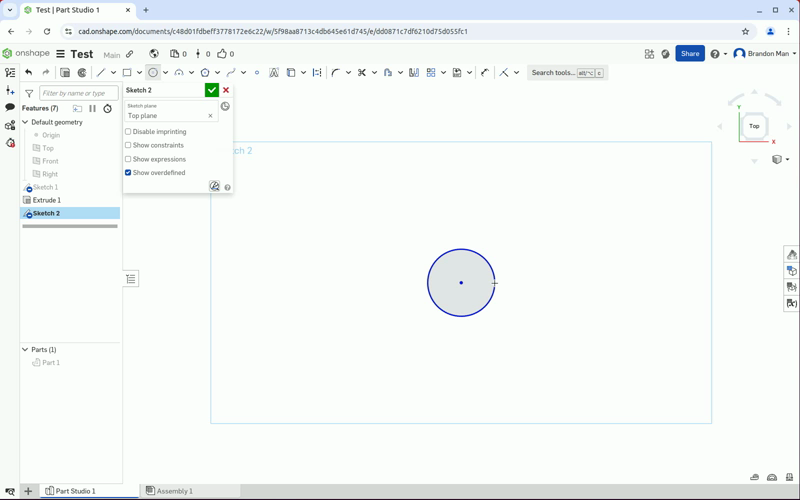
mouse_move(461, 282)
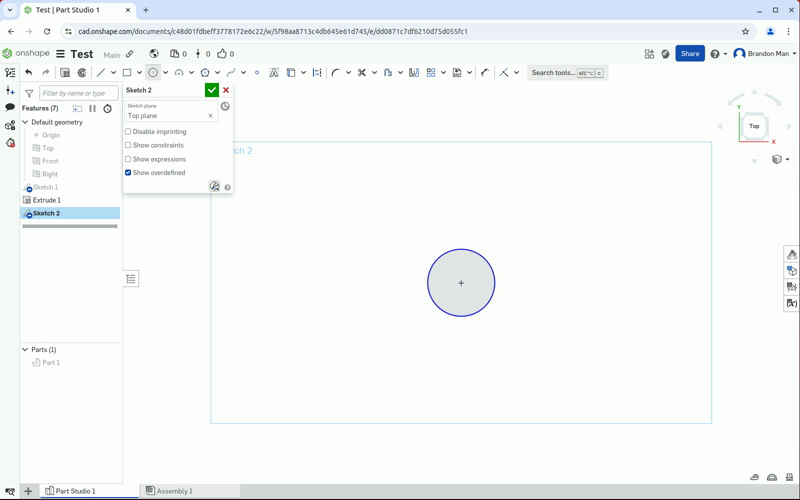
click(461, 282)
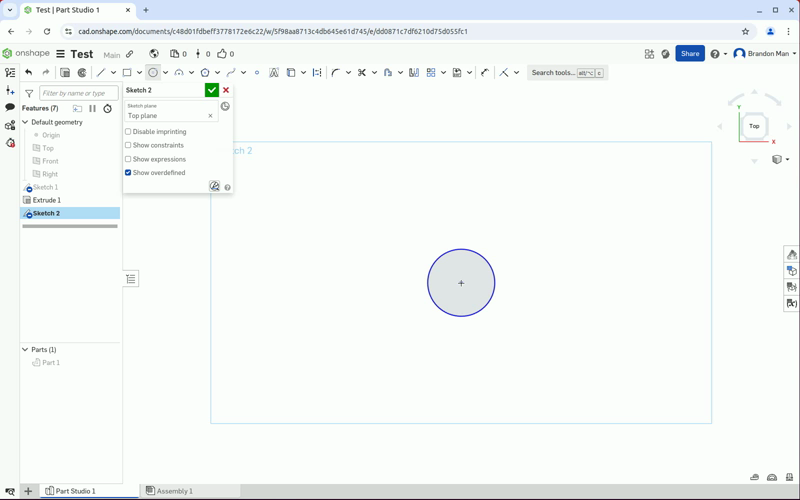
key_up(shift)
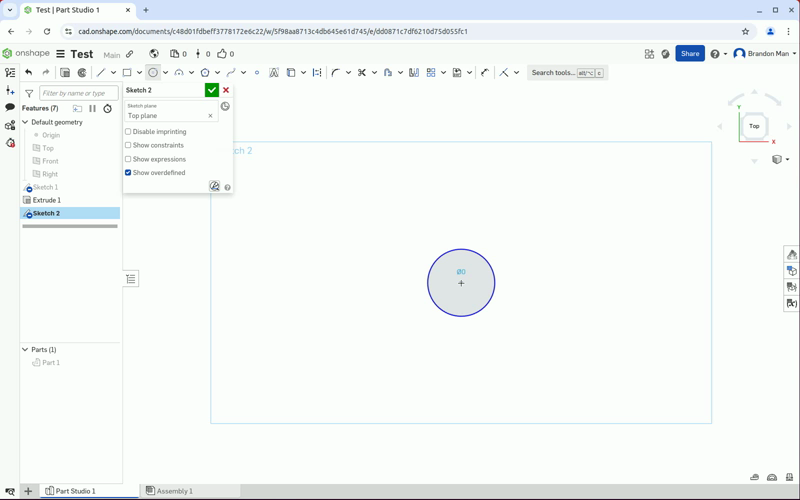
mouse_move(467, 282)
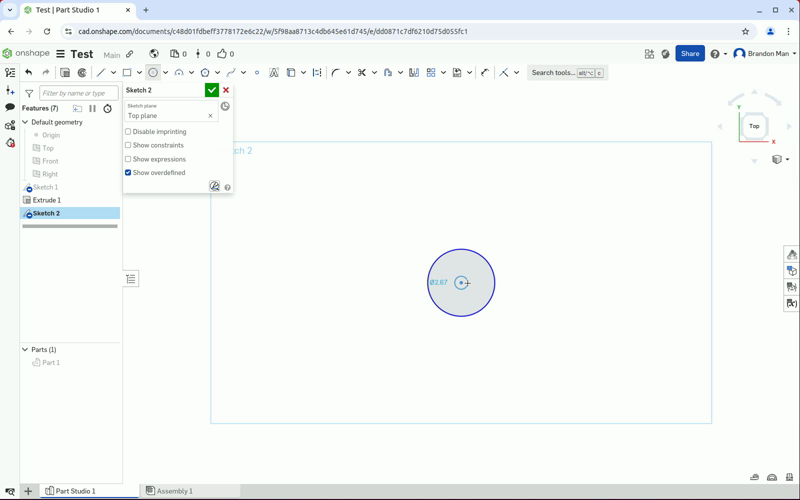
click(467, 282)
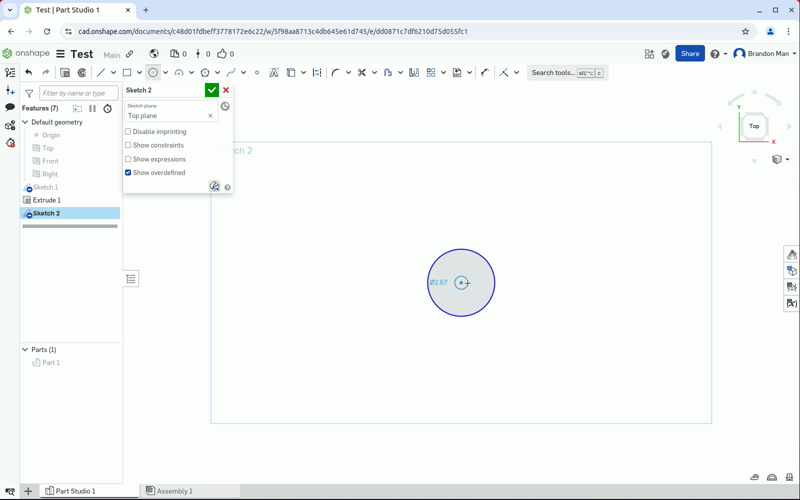
key(esc)
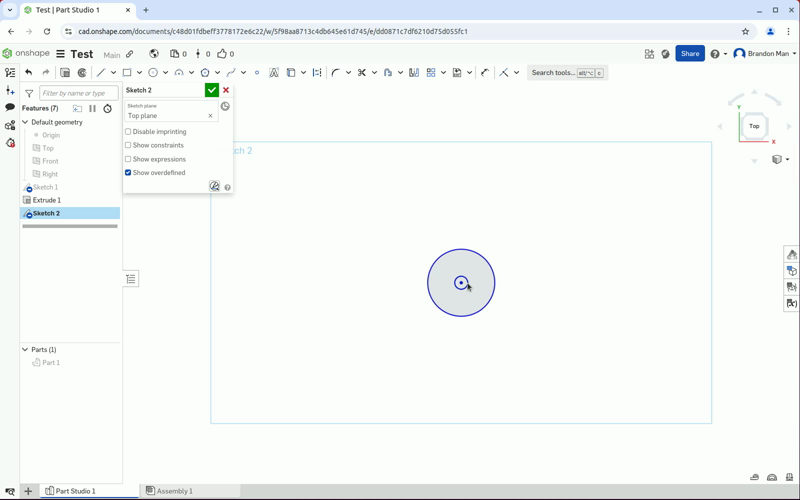
mouse_move(469, 289)
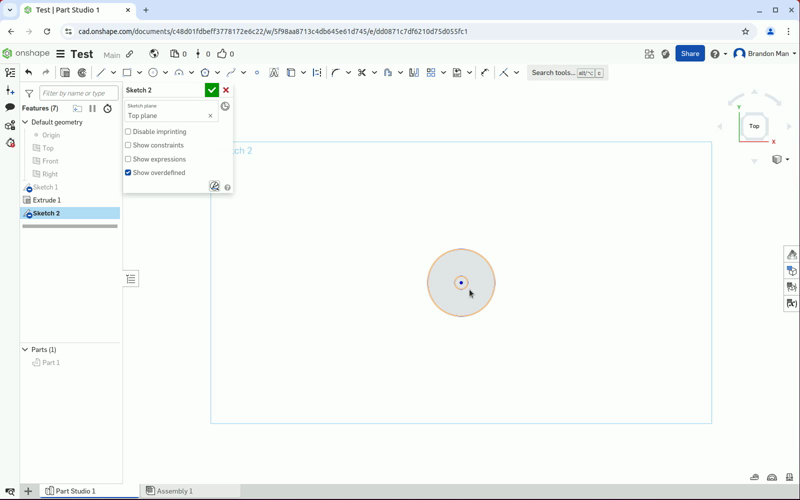
click(469, 289)
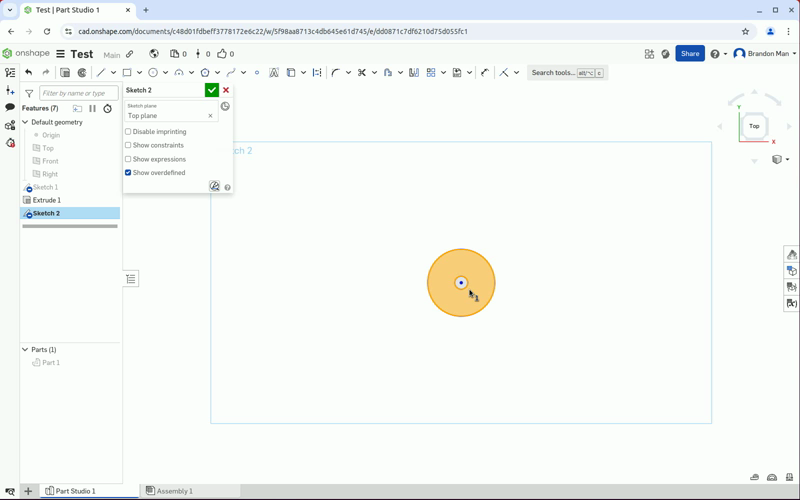
mouse_move(73, 352)
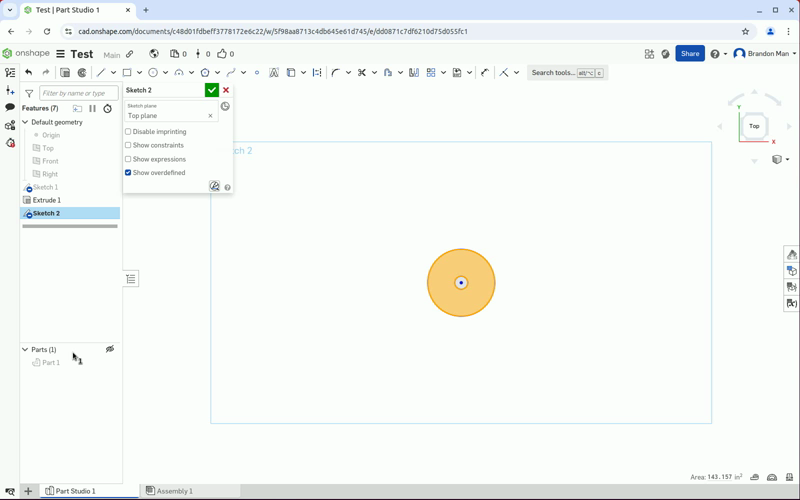
key(shift+y)
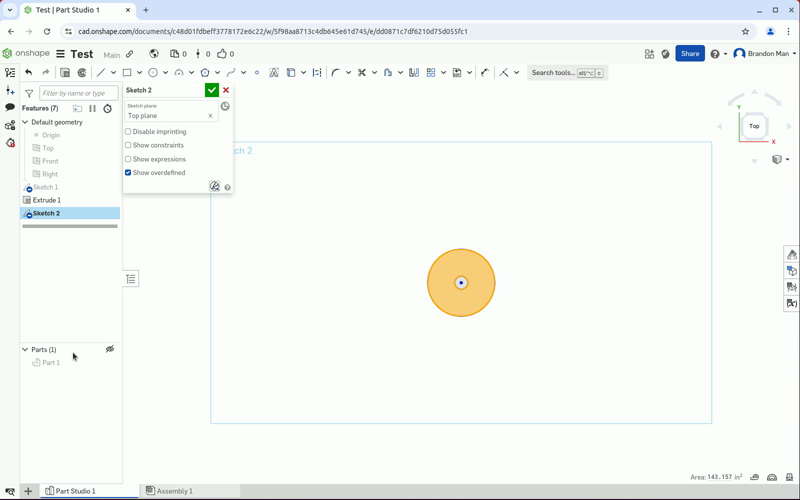
key(shift+e)
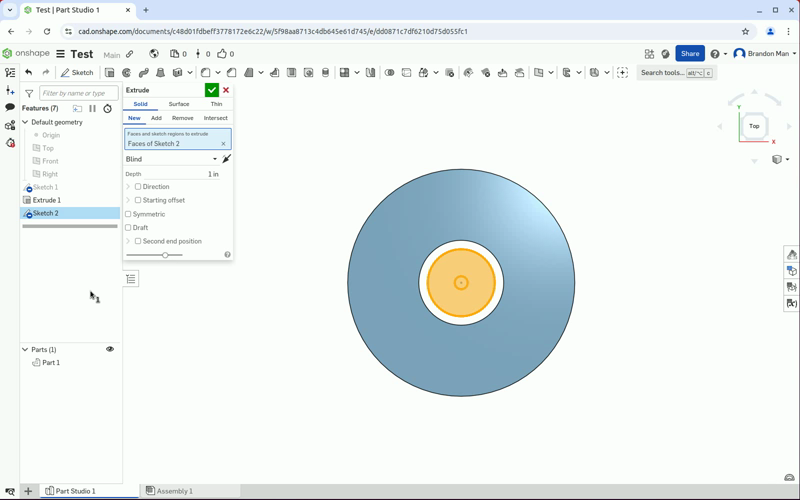
mouse_move(143, 106)
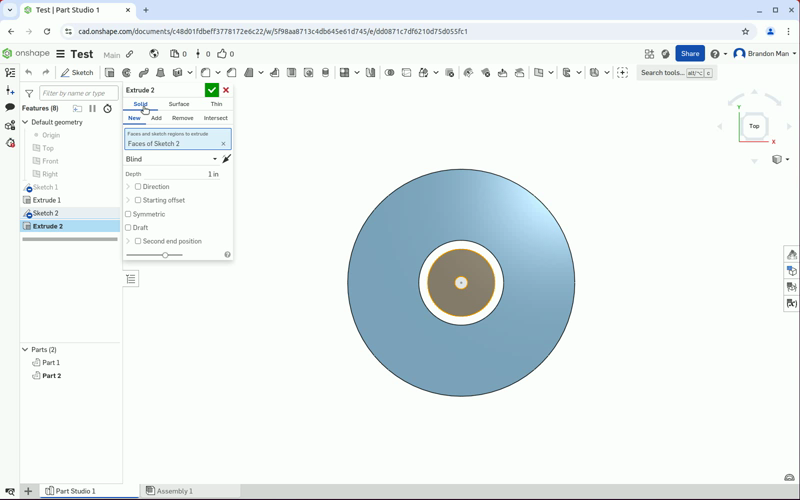
click(143, 106)
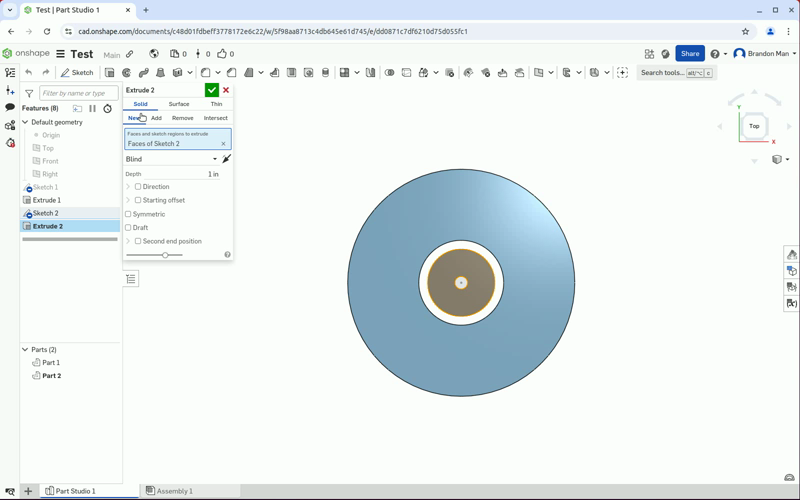
mouse_move(137, 120)
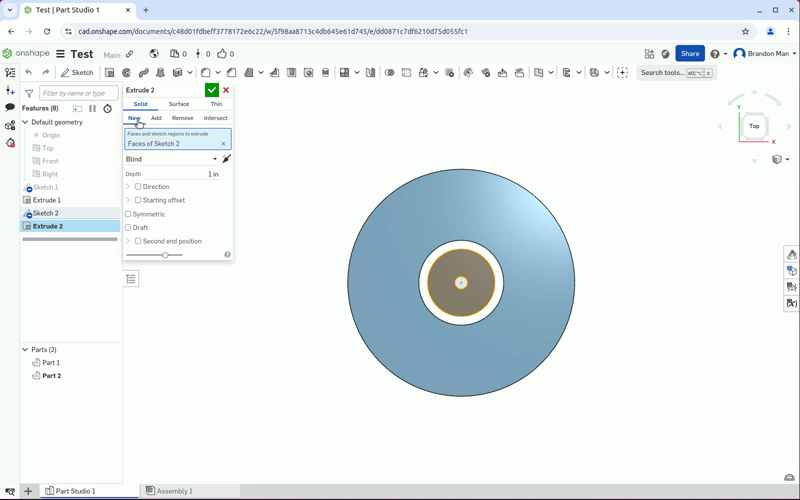
click(137, 120)
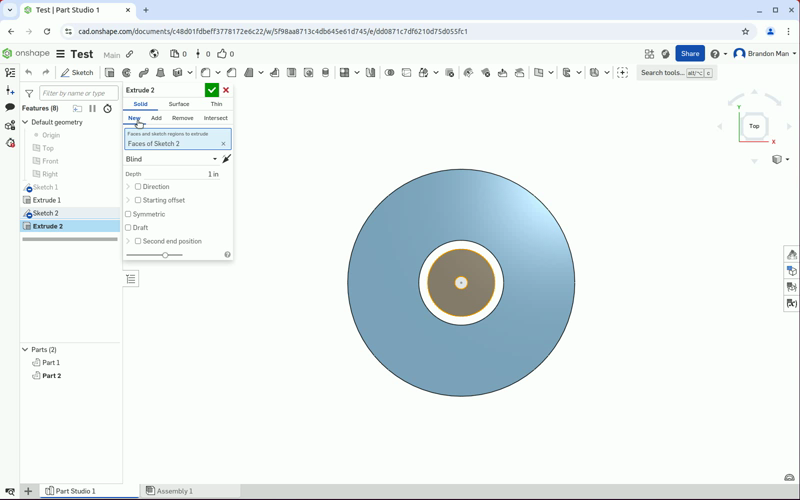
key(tab, 4)
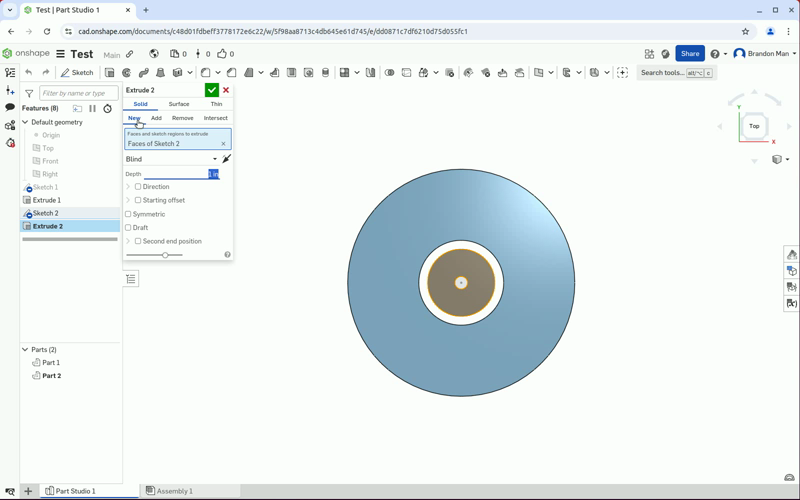
text(1.685)
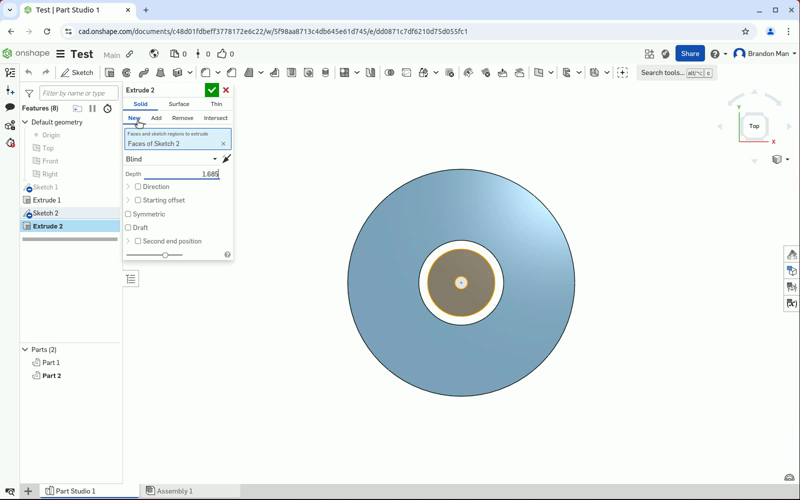
key(enter)
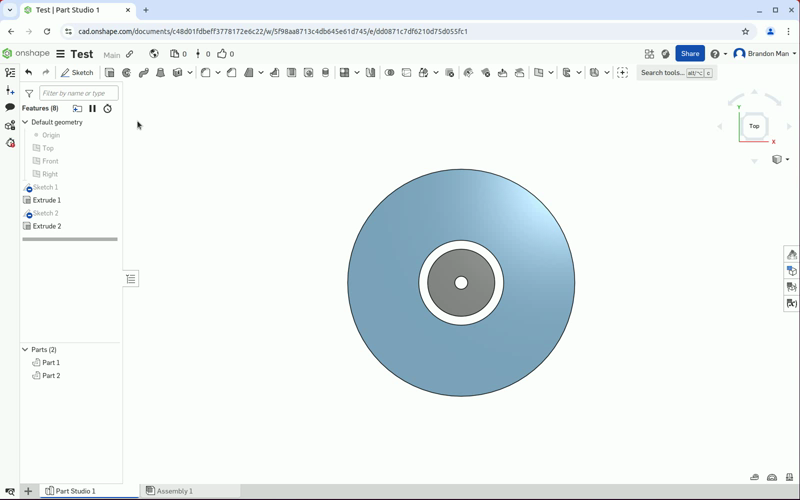
key(shift+h)
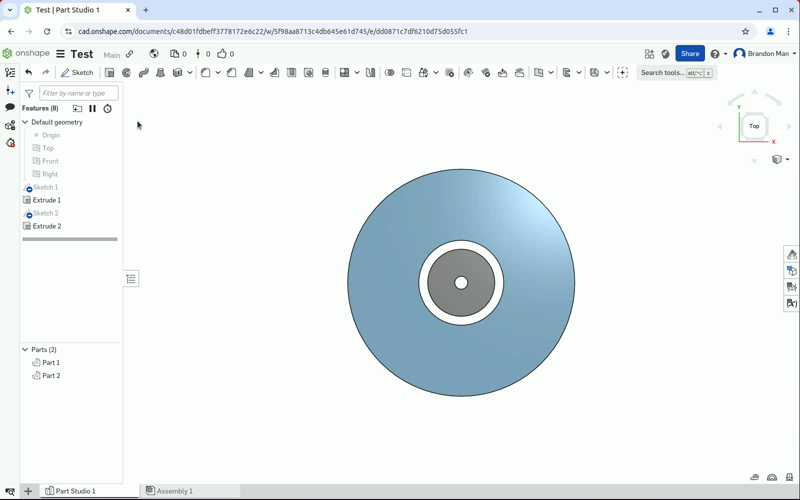
key(shift+h)
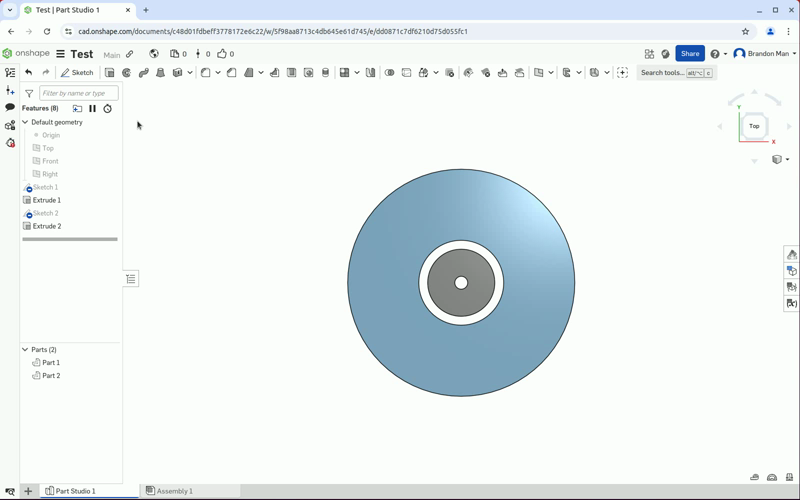
mouse_move(73, 189)
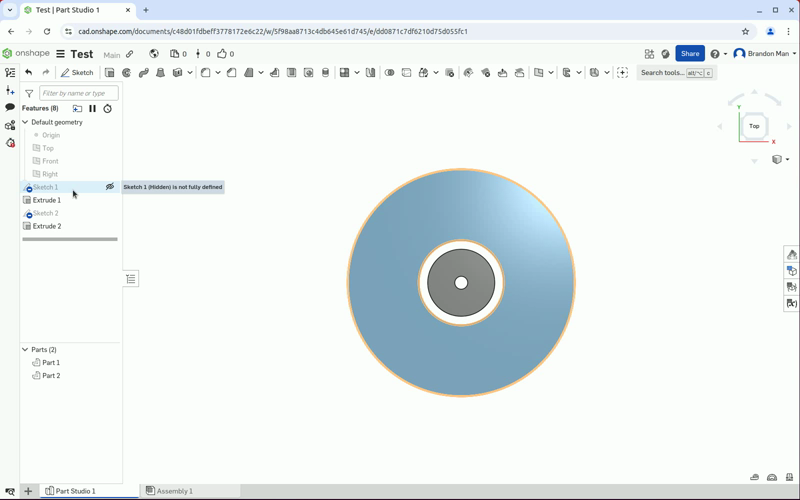
click(73, 189)
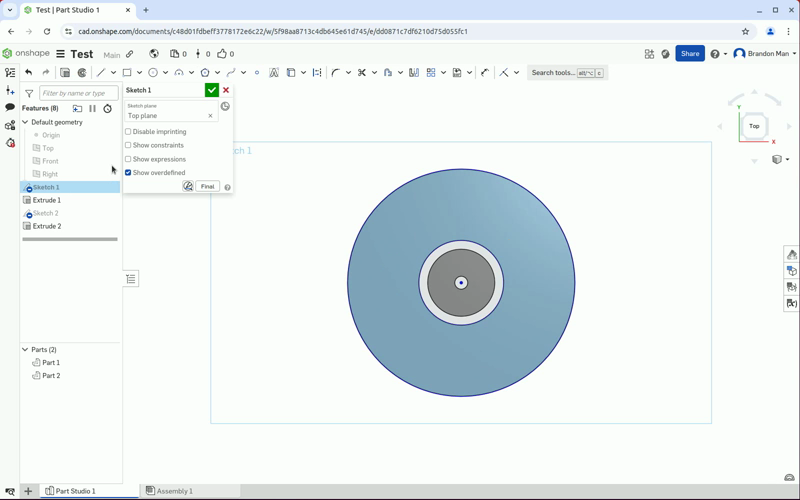
mouse_move(229, 92)
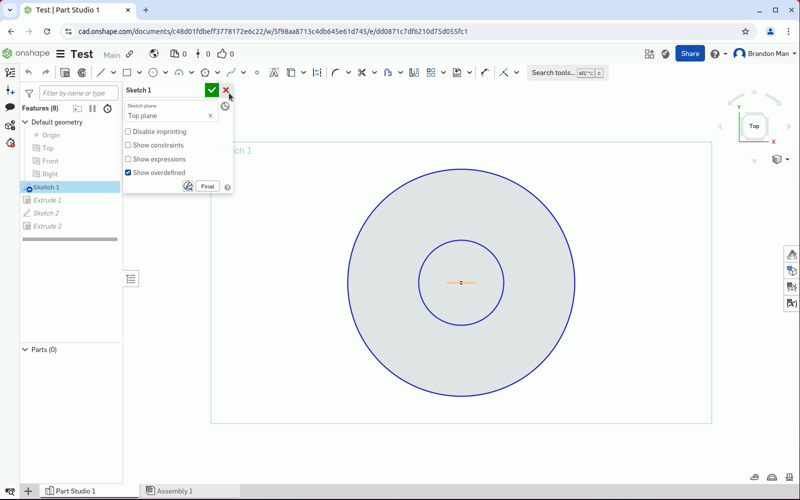
click(229, 92)
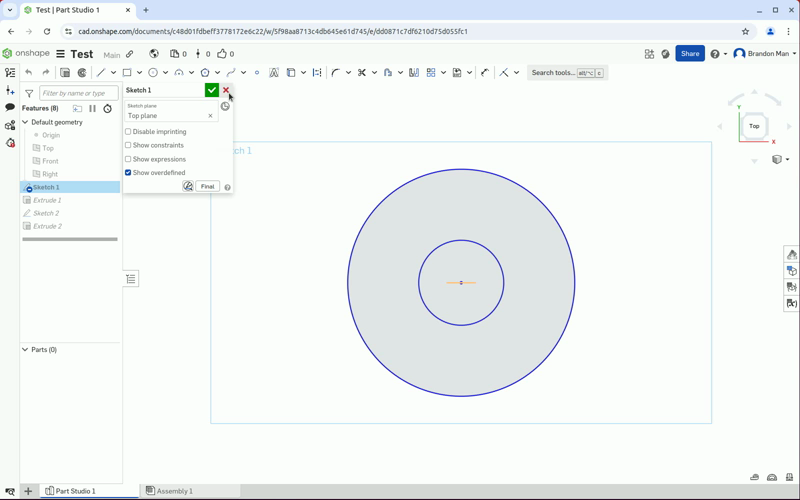
key(shift+s)
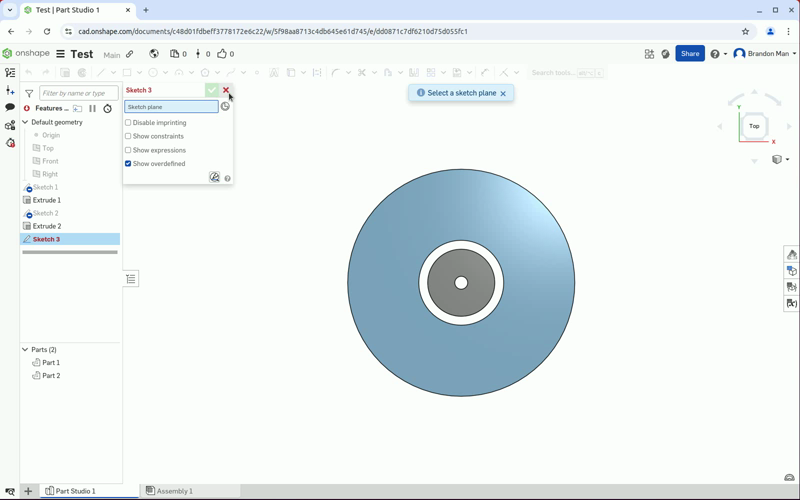
mouse_move(73, 150)
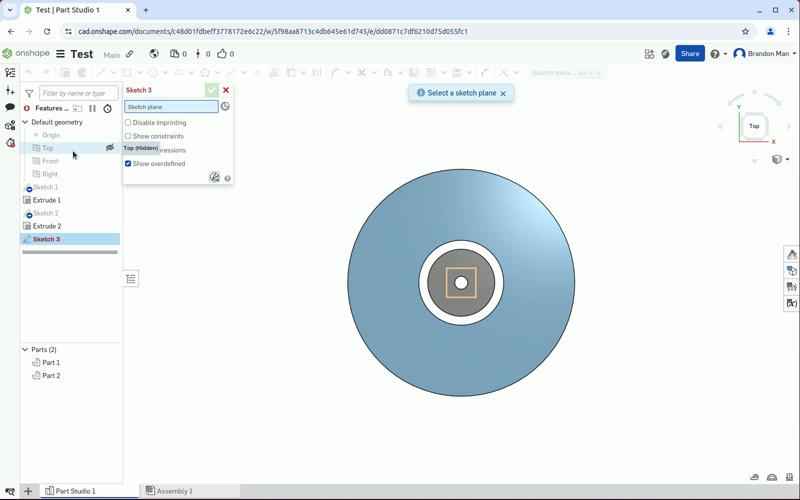
click(73, 150)
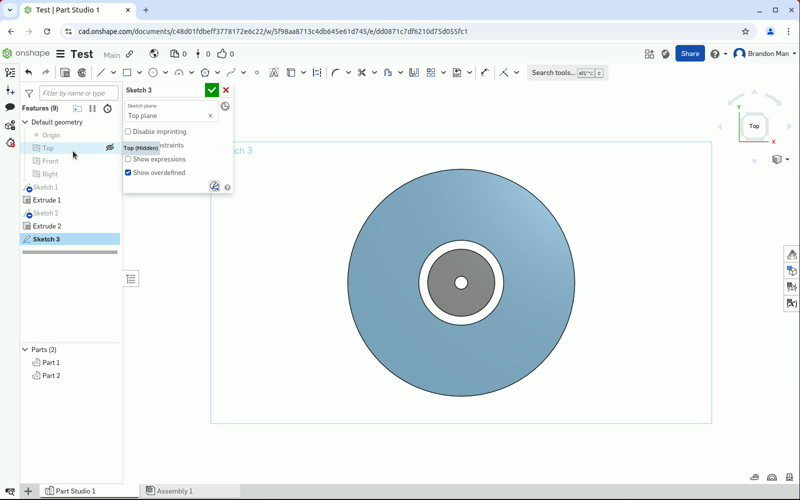
mouse_move(73, 352)
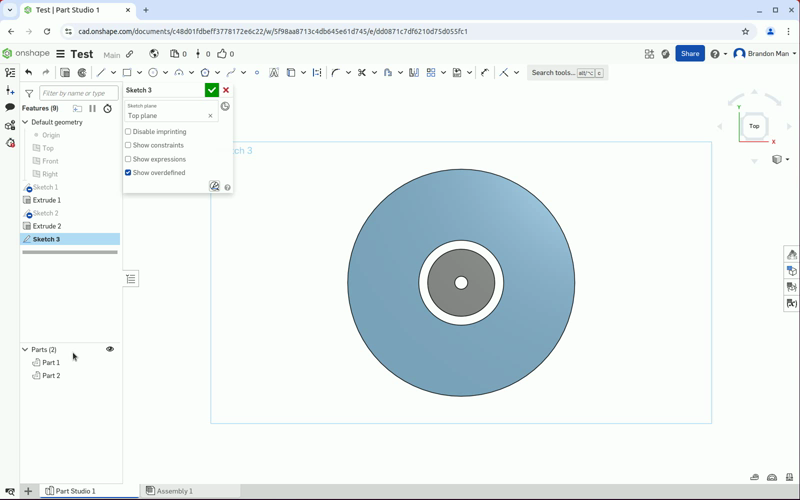
key(y)
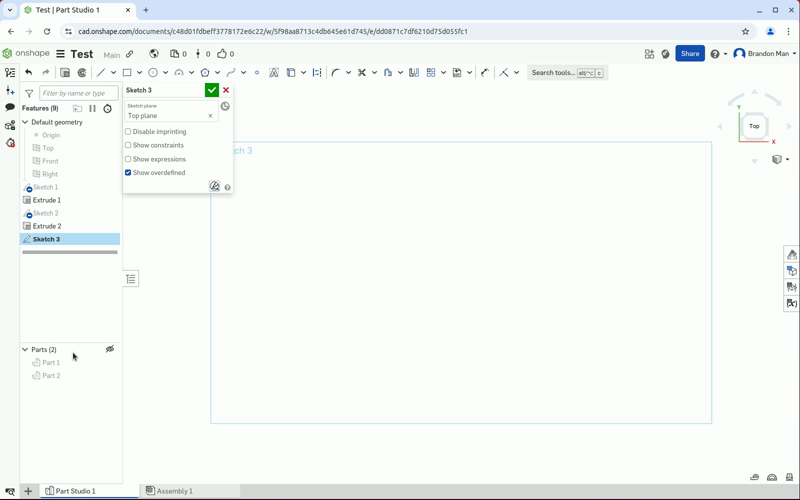
key(c)
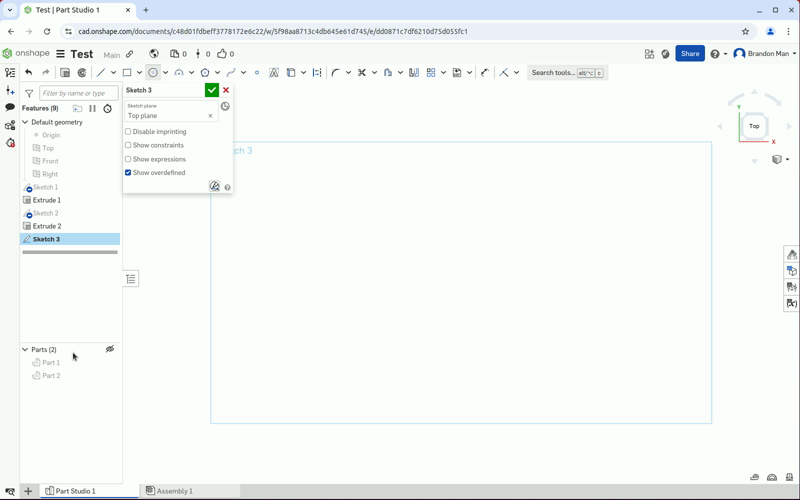
key_down(shift)
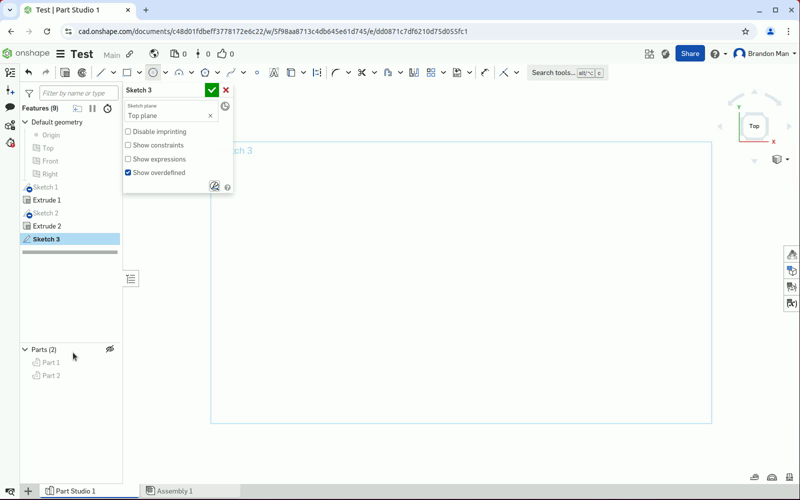
mouse_move(461, 282)
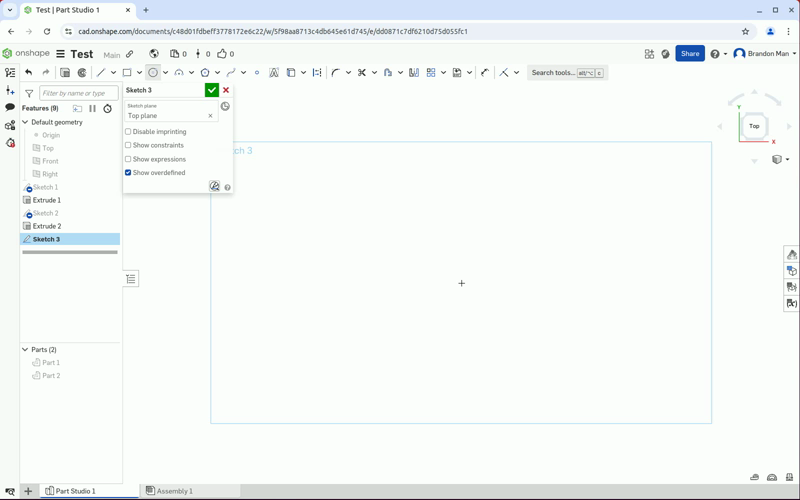
click(461, 282)
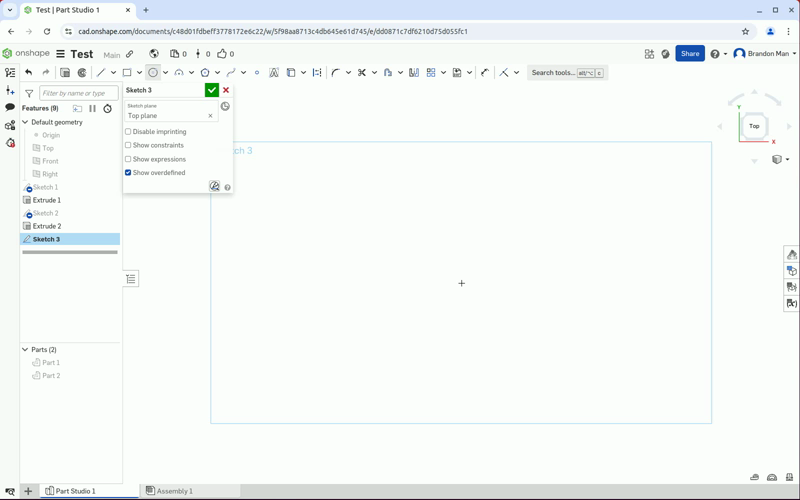
key_up(shift)
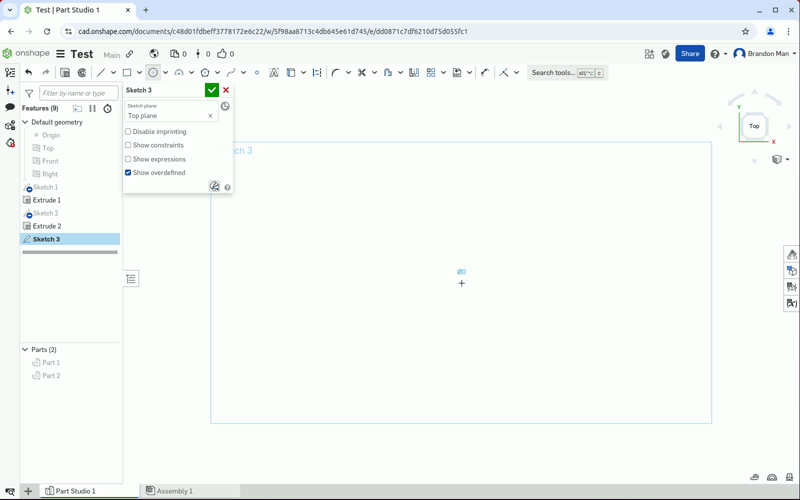
mouse_move(504, 282)
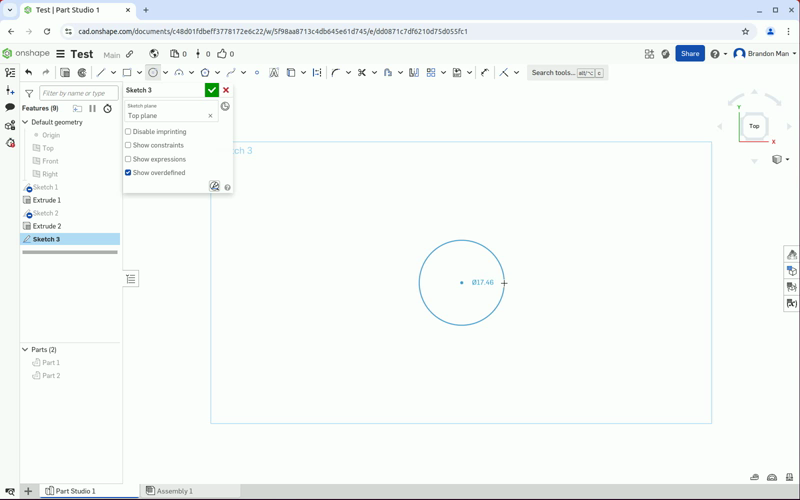
click(504, 282)
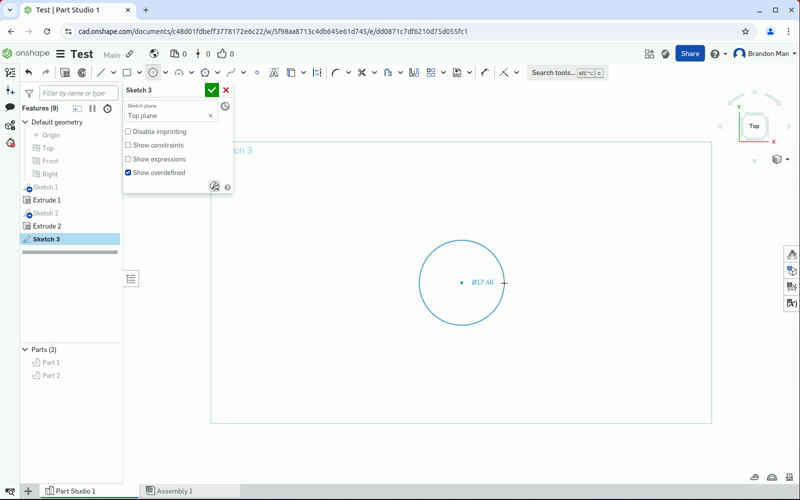
key(esc)
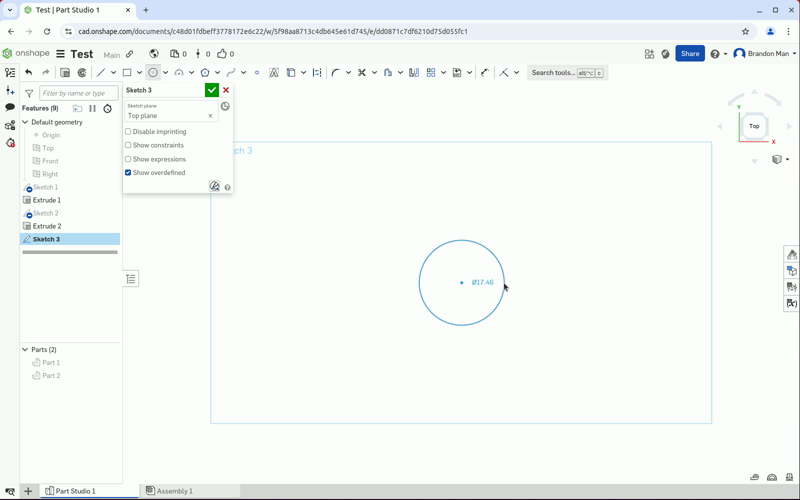
key(c)
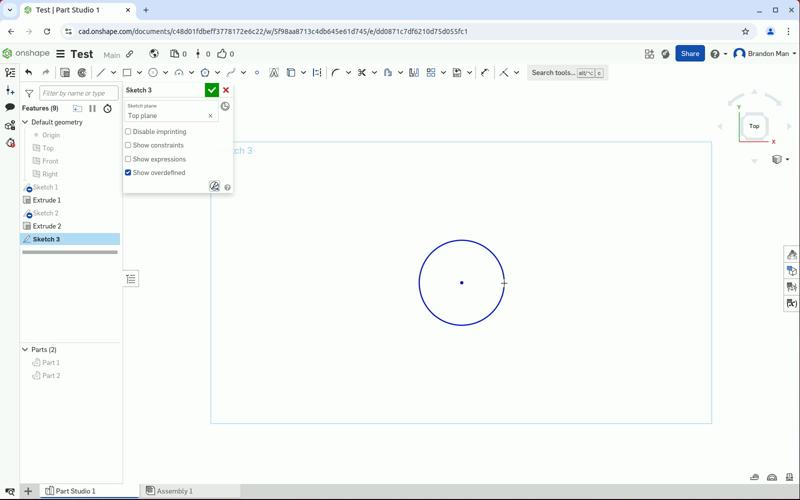
key_down(shift)
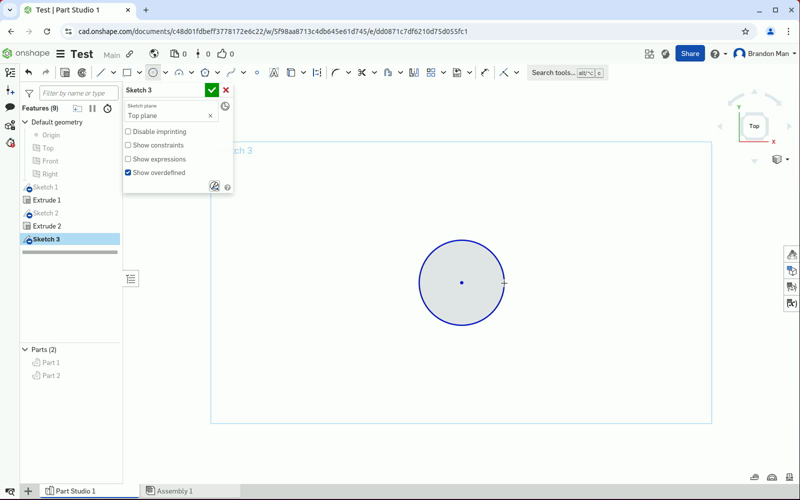
mouse_move(461, 282)
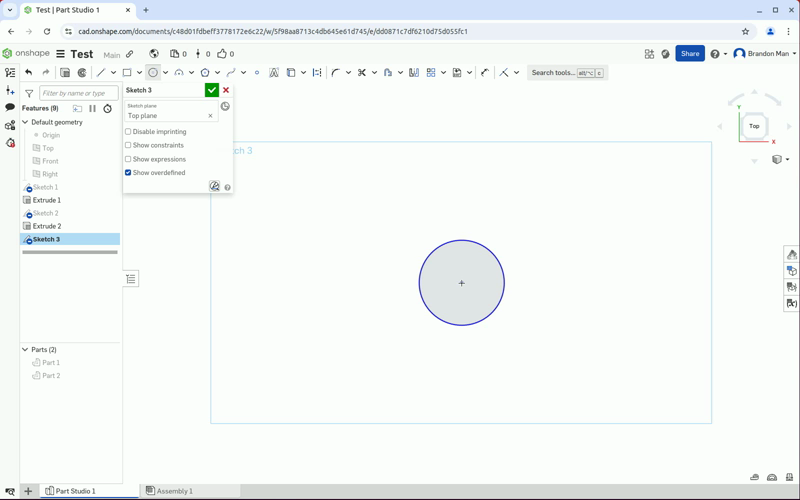
click(461, 282)
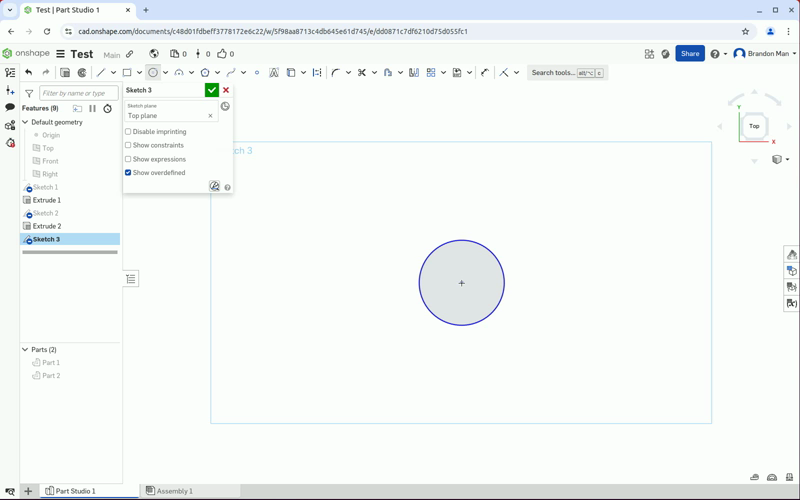
key_up(shift)
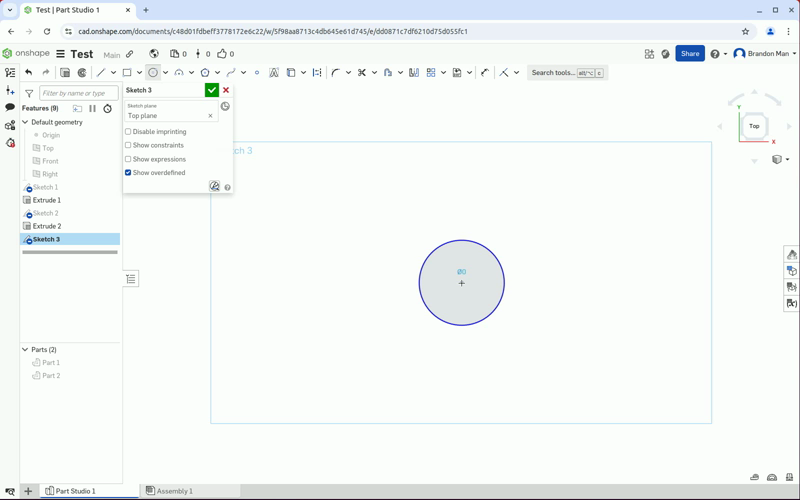
mouse_move(495, 282)
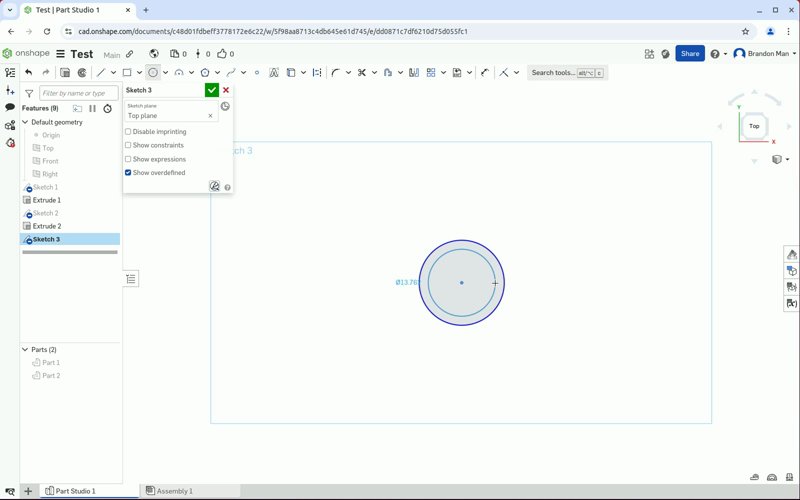
click(495, 282)
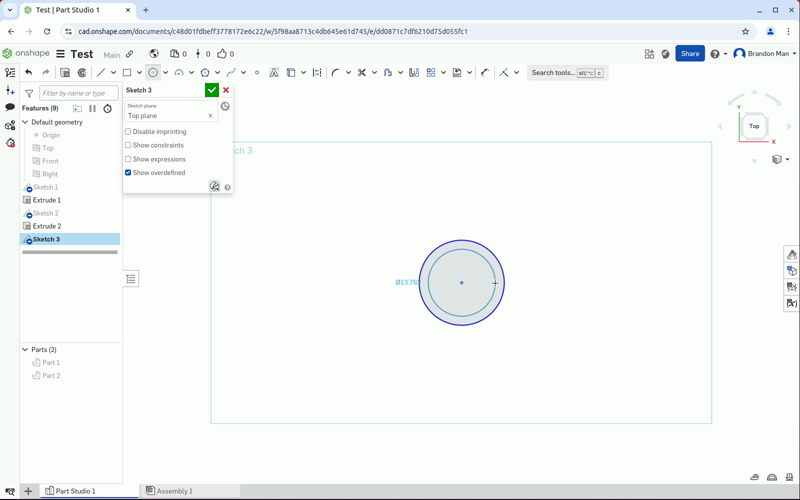
key(esc)
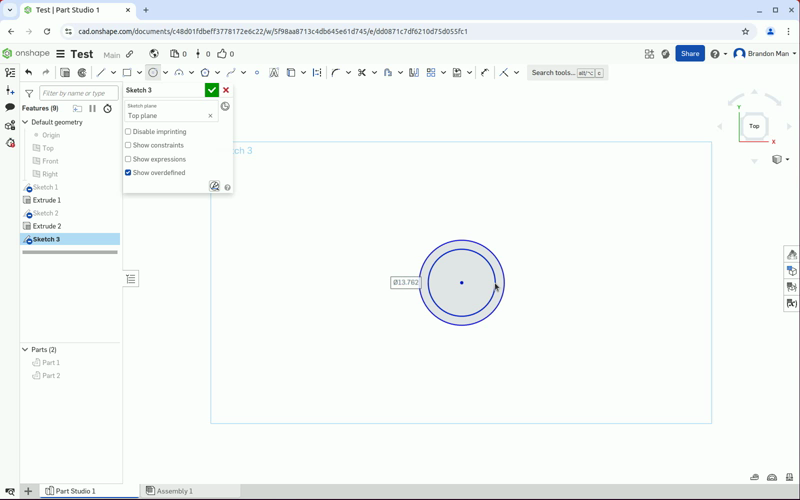
mouse_move(493, 304)
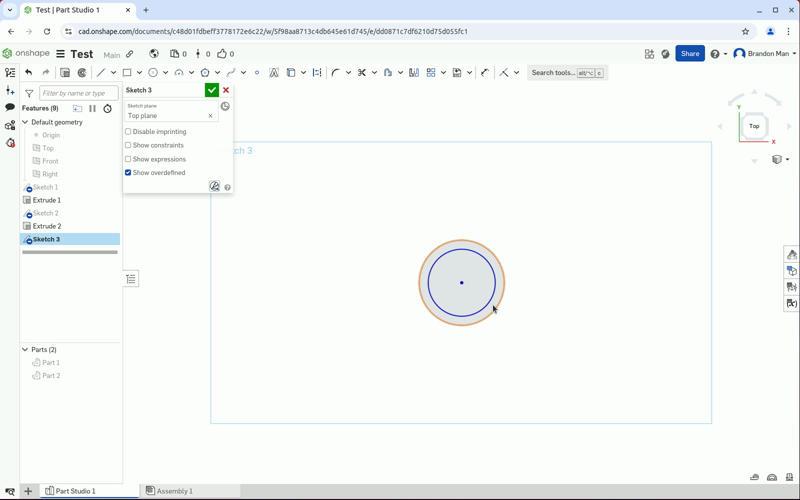
click(493, 304)
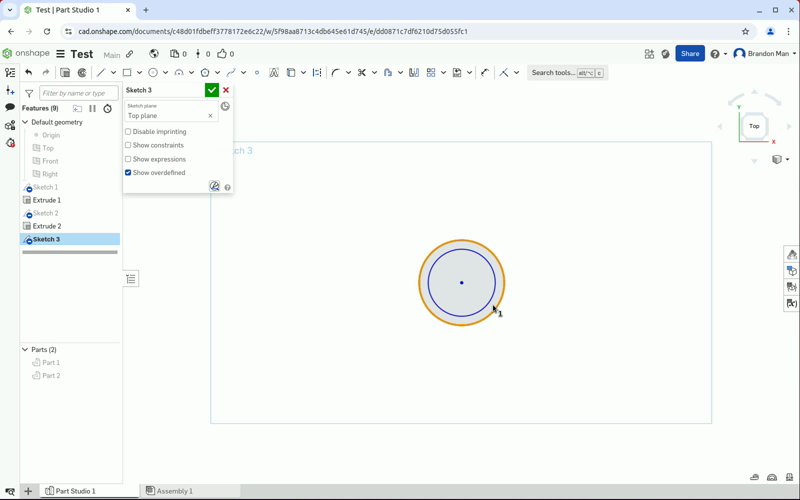
mouse_move(73, 352)
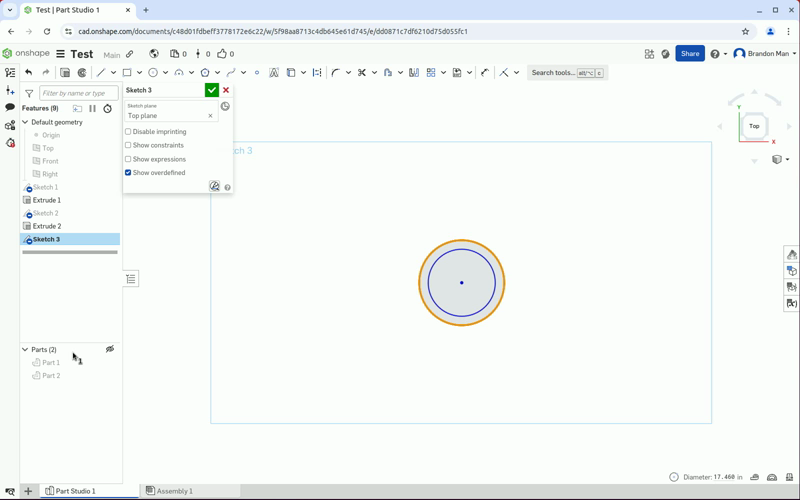
key(shift+y)
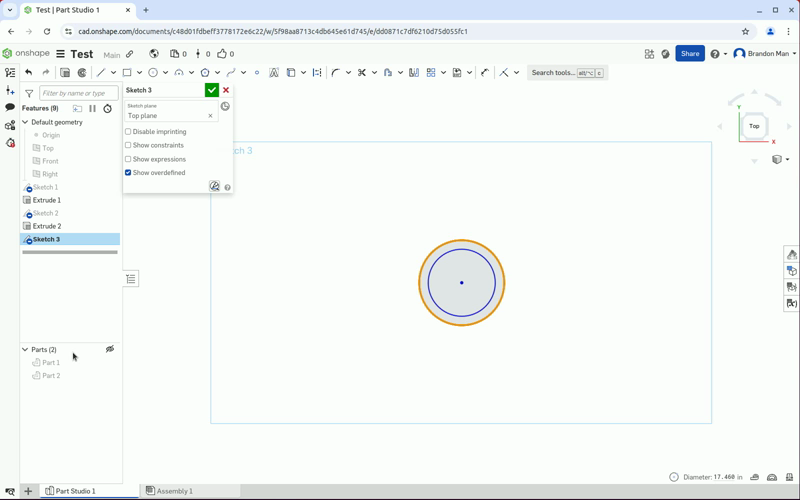
key(shift+e)
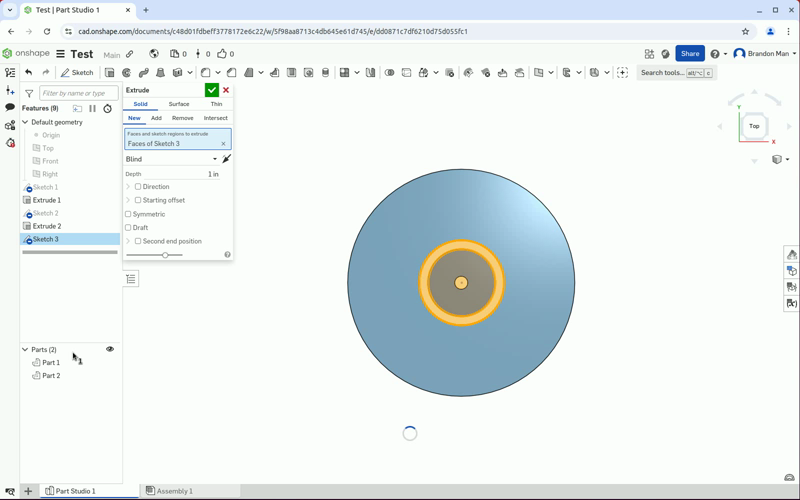
mouse_move(143, 106)
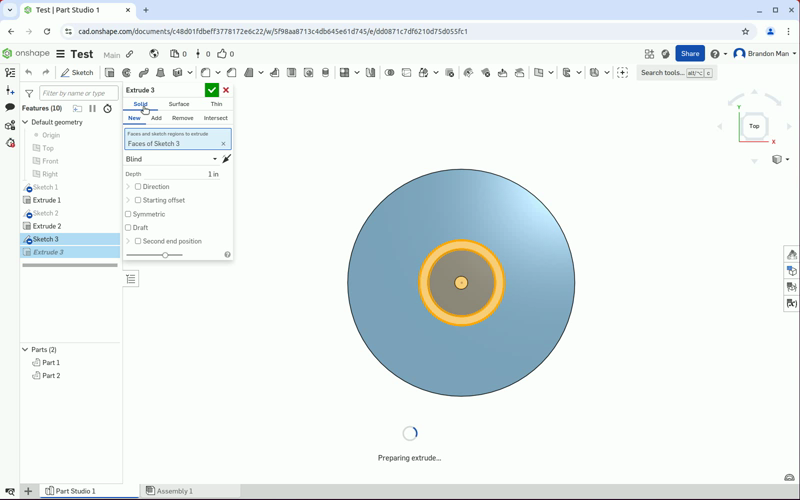
click(143, 106)
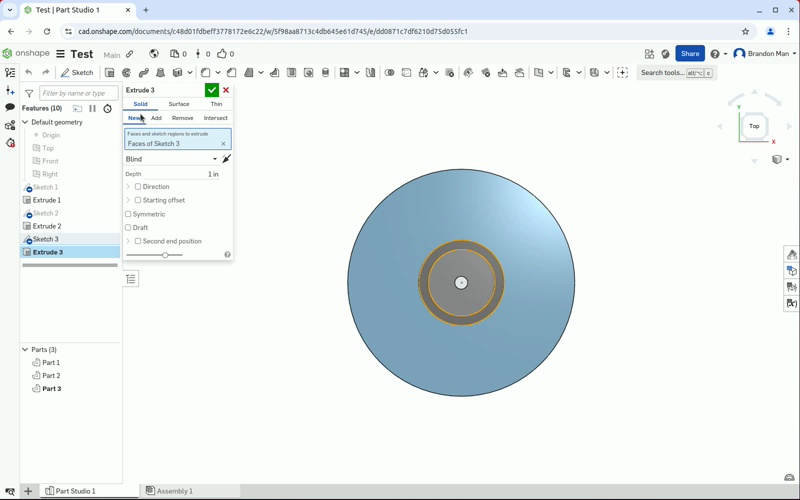
mouse_move(137, 120)
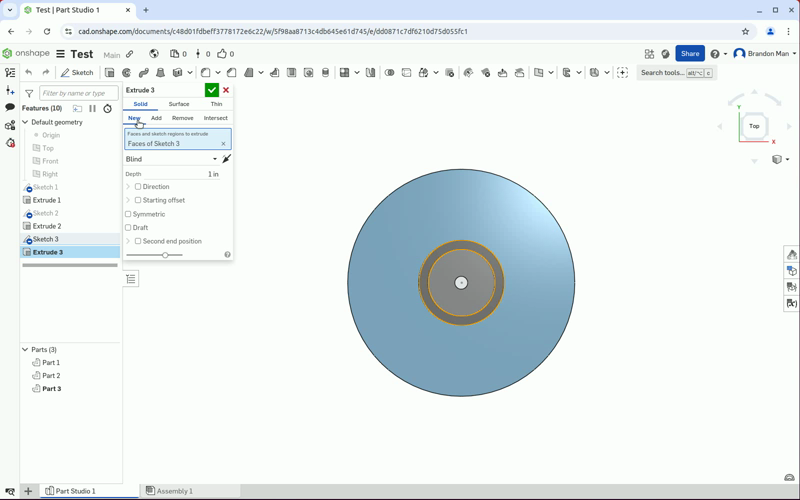
click(137, 120)
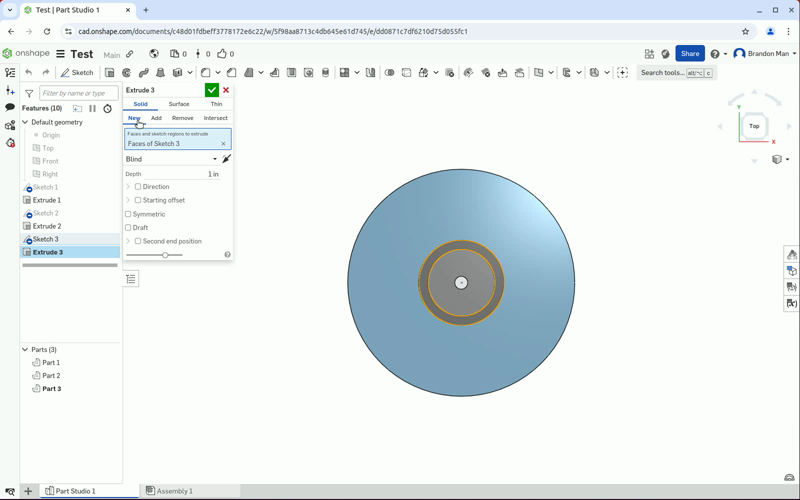
key(tab, 4)
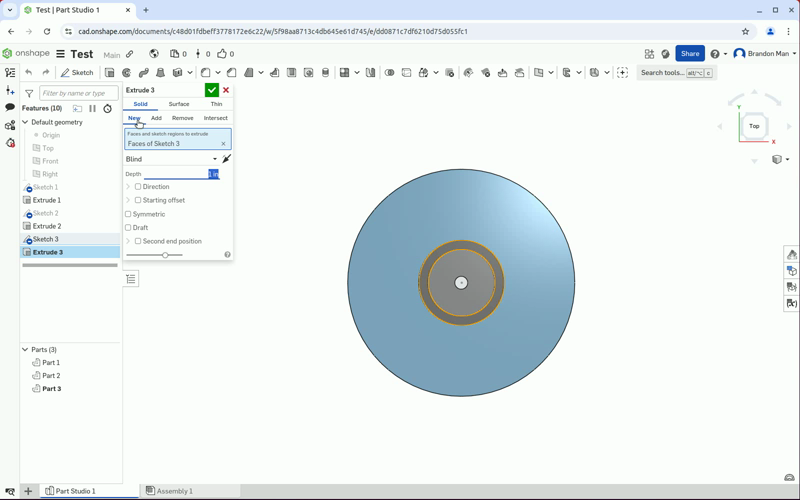
text(1.685)
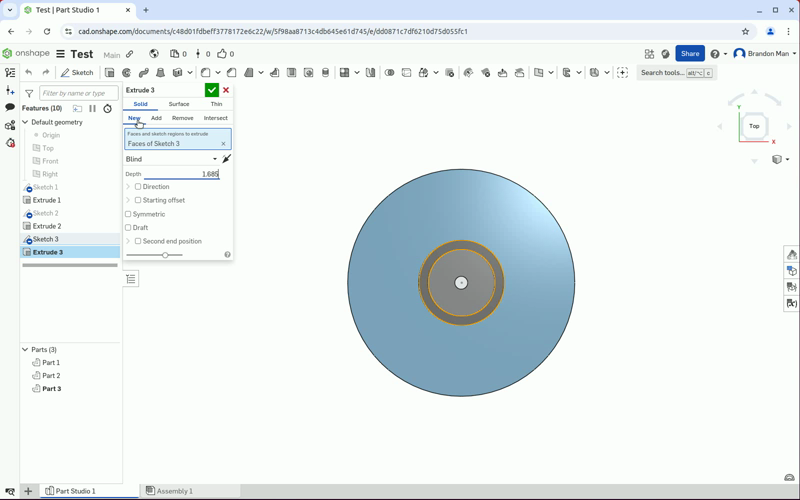
key(enter)
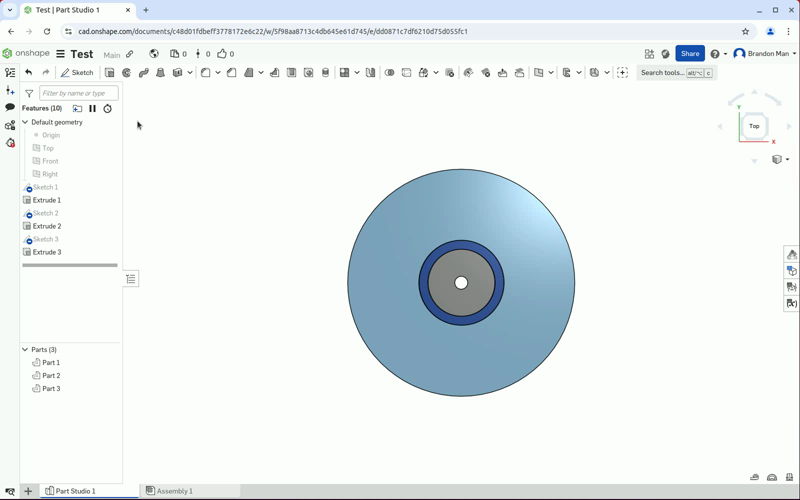
key(shift+h)
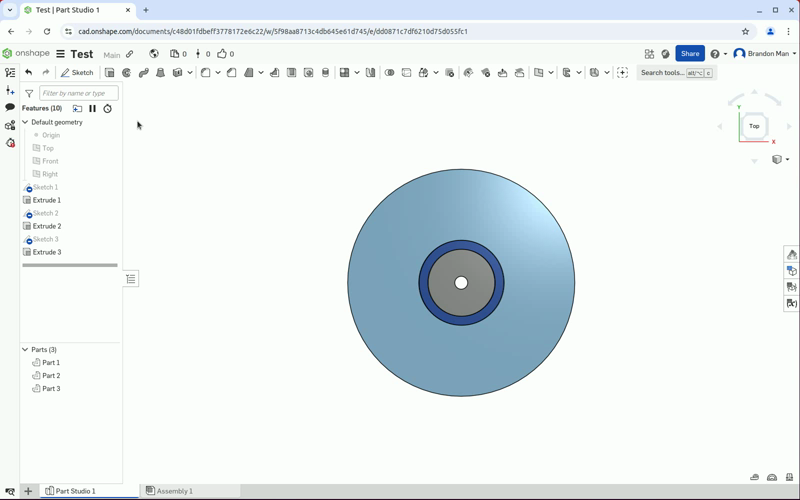
key(shift+h)
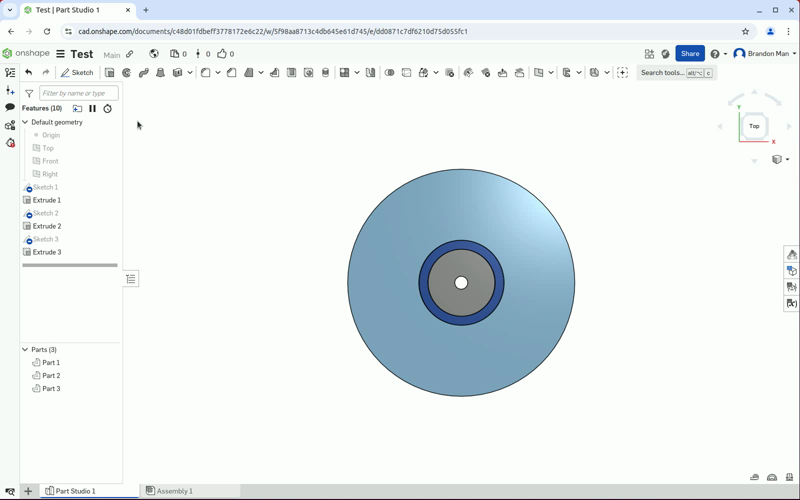
mouse_move(73, 189)
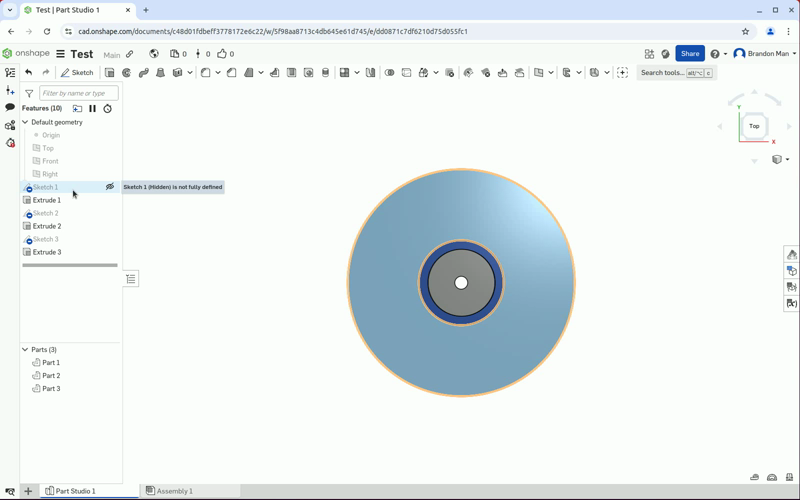
click(73, 189)
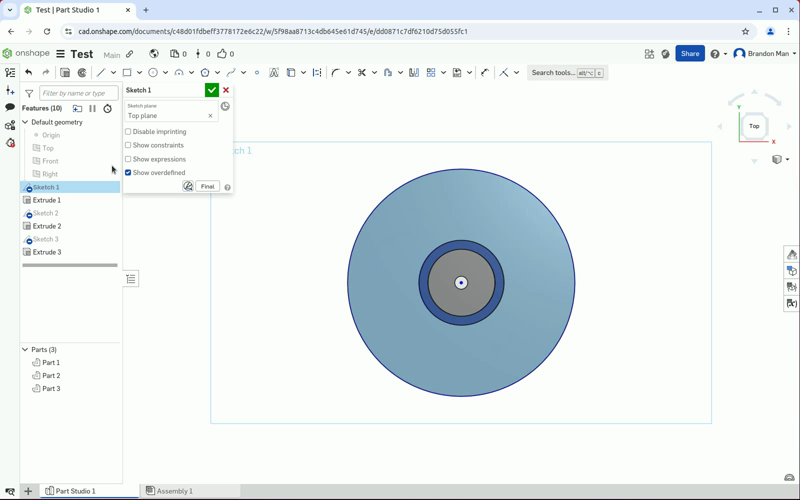
mouse_move(229, 92)
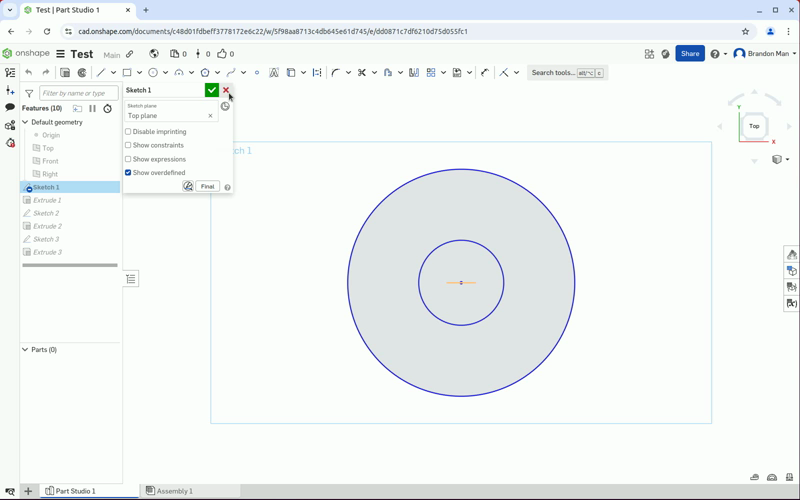
click(229, 92)
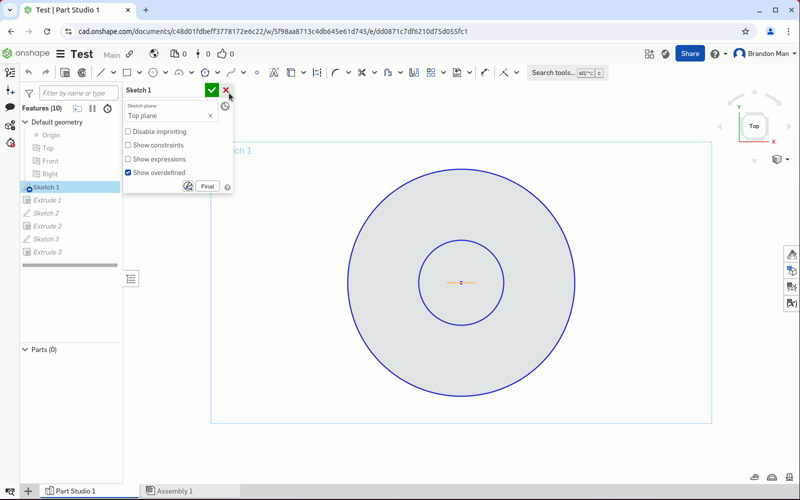
key(shift+s)
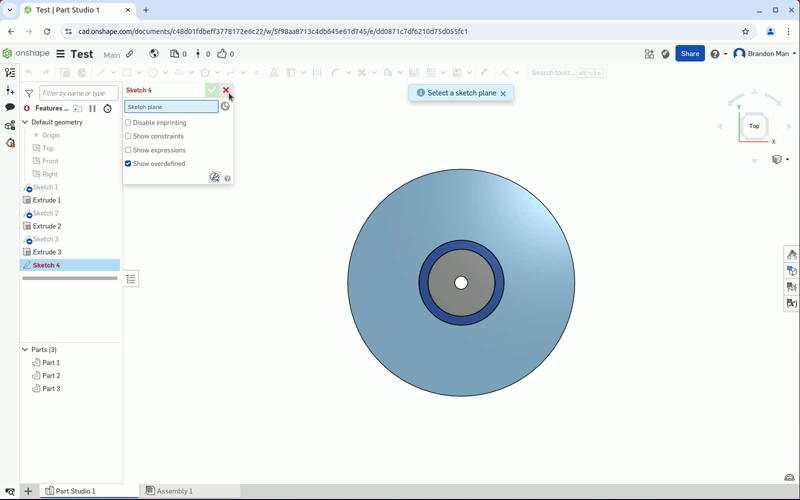
mouse_move(73, 150)
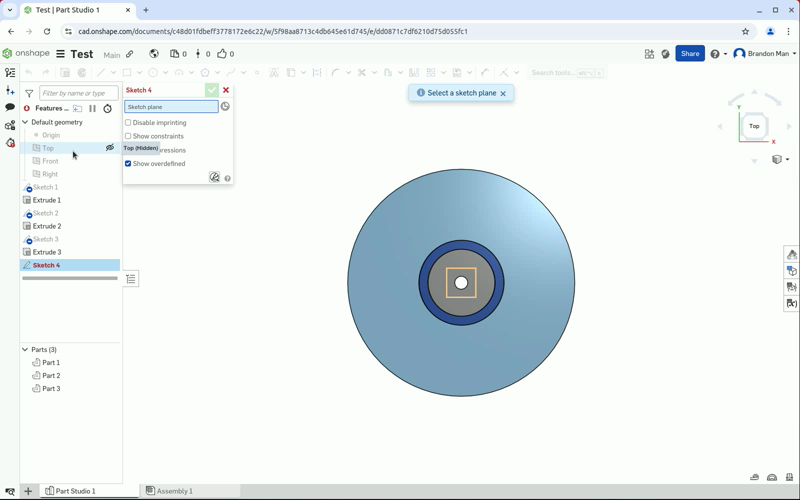
click(73, 150)
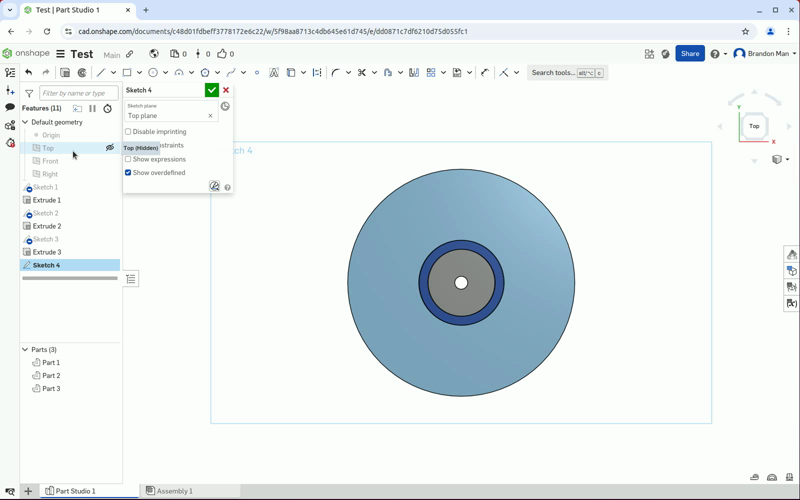
mouse_move(73, 352)
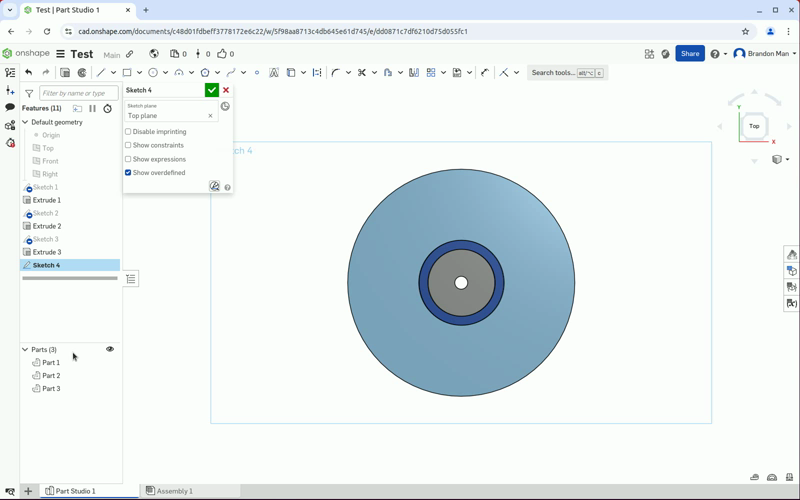
key(y)
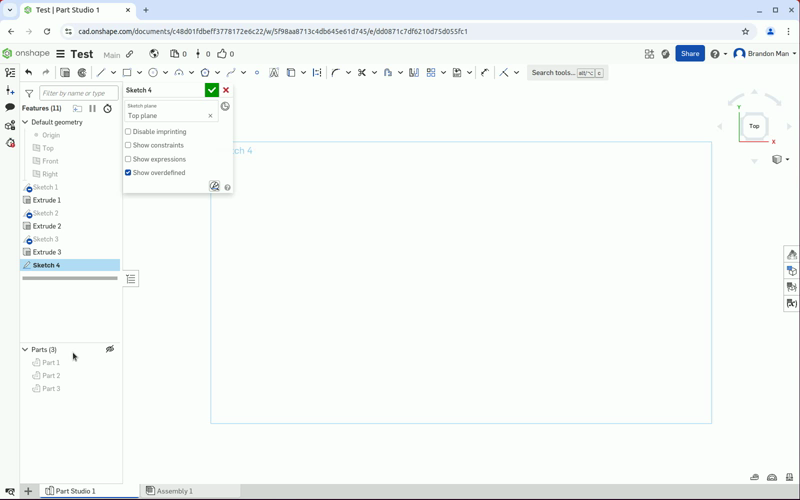
key(c)
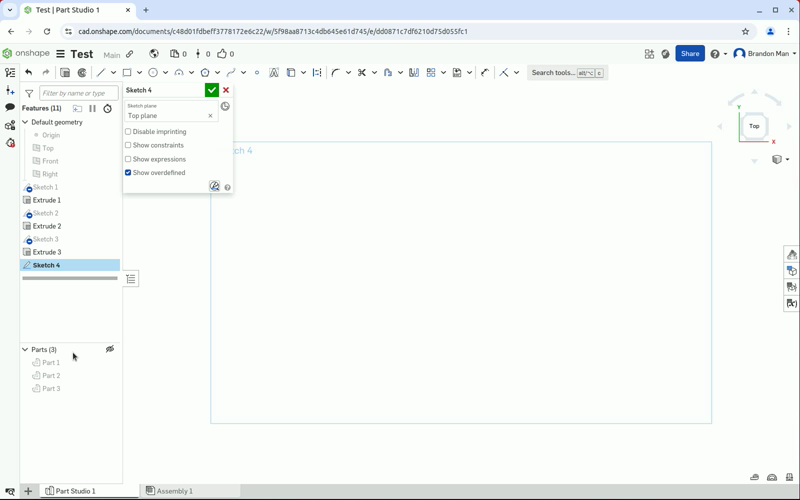
key_down(shift)
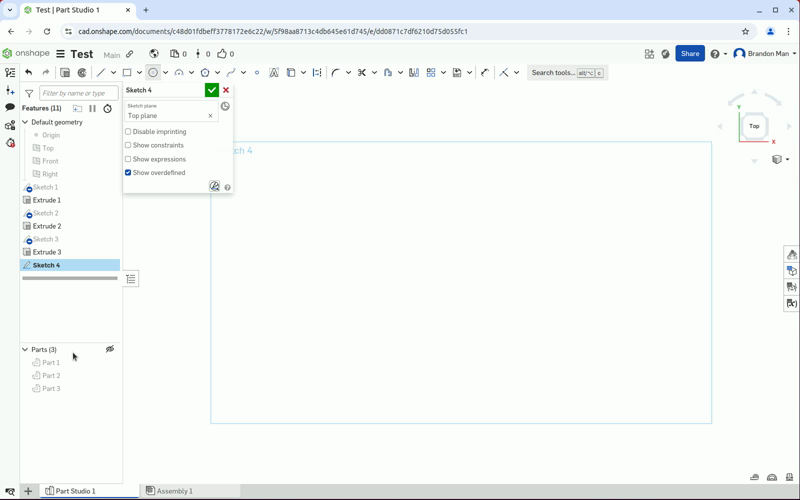
mouse_move(461, 282)
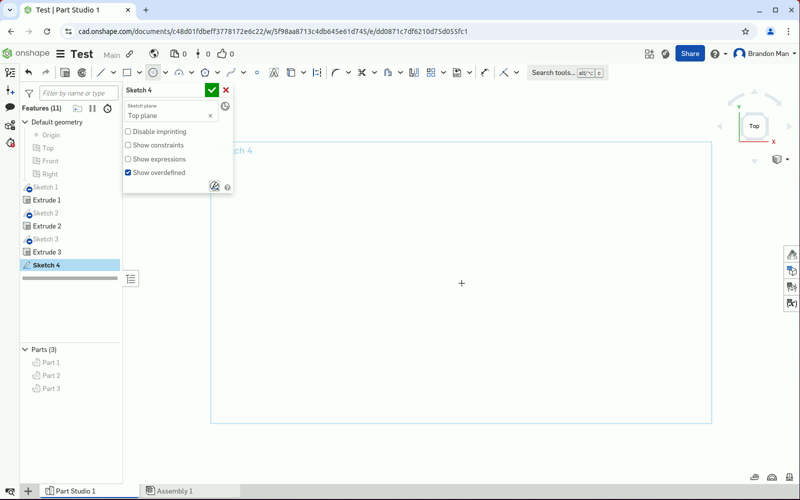
click(461, 282)
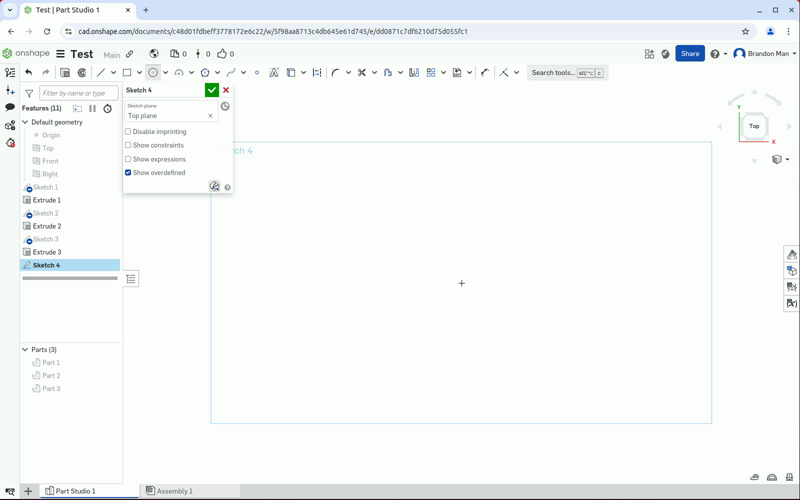
key_up(shift)
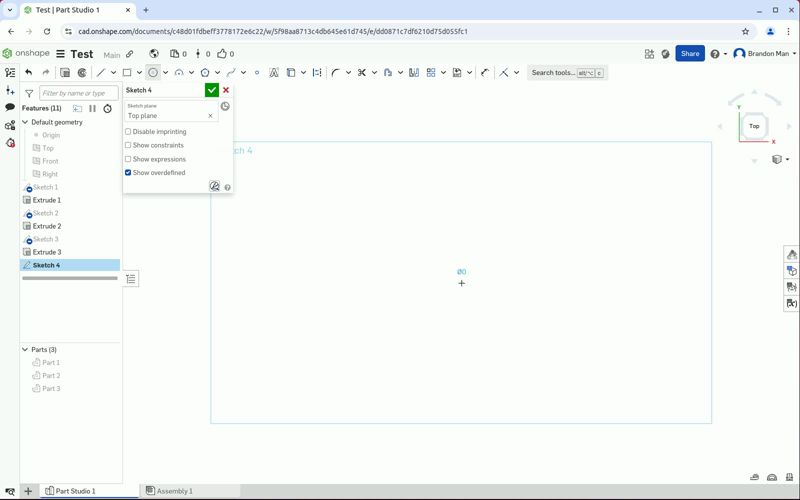
mouse_move(504, 282)
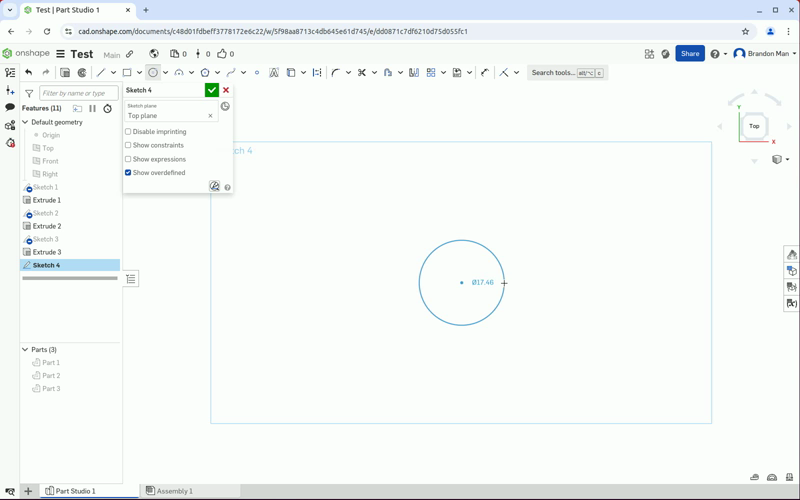
click(504, 282)
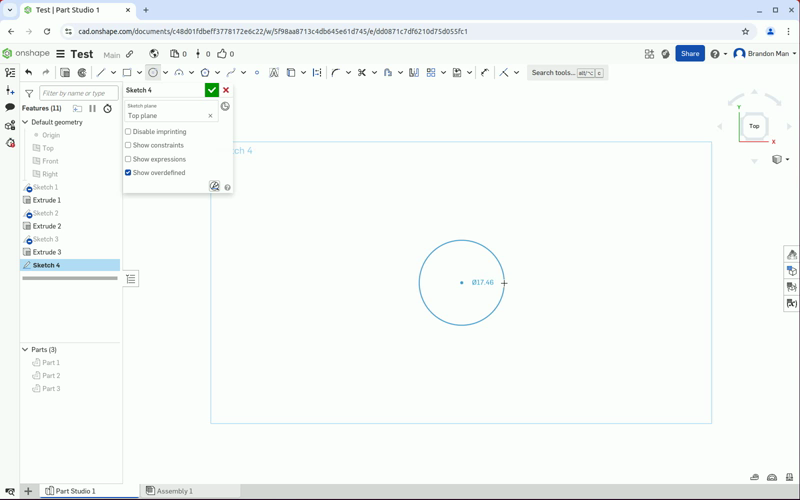
key(esc)
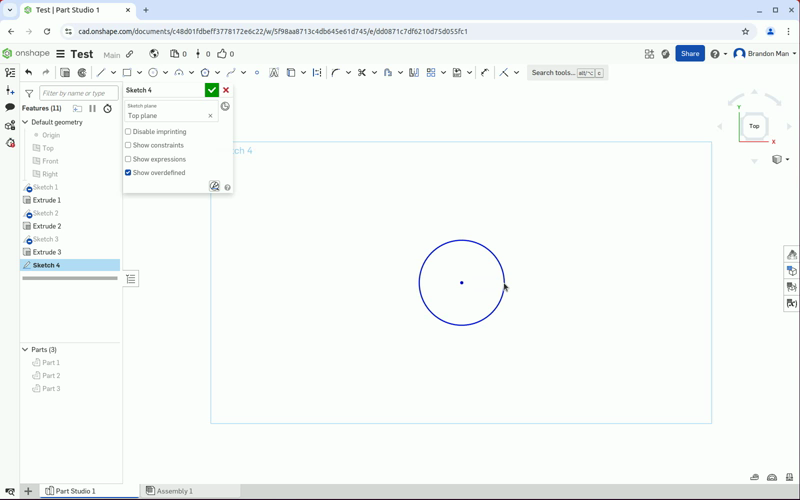
key(c)
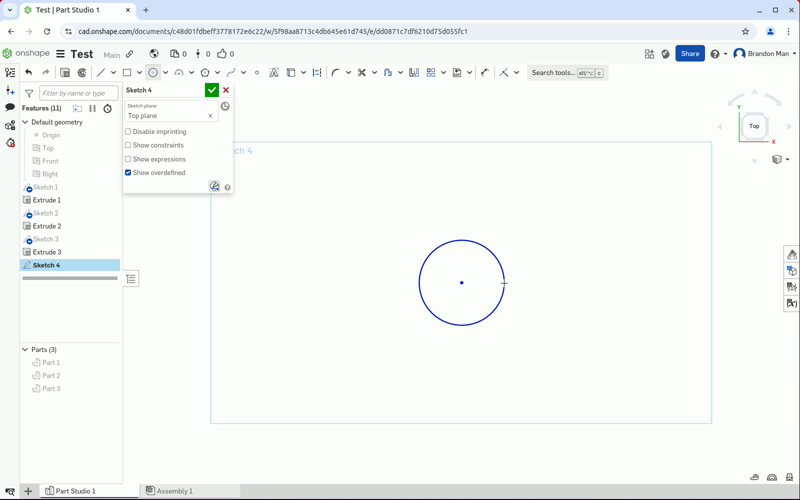
key_down(shift)
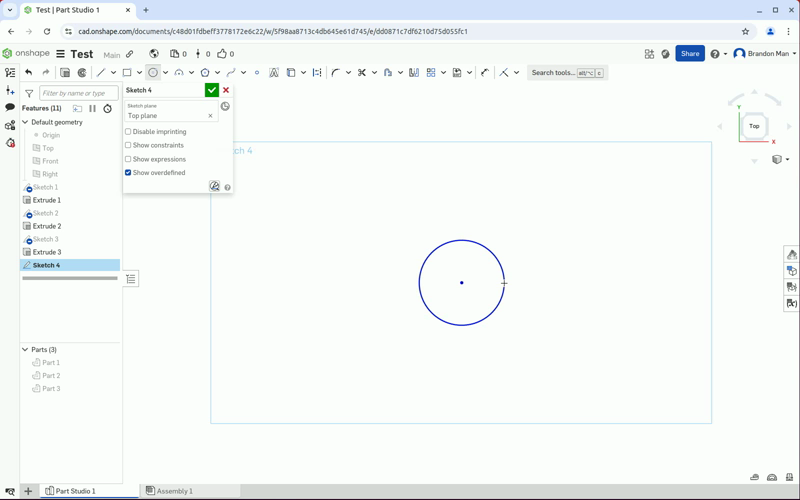
mouse_move(461, 282)
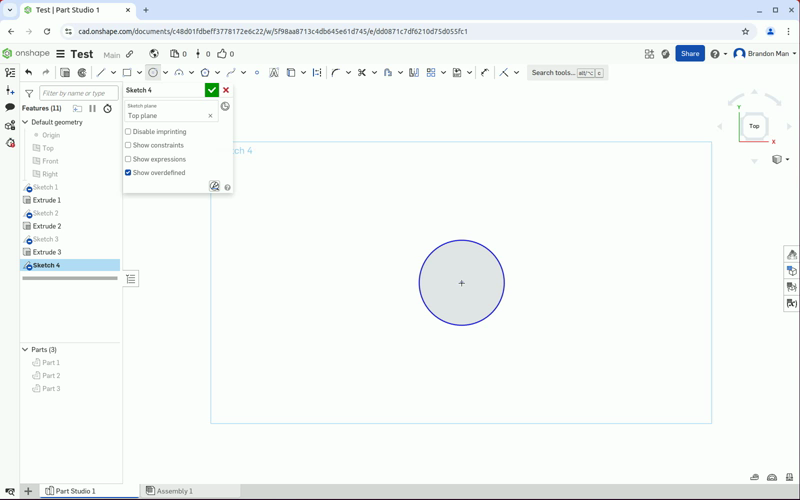
click(461, 282)
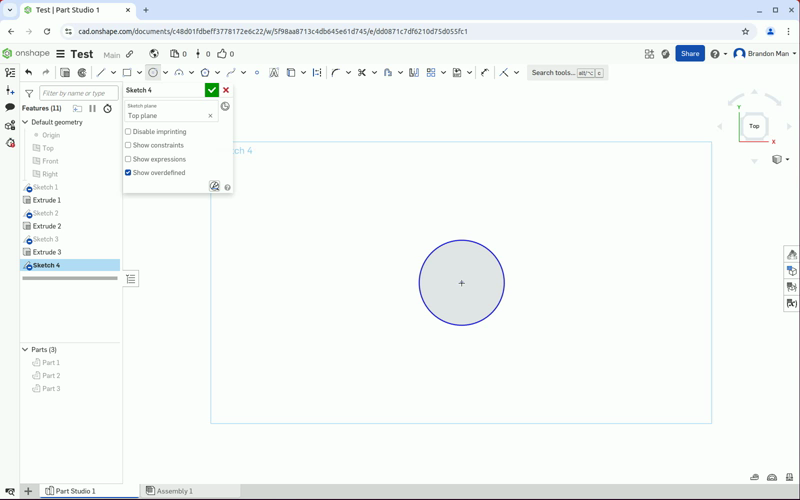
key_up(shift)
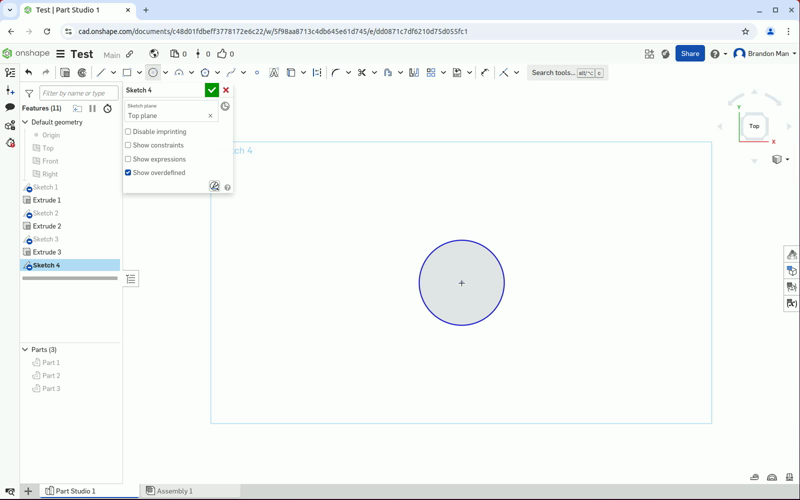
mouse_move(495, 282)
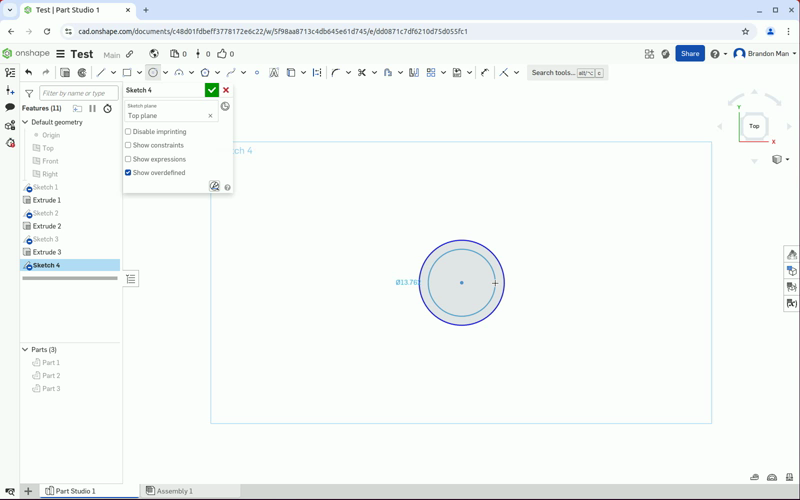
click(495, 282)
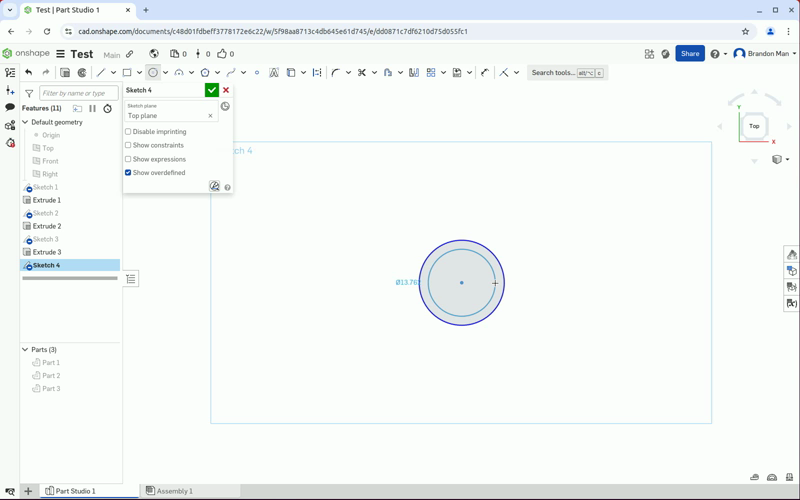
key(esc)
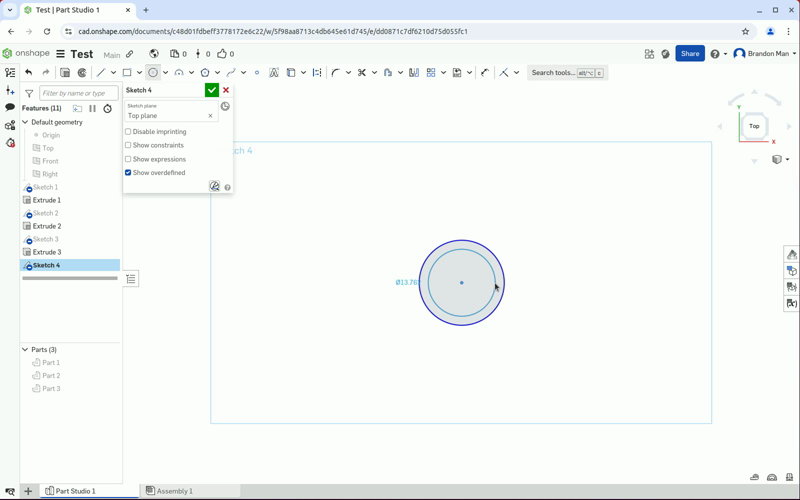
mouse_move(472, 316)
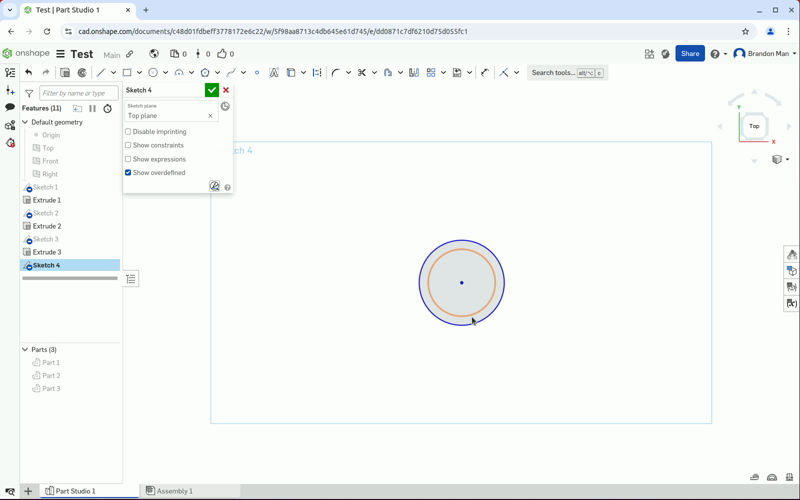
click(472, 316)
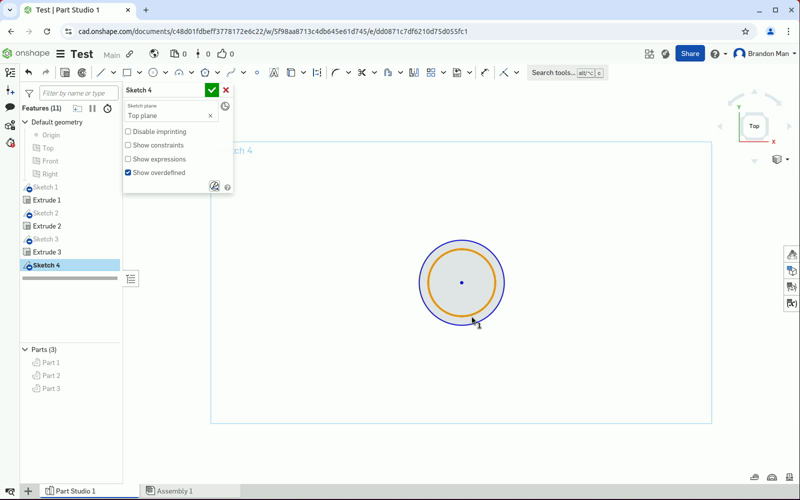
mouse_move(73, 352)
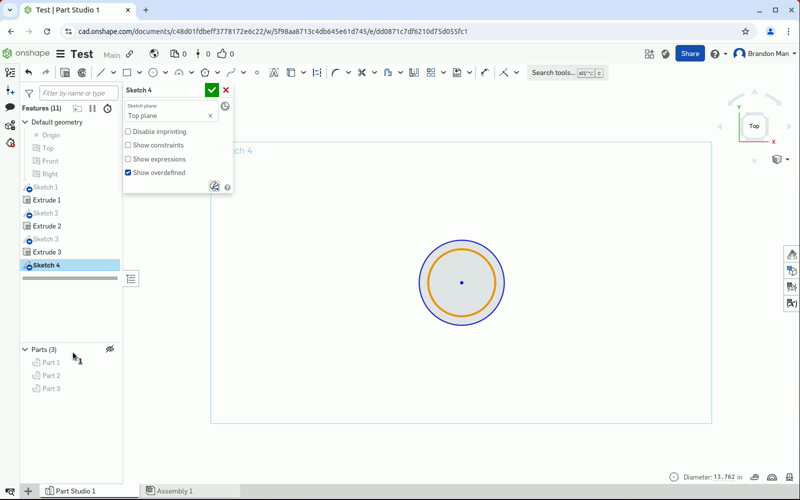
key(shift+y)
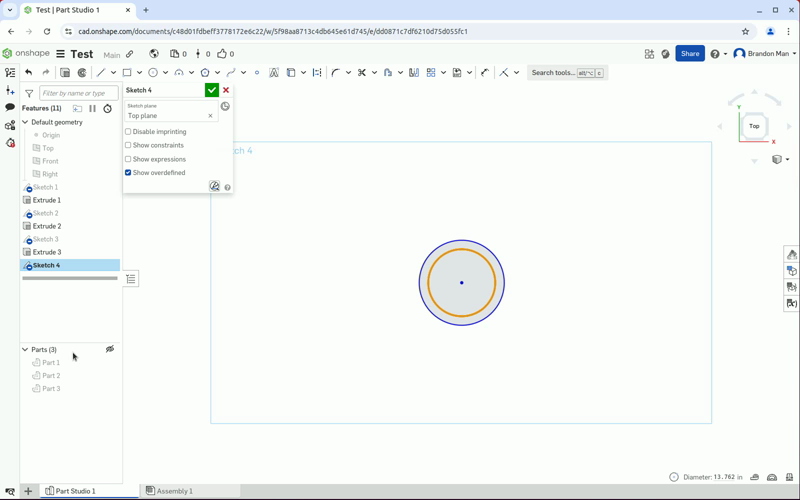
key(shift+e)
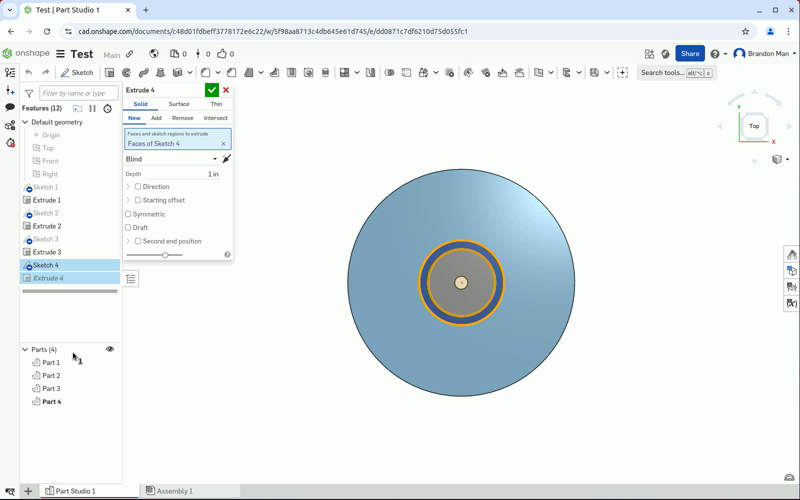
mouse_move(143, 106)
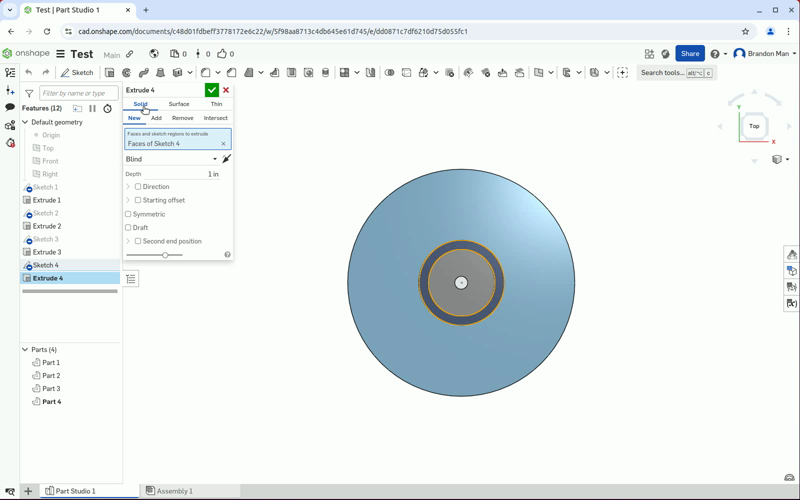
click(143, 106)
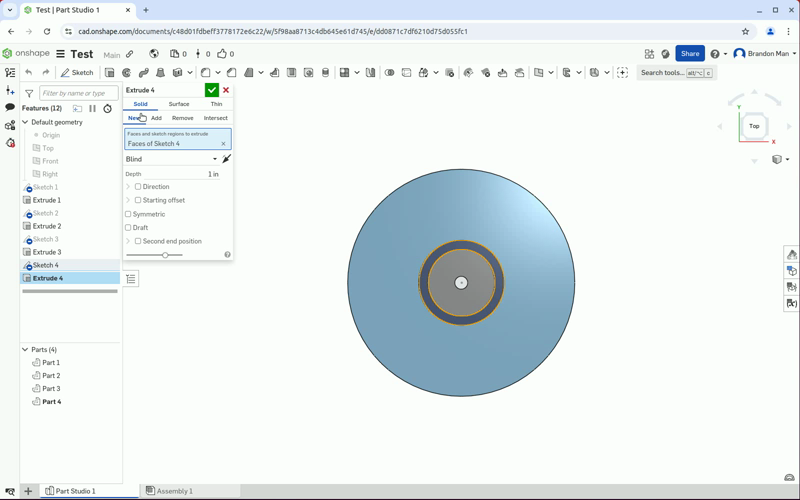
mouse_move(137, 120)
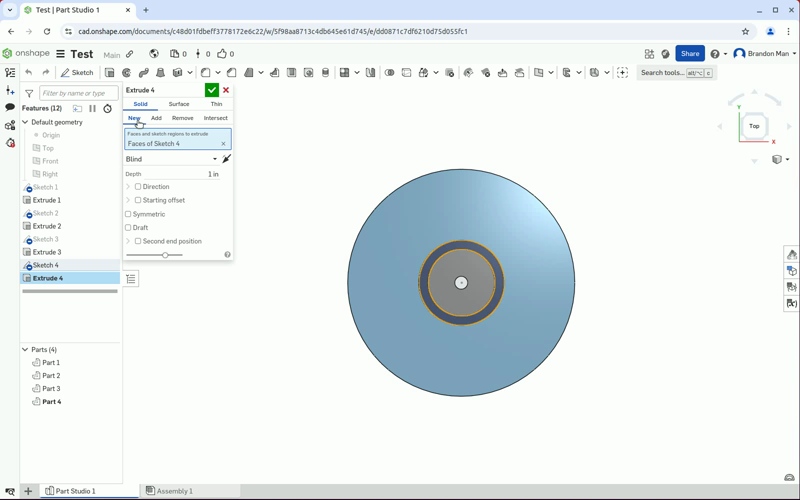
click(137, 120)
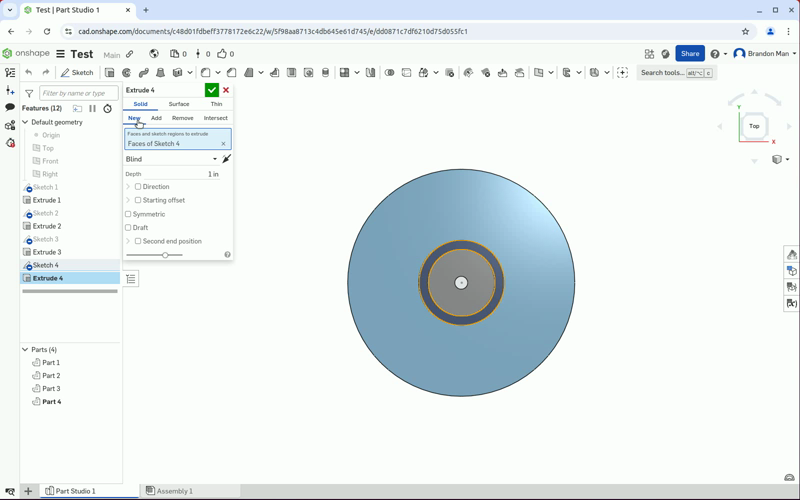
key(tab, 4)
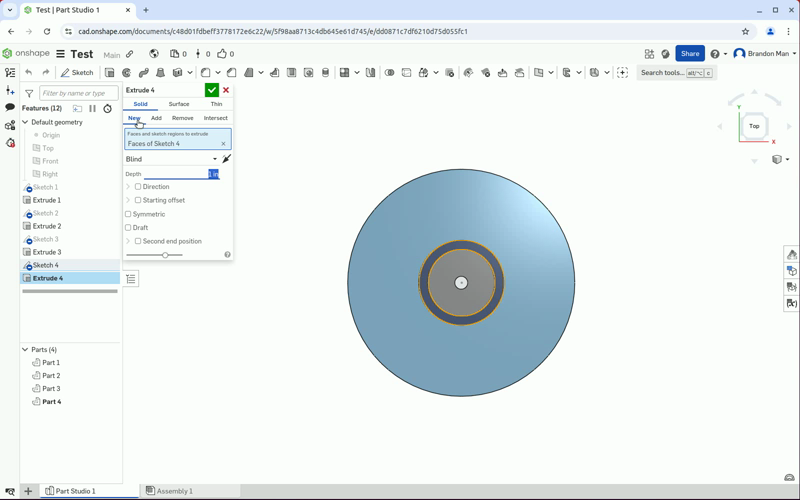
text(17.331)
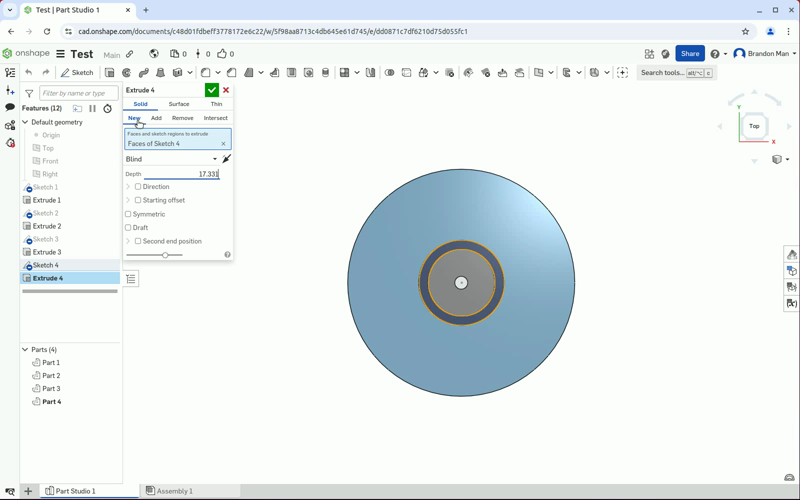
key(enter)
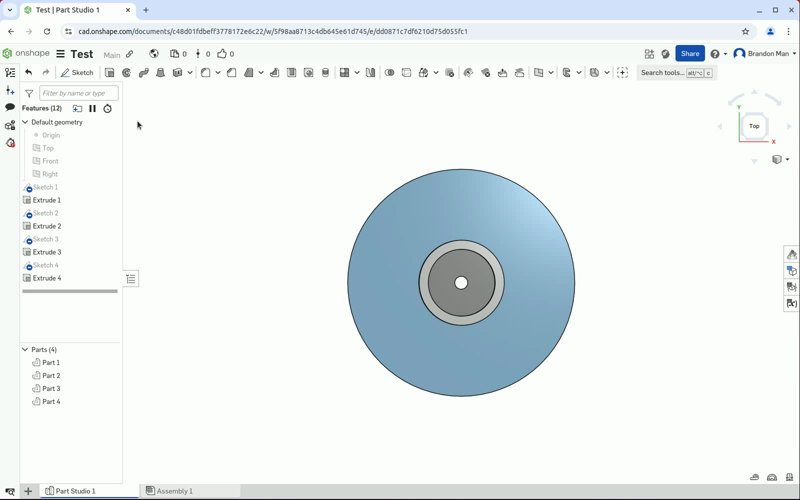
key(shift+h)
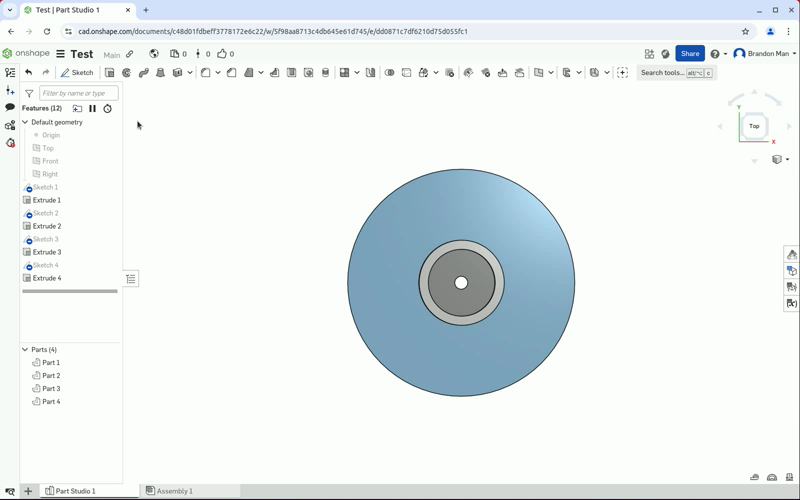
key(shift+h)
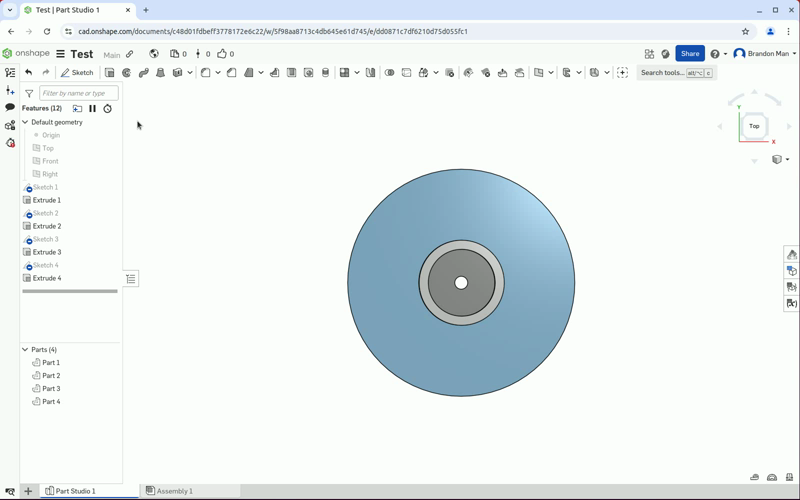
mouse_move(73, 189)
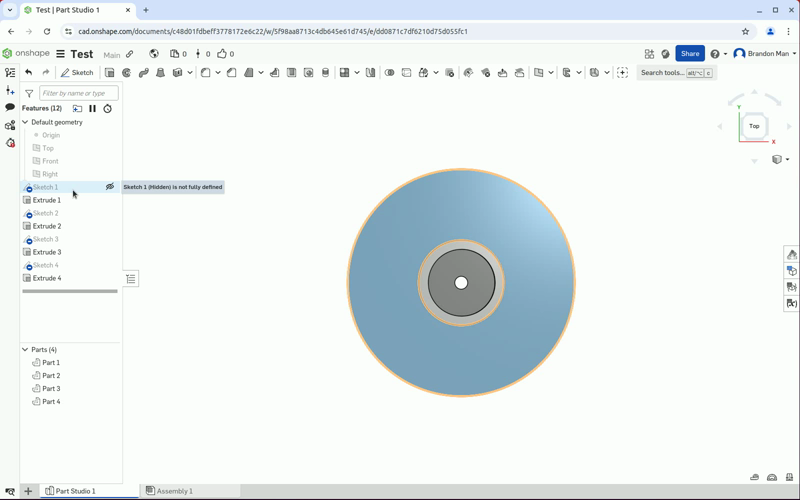
click(73, 189)
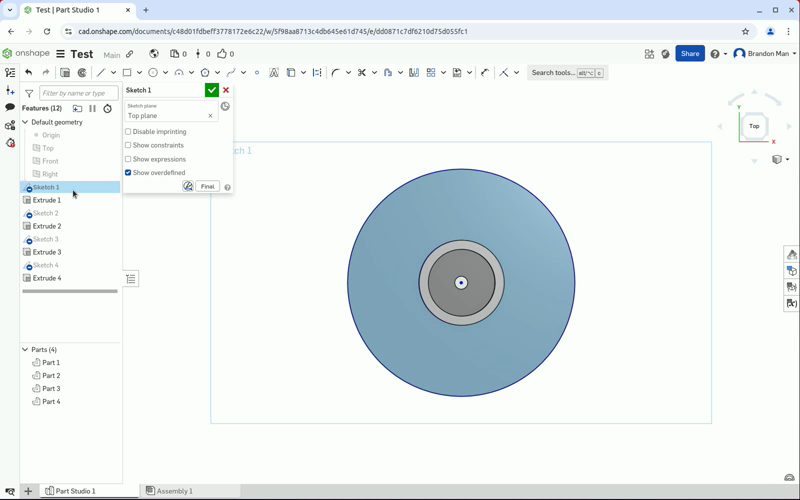
mouse_move(229, 92)
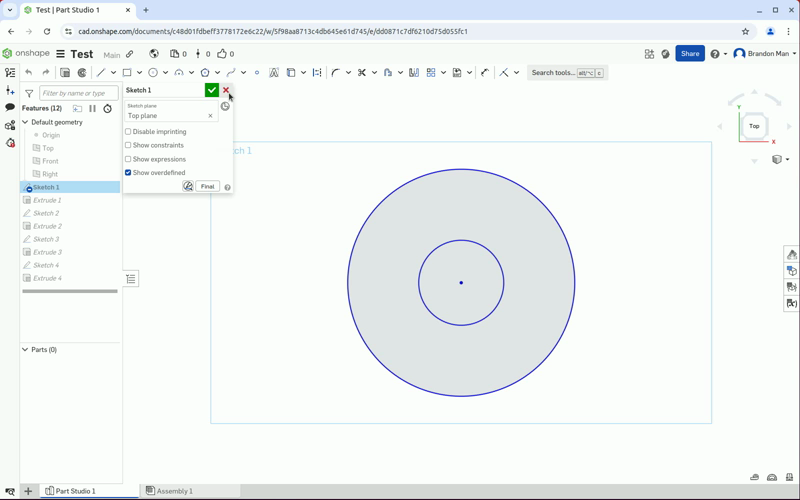
click(229, 92)
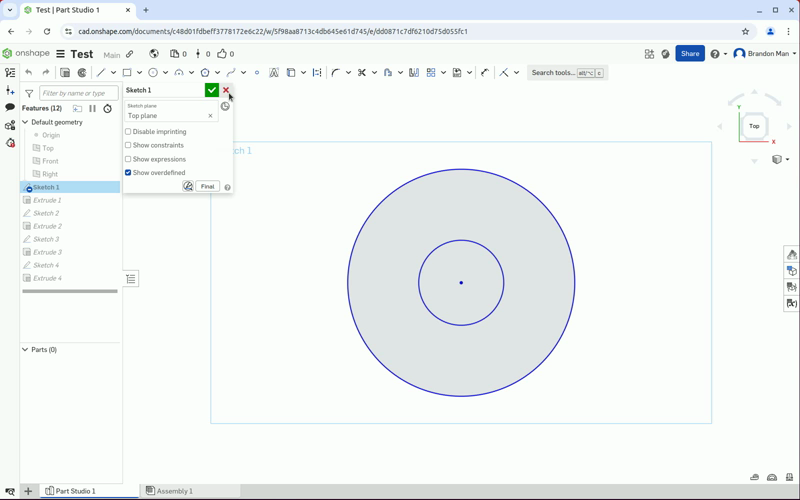
key(shift+s)
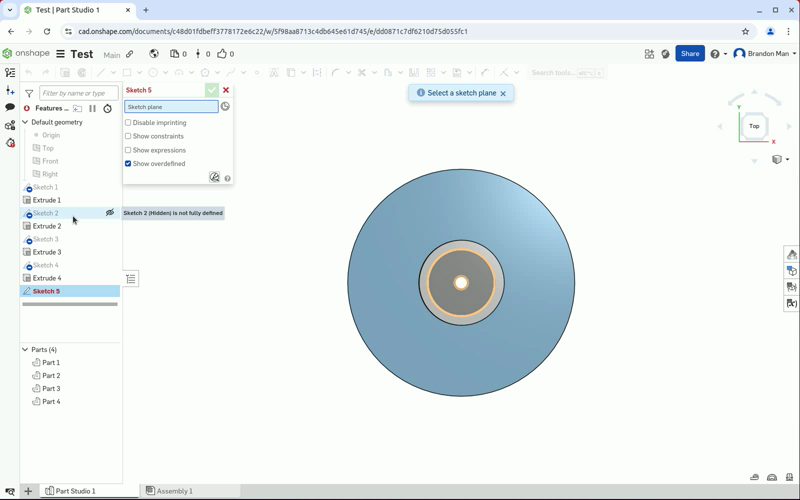
scroll(3)
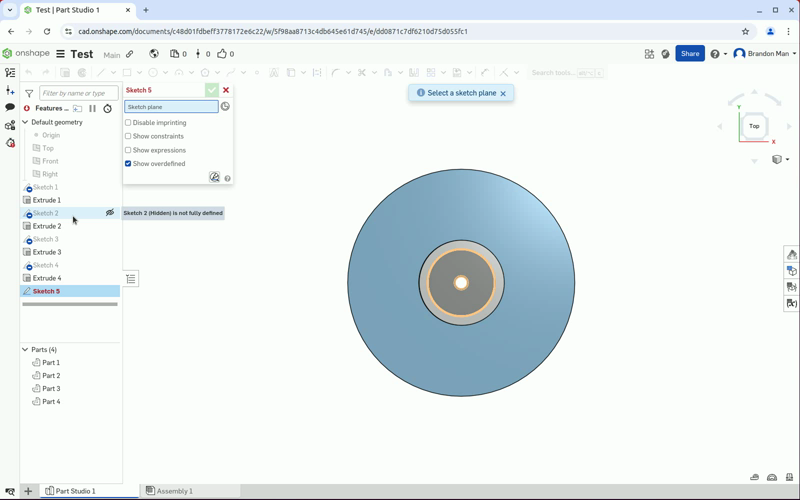
mouse_move(73, 150)
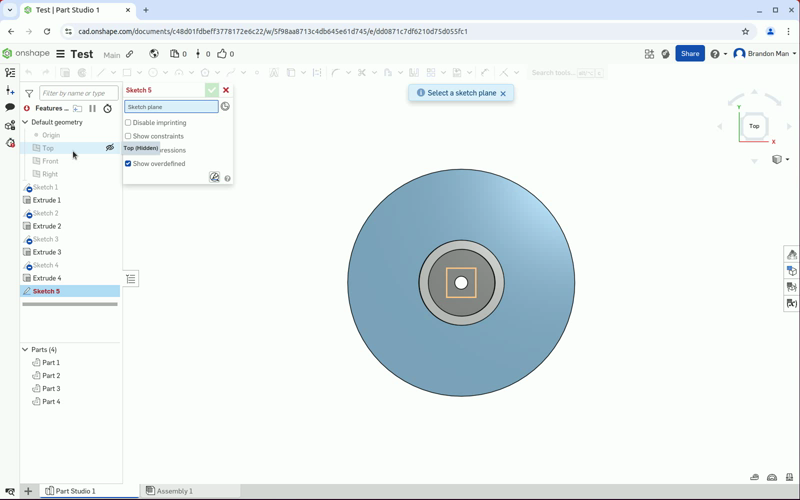
click(73, 150)
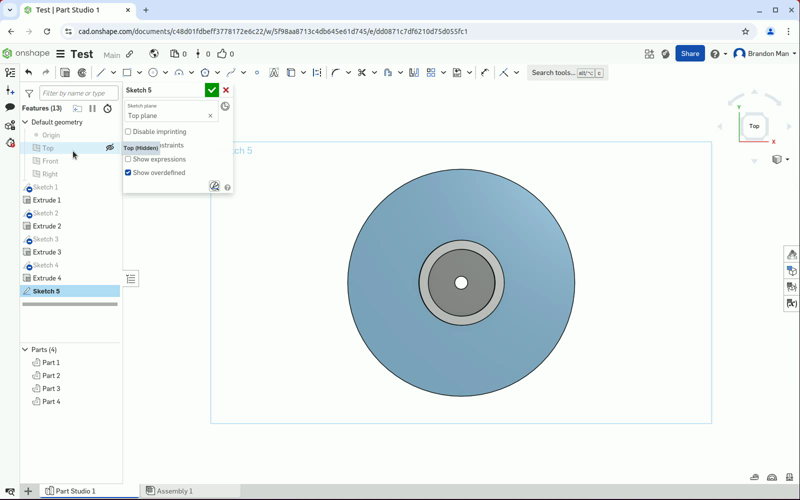
mouse_move(73, 352)
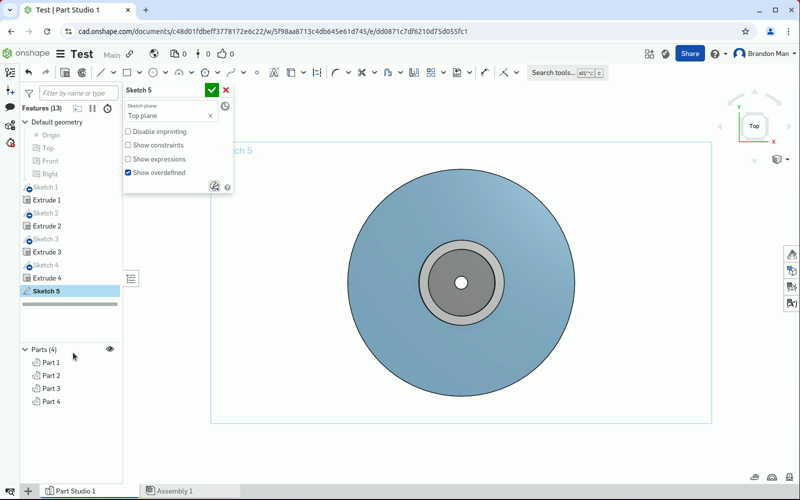
key(y)
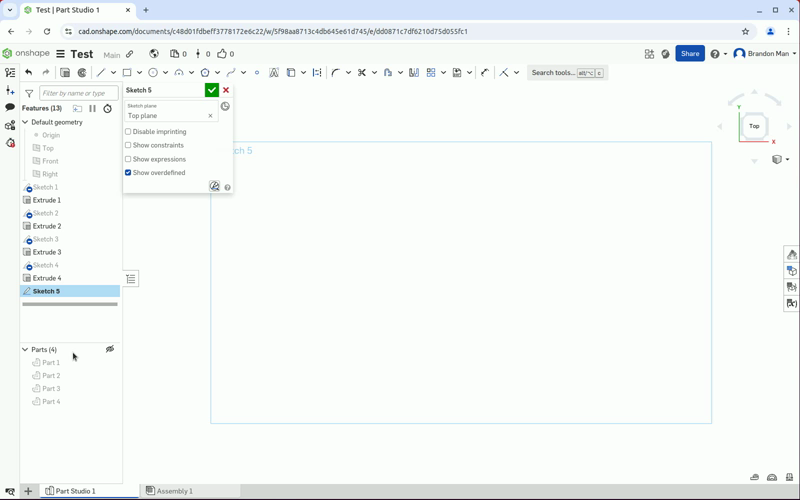
key(c)
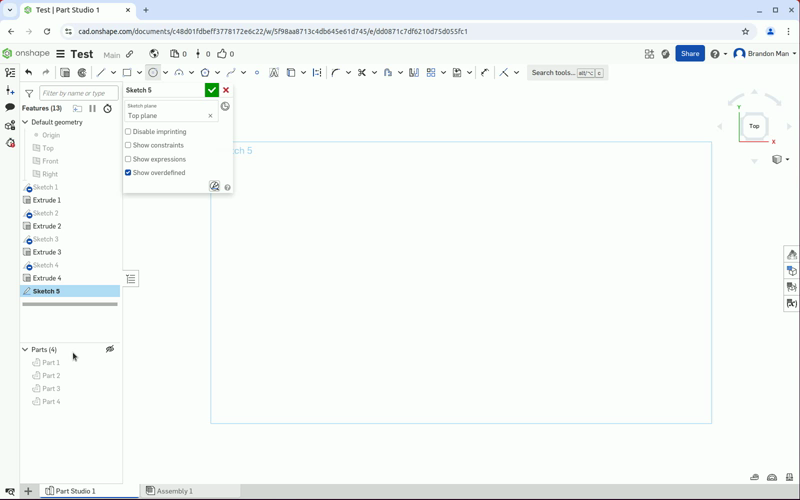
key_down(shift)
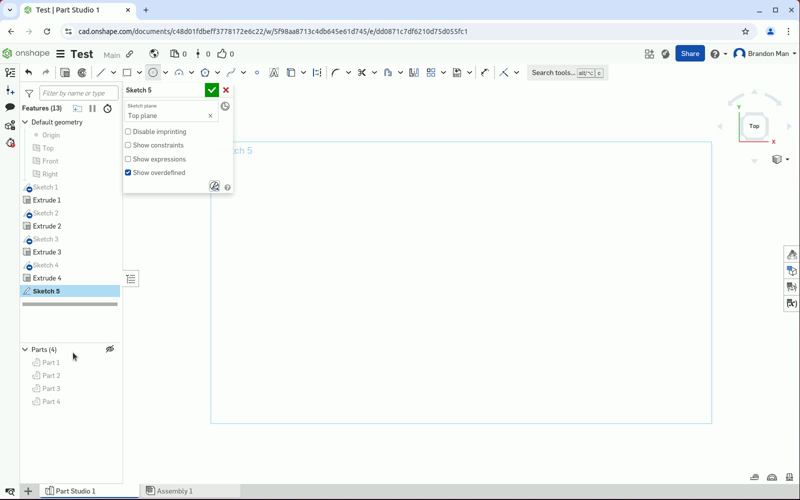
mouse_move(461, 282)
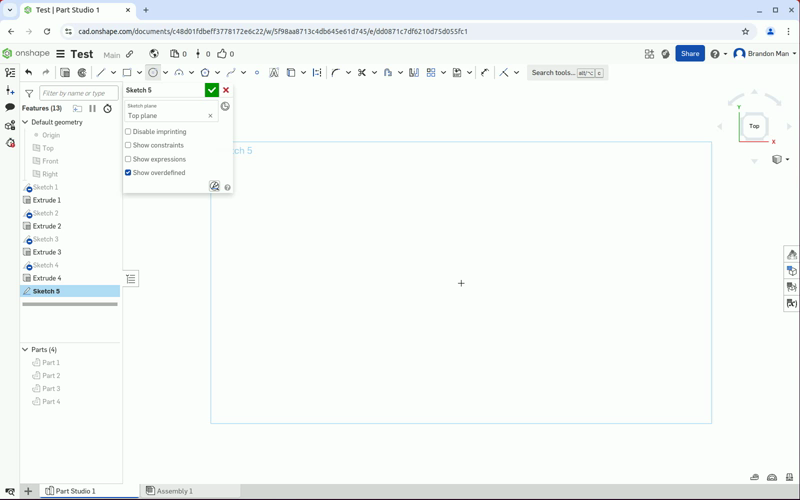
click(461, 282)
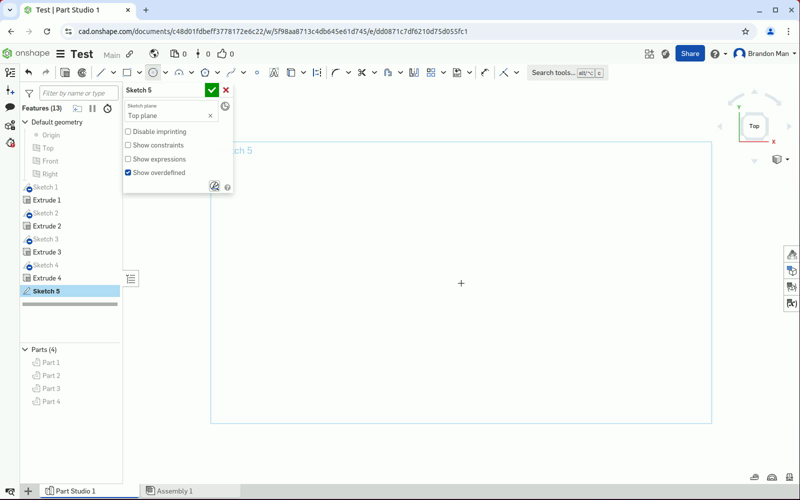
key_up(shift)
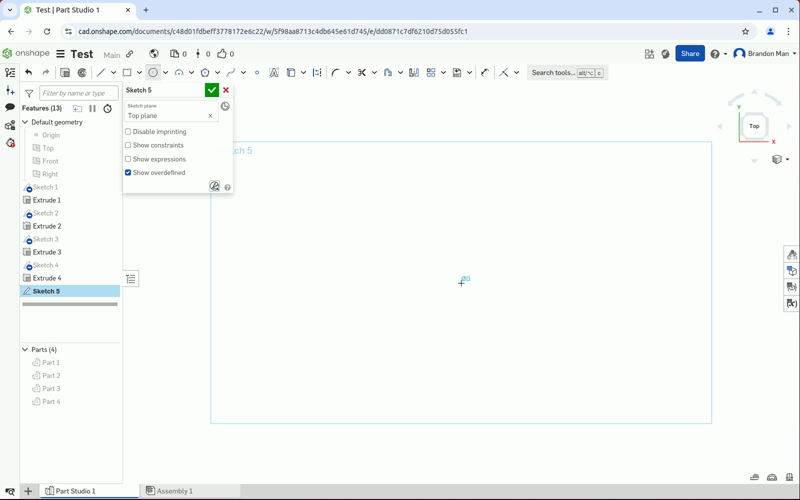
mouse_move(574, 282)
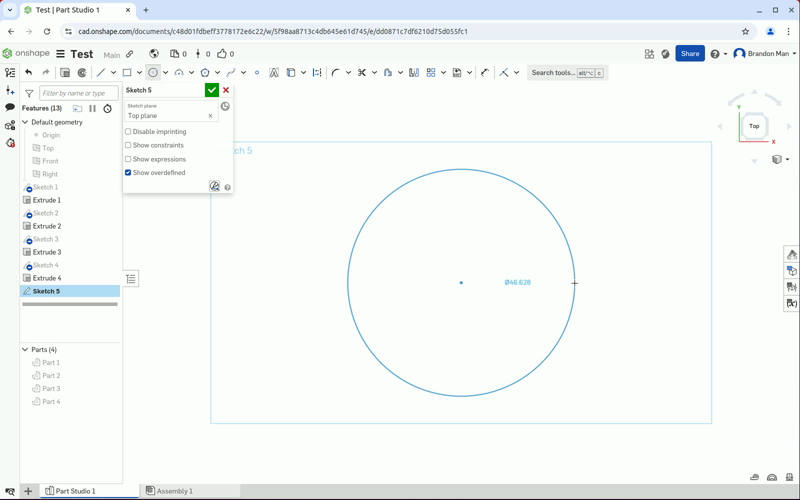
click(574, 282)
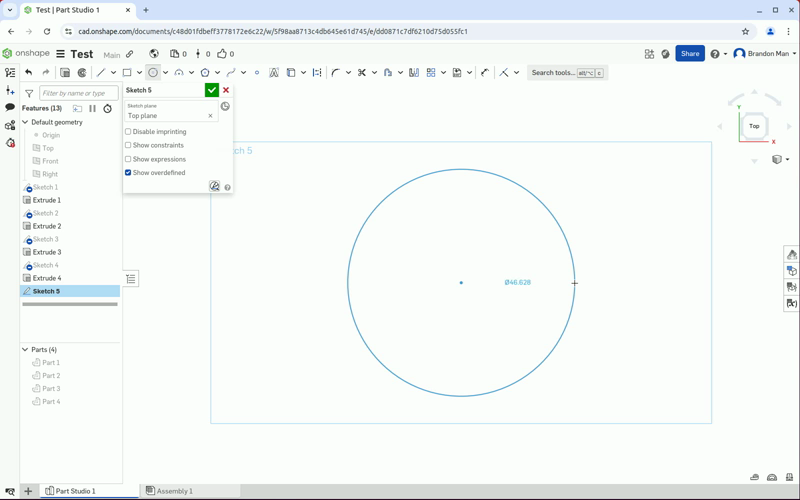
key(esc)
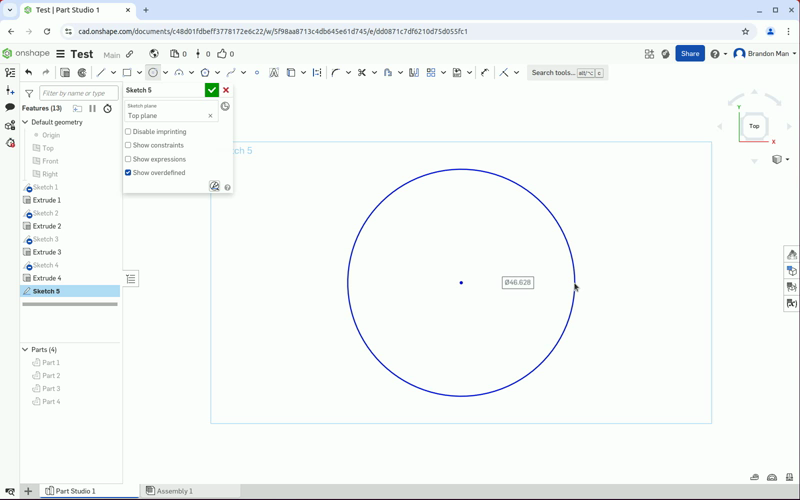
key(c)
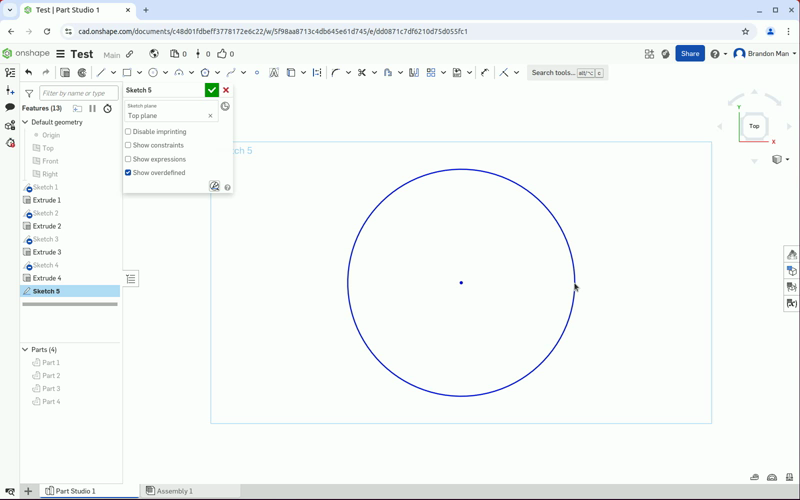
key_down(shift)
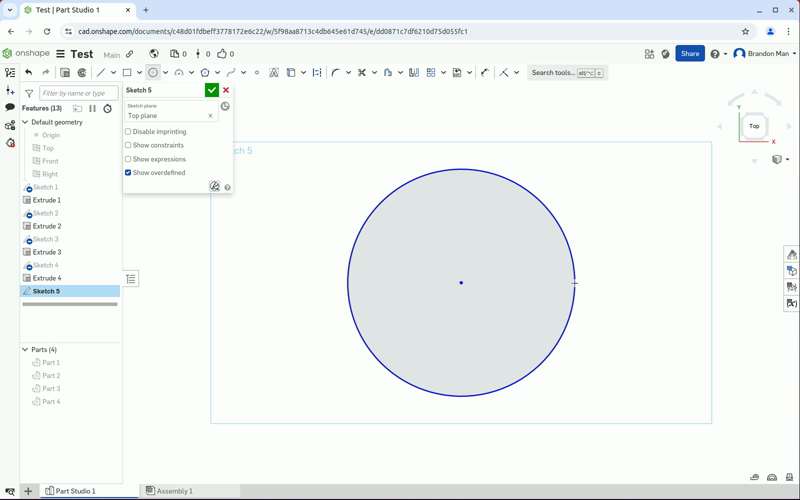
mouse_move(461, 282)
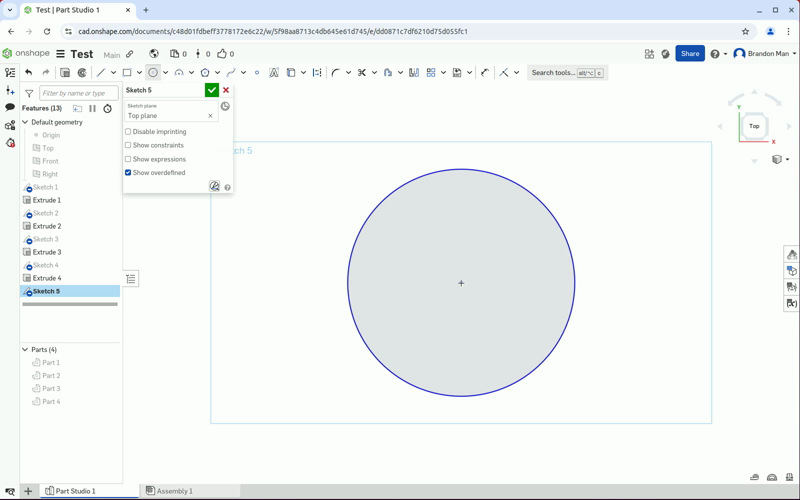
click(461, 282)
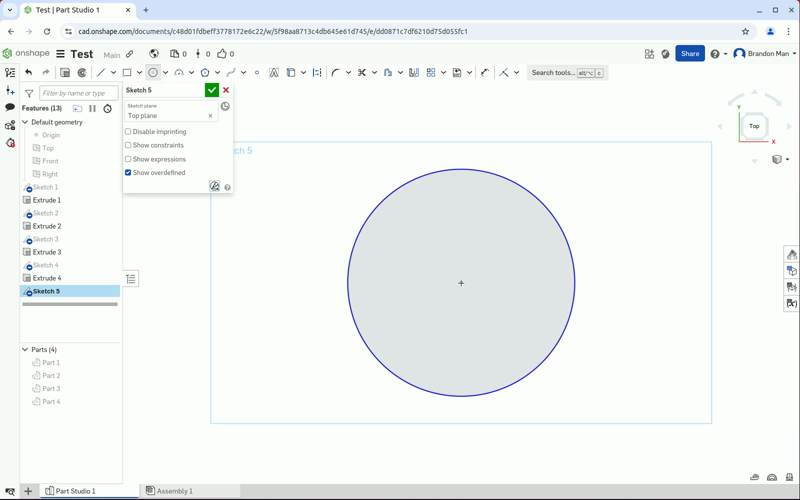
key_up(shift)
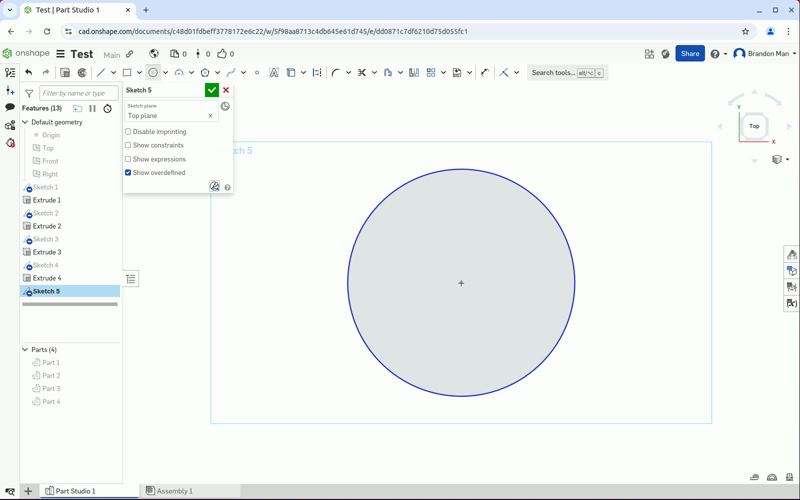
mouse_move(503, 282)
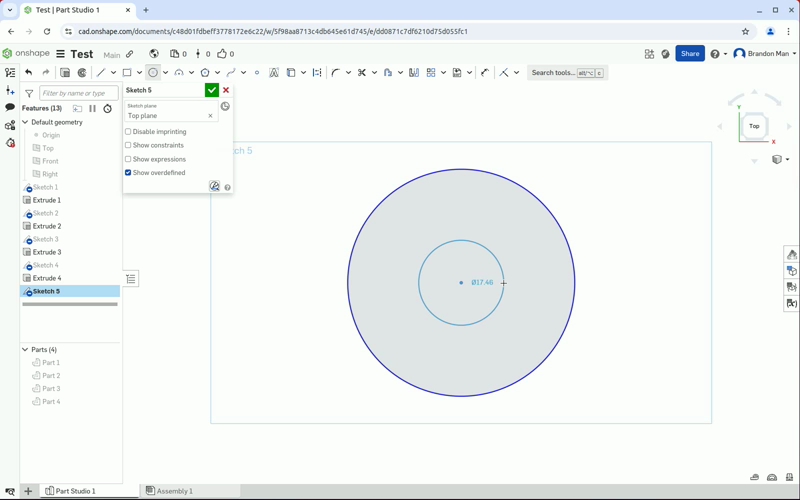
click(503, 282)
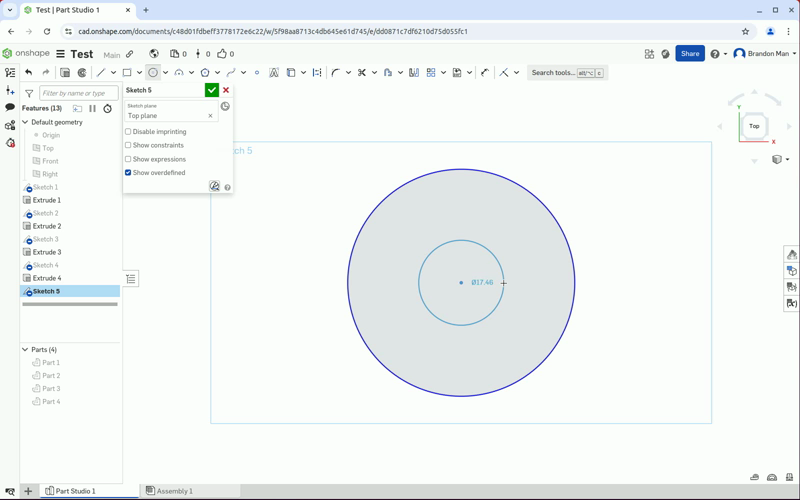
key(esc)
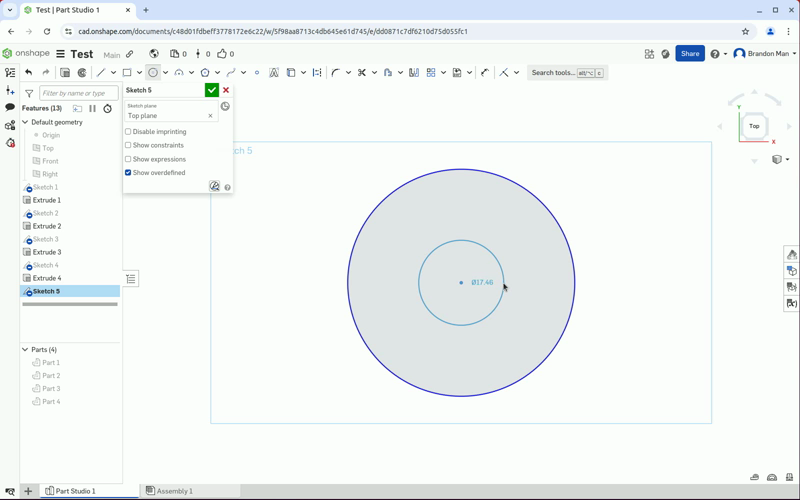
mouse_move(406, 319)
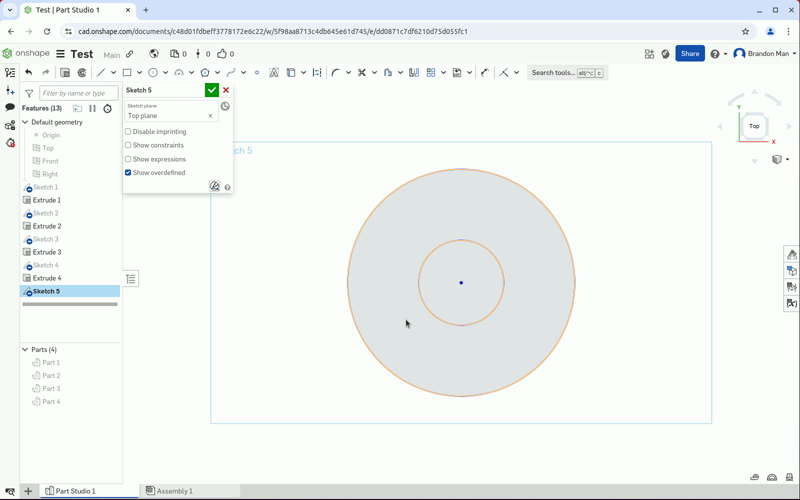
click(406, 319)
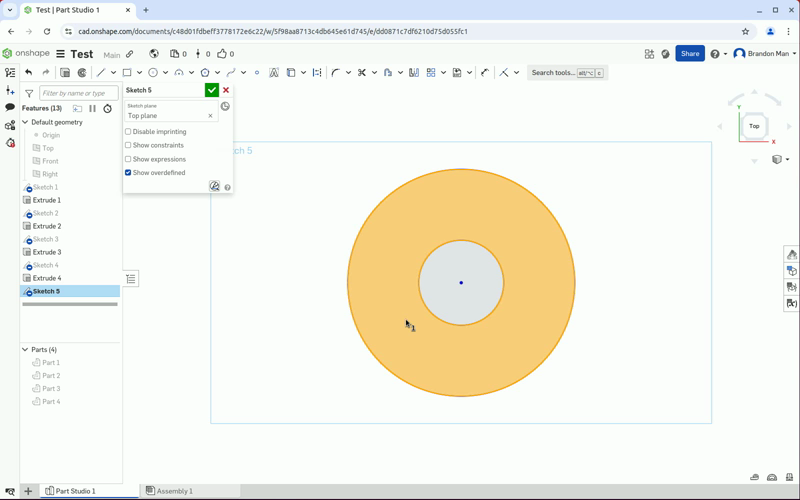
mouse_move(73, 352)
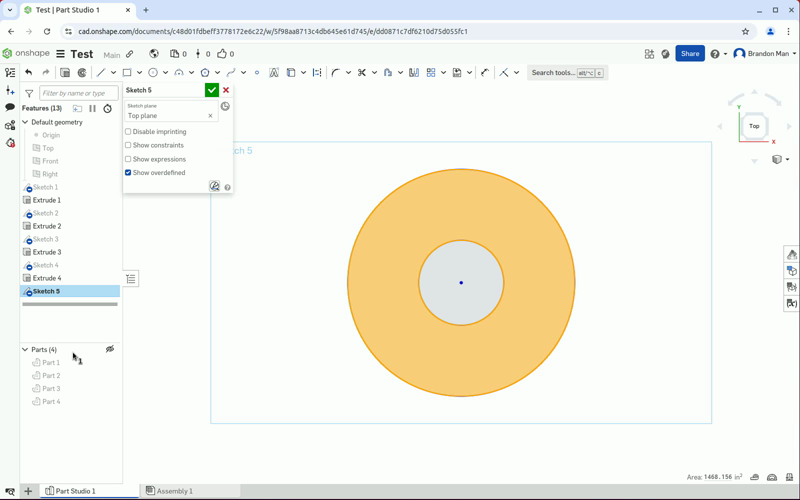
key(shift+y)
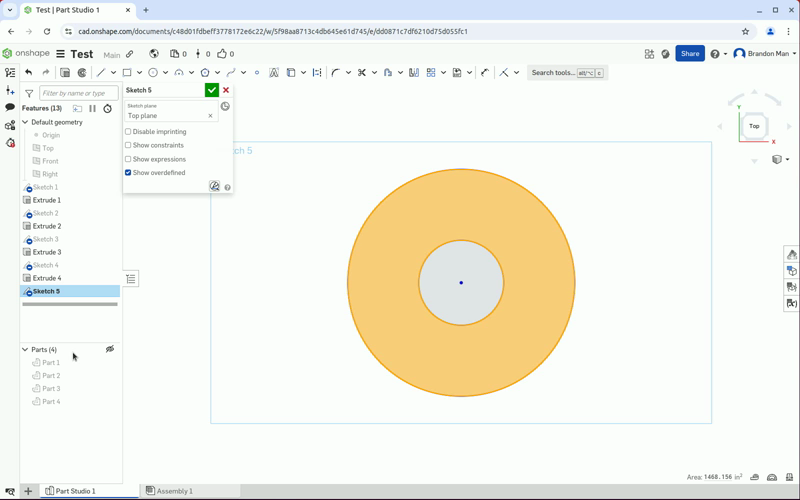
key(shift+e)
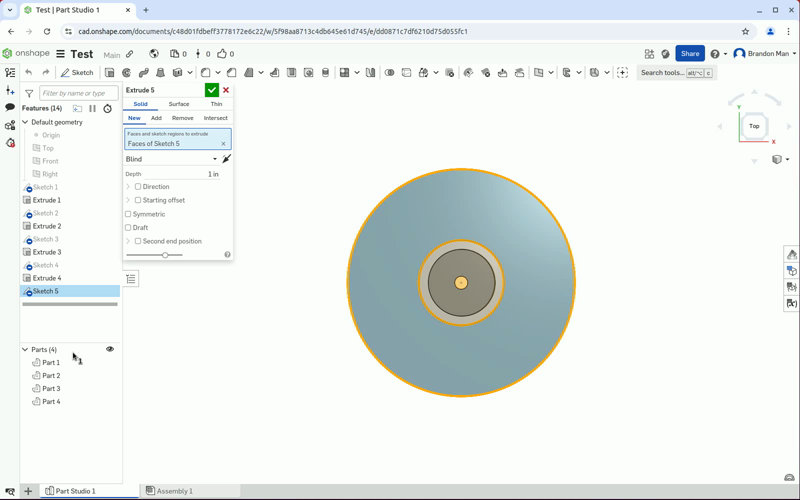
mouse_move(143, 106)
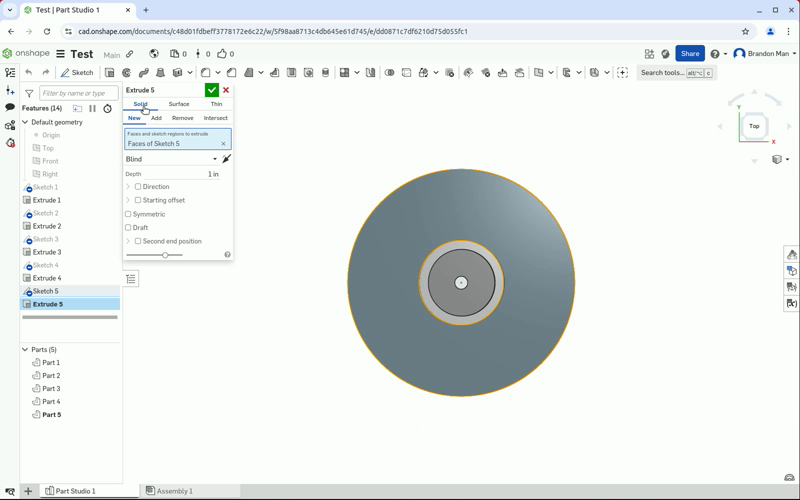
click(143, 106)
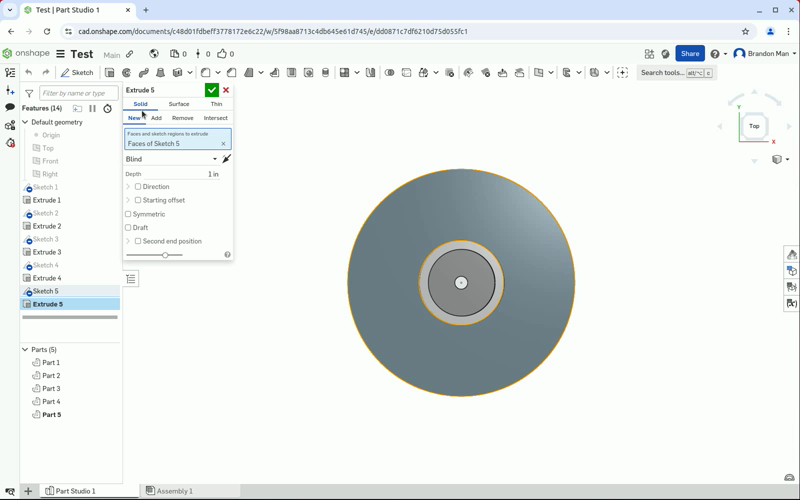
mouse_move(137, 120)
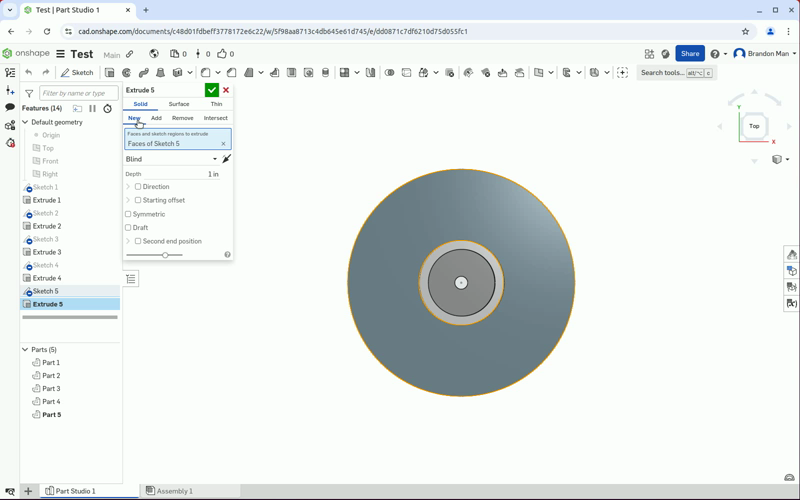
click(137, 120)
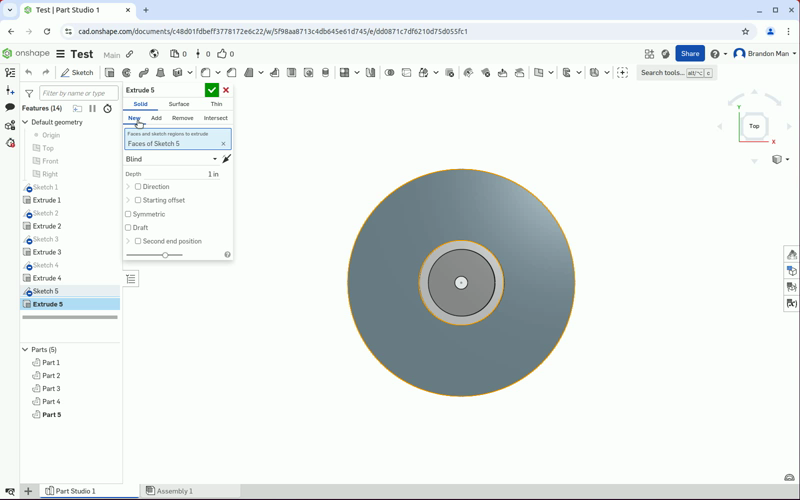
key(tab, 4)
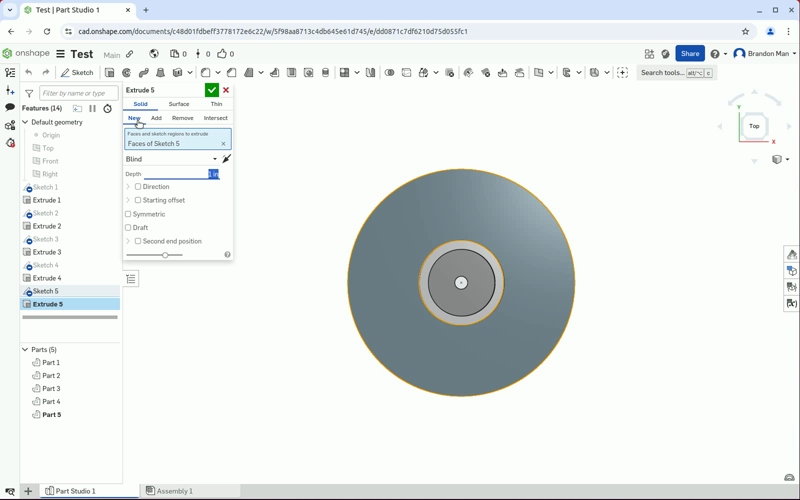
text(1.685)
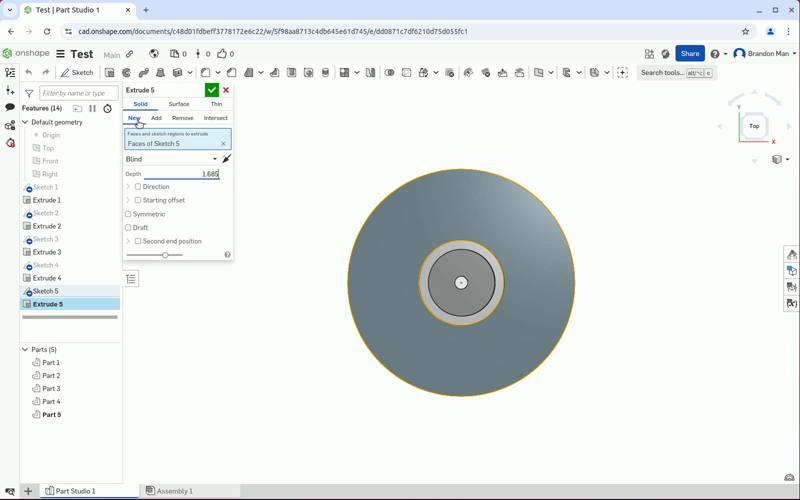
key(enter)
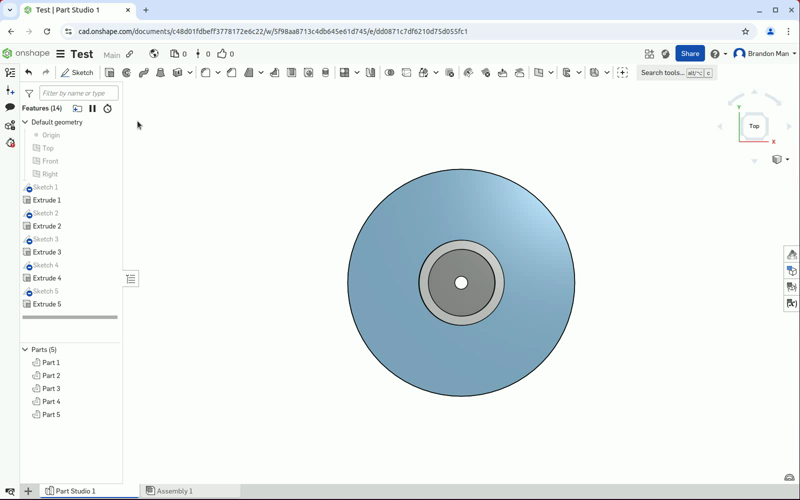
key(shift+h)
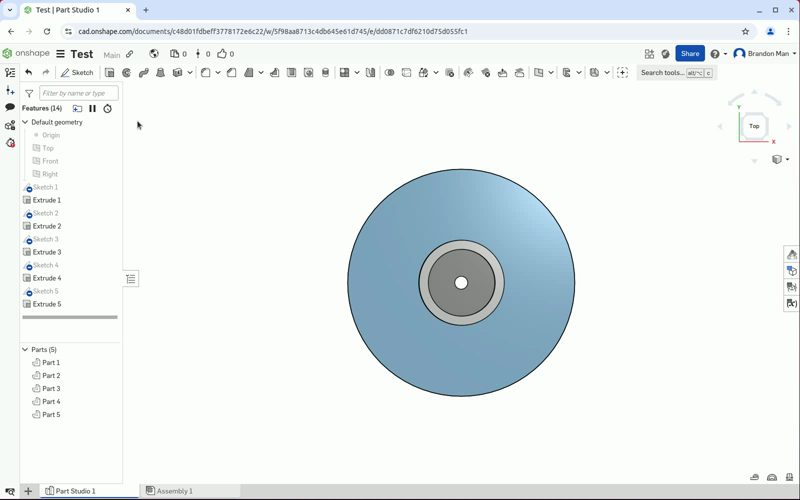
key(shift+h)
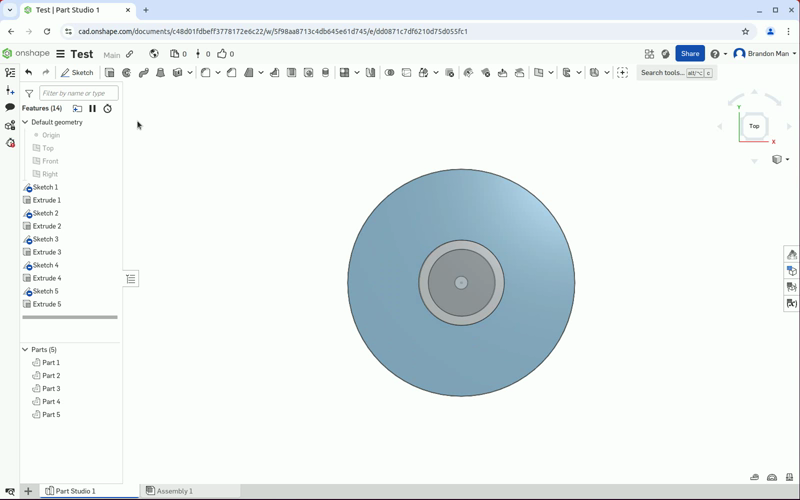
key(shift+7)
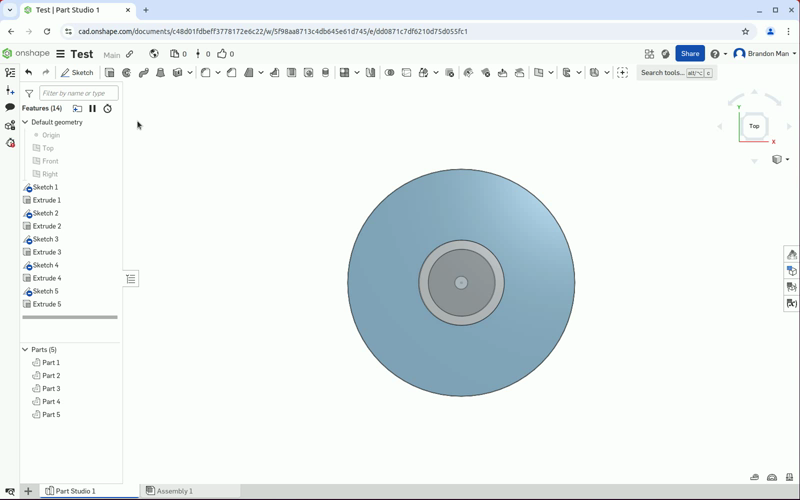
key(up, 3)
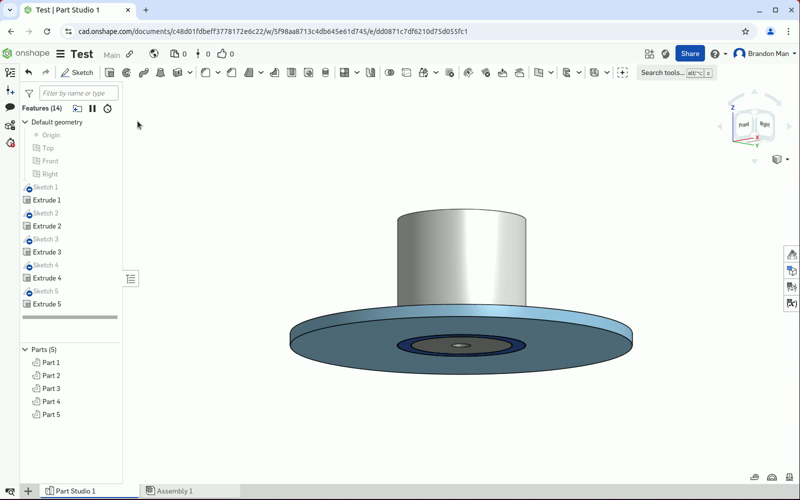
key(left, 3)
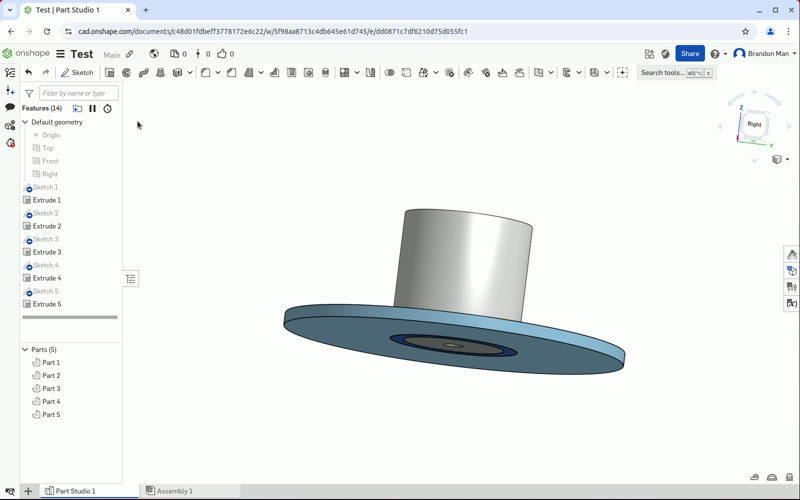
key(right, 3)
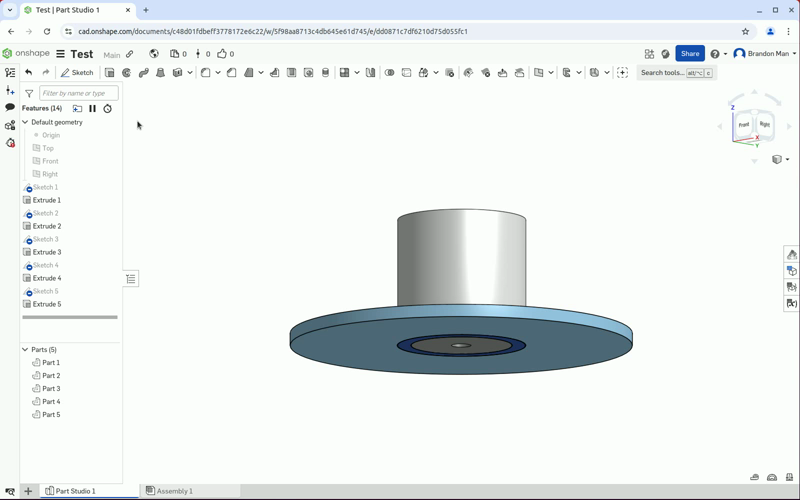
key(down, 3)
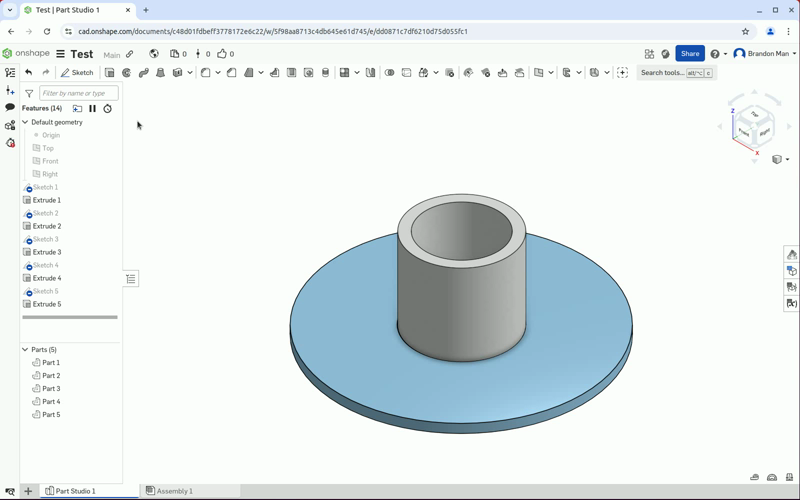
mouse_move(73, 189)
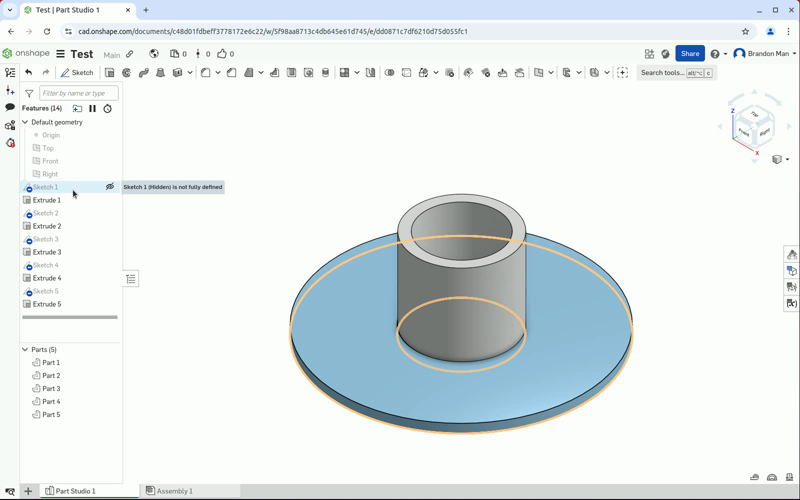
click(73, 189)